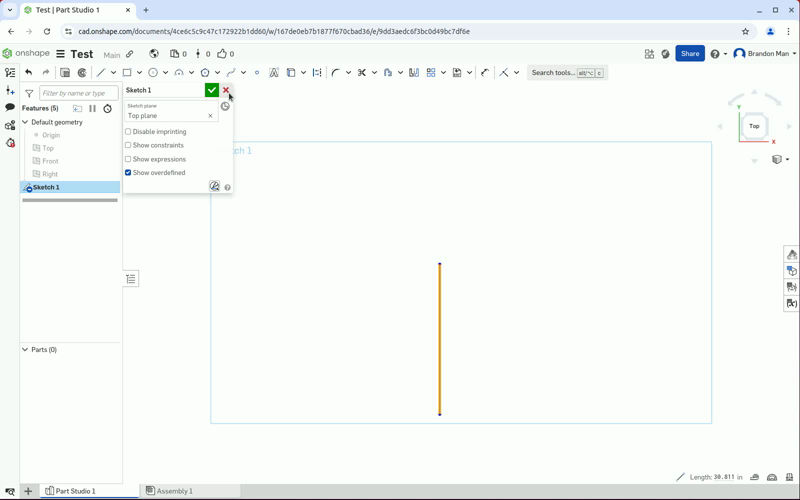
key(shift+h)
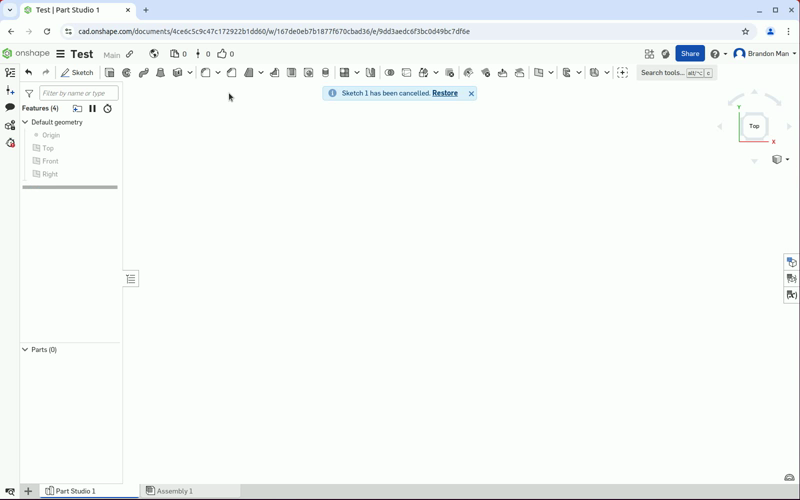
mouse_move(73, 352)
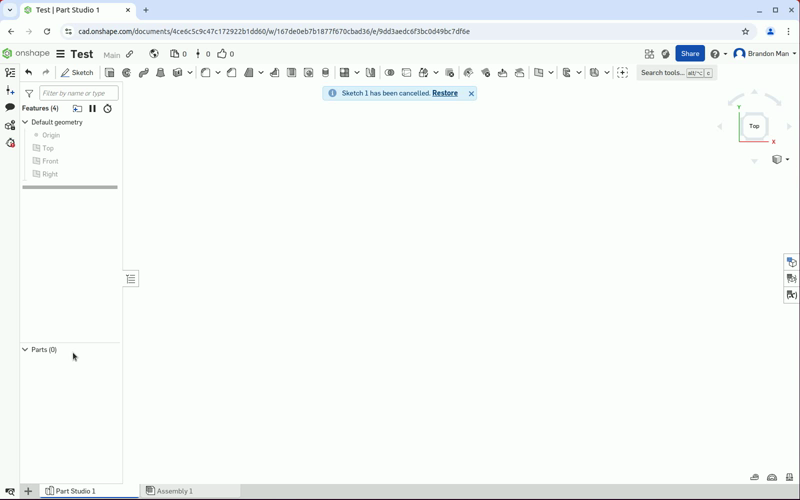
key(y)
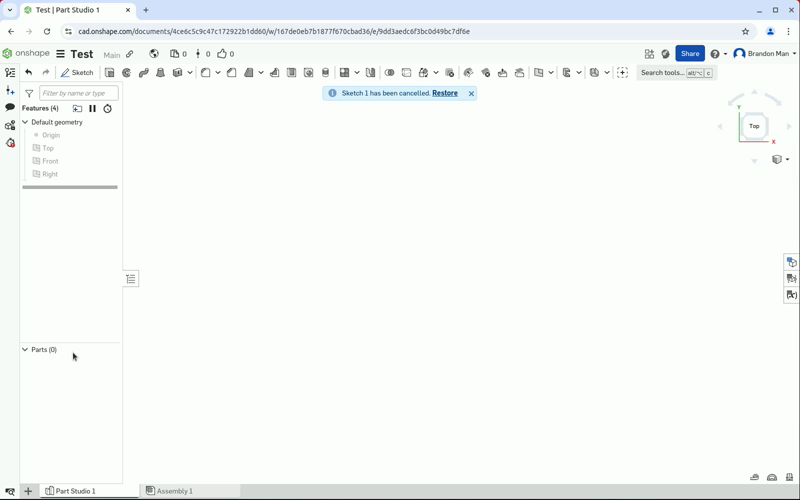
key(shift+p)
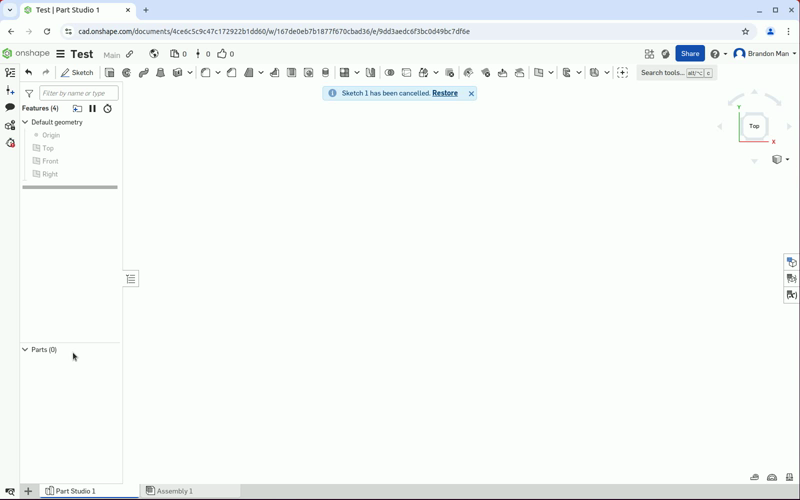
key(space)
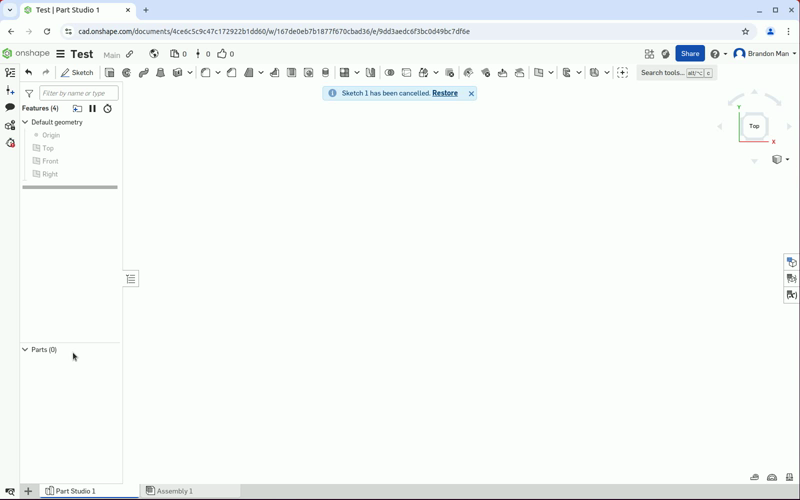
key_down(shift)
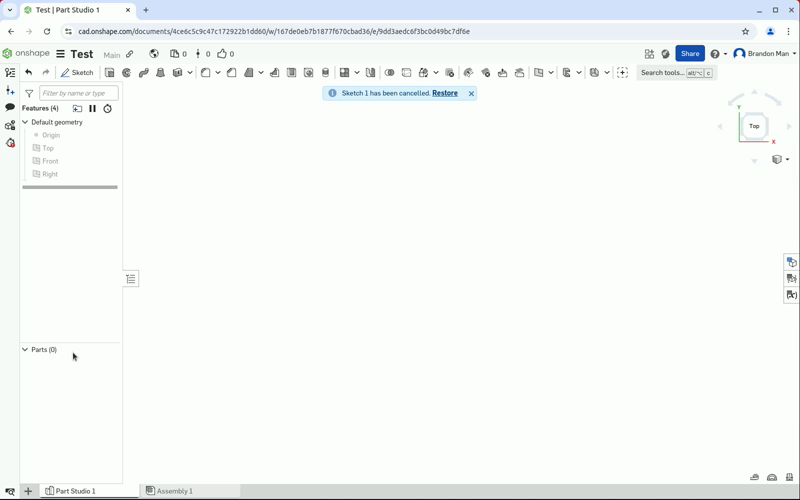
key(up)
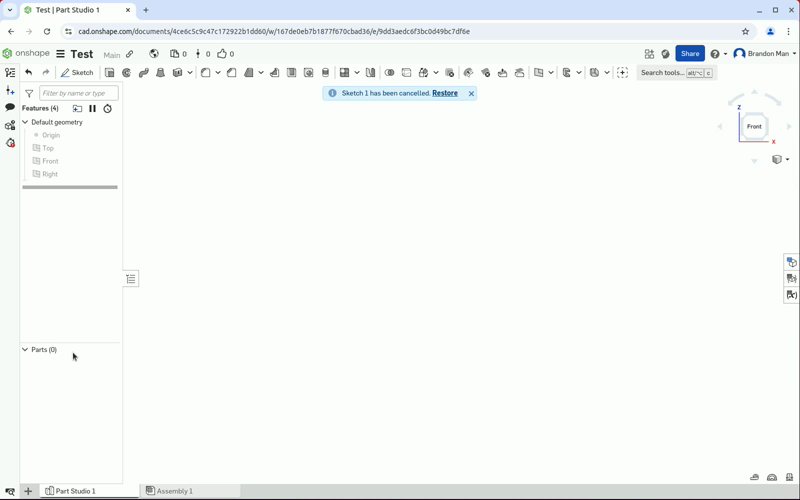
key_up(shift)
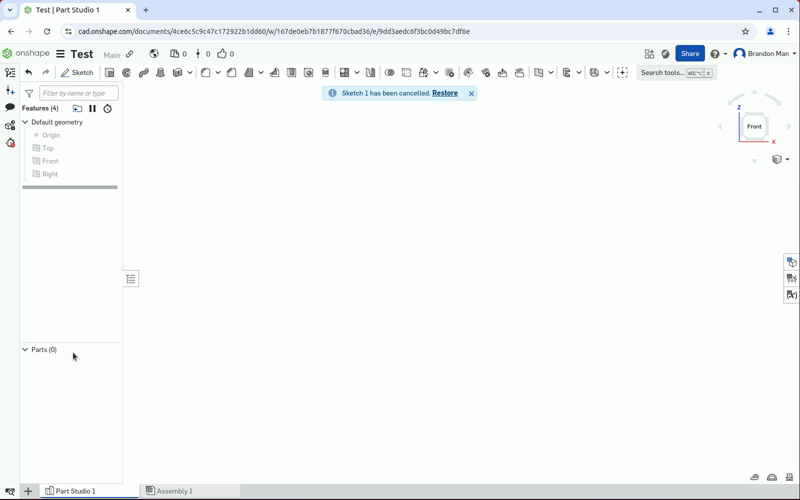
key(space)
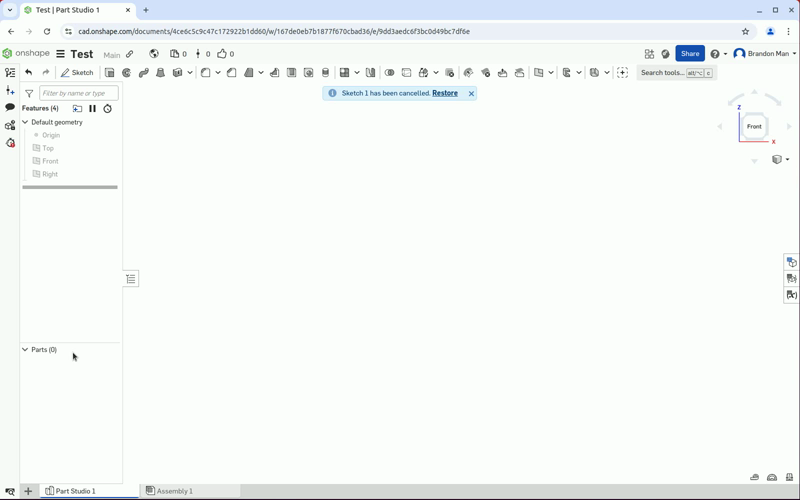
key_down(shift)
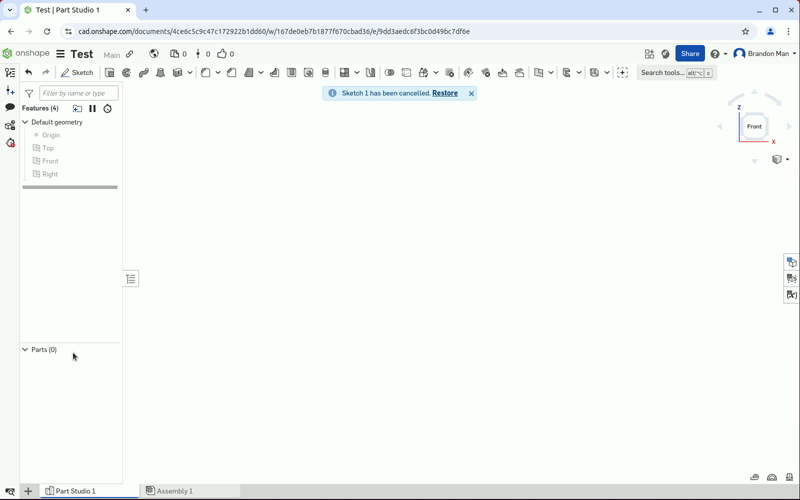
key(left)
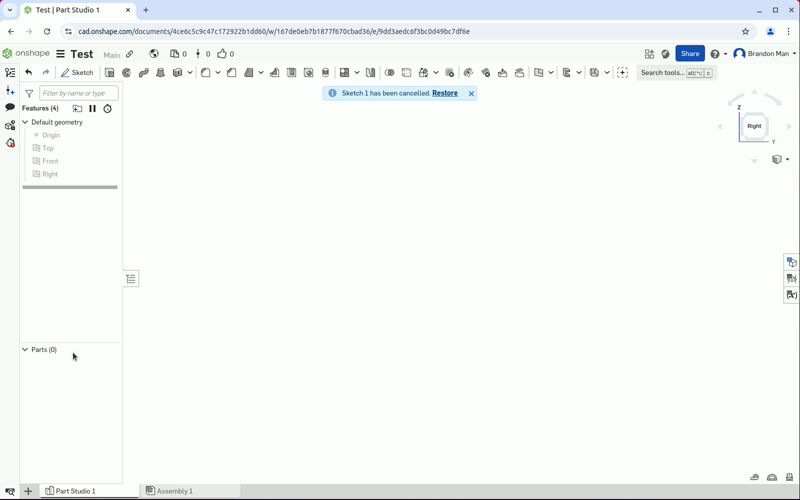
key_up(shift)
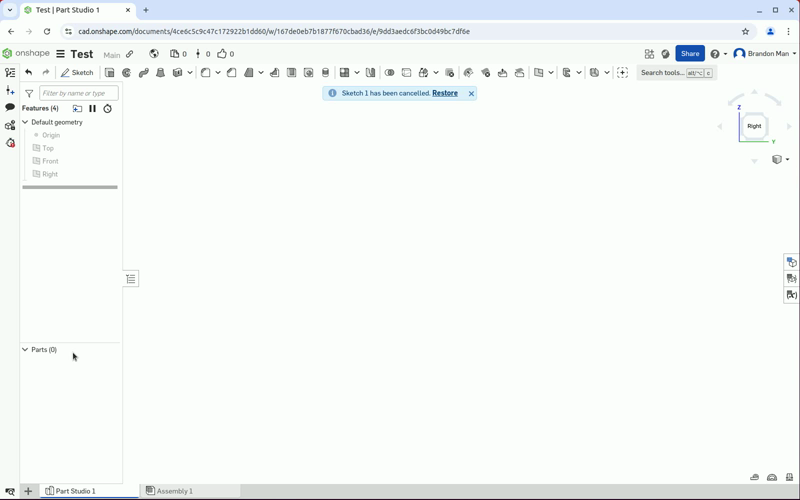
mouse_move(73, 352)
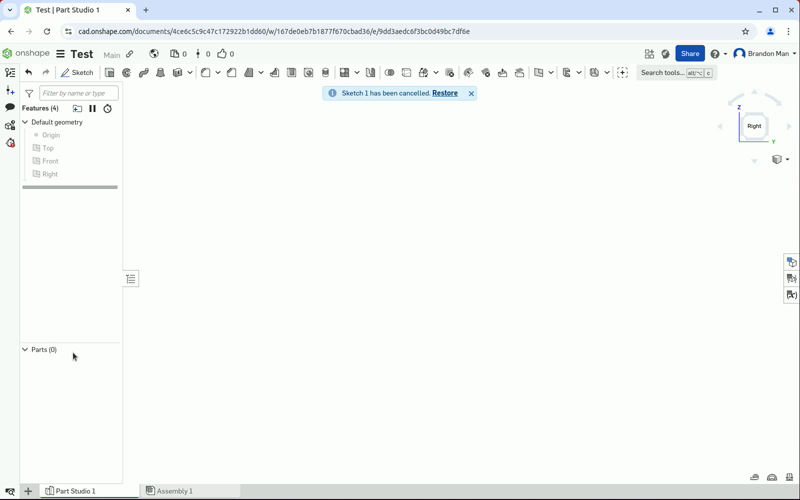
key(shift+y)
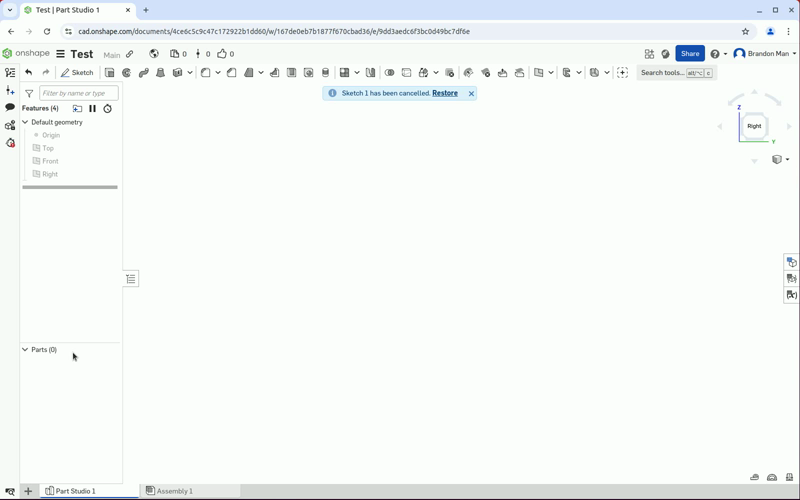
key(shift+s)
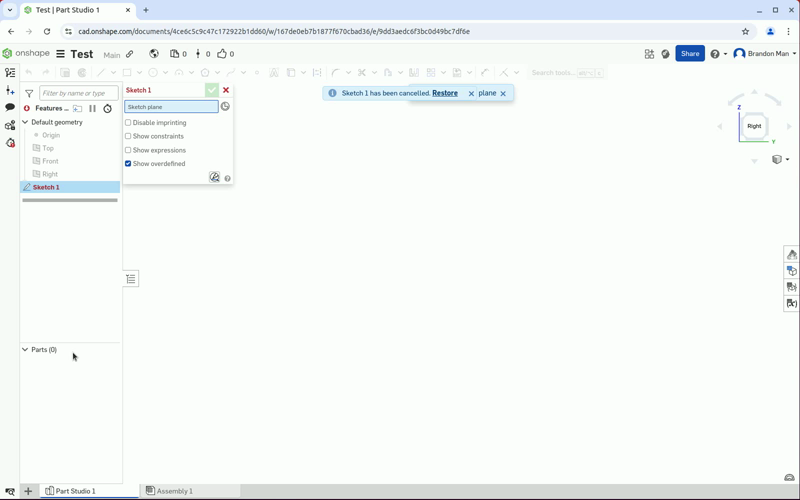
mouse_move(73, 176)
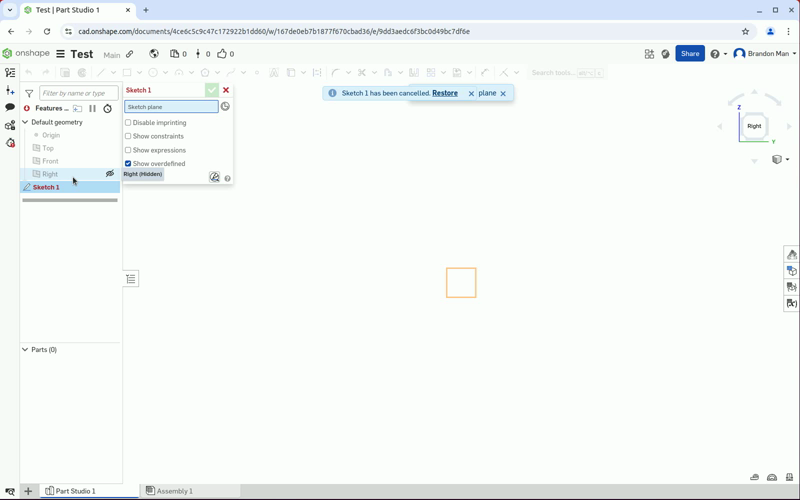
click(73, 176)
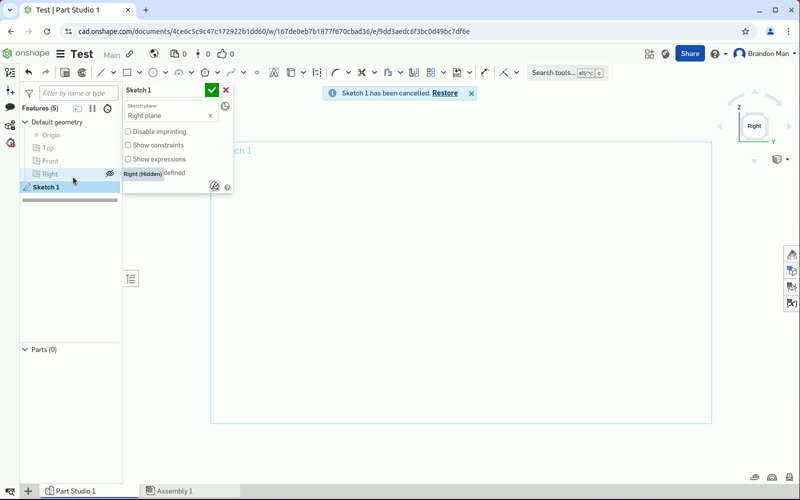
mouse_move(73, 352)
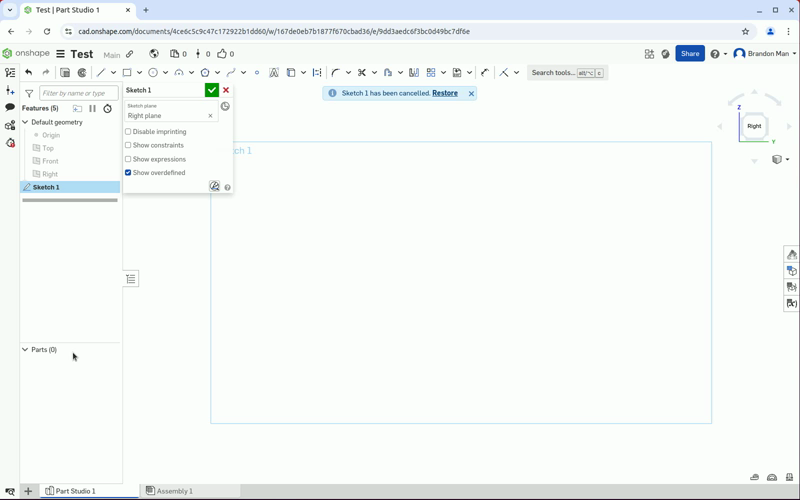
key(y)
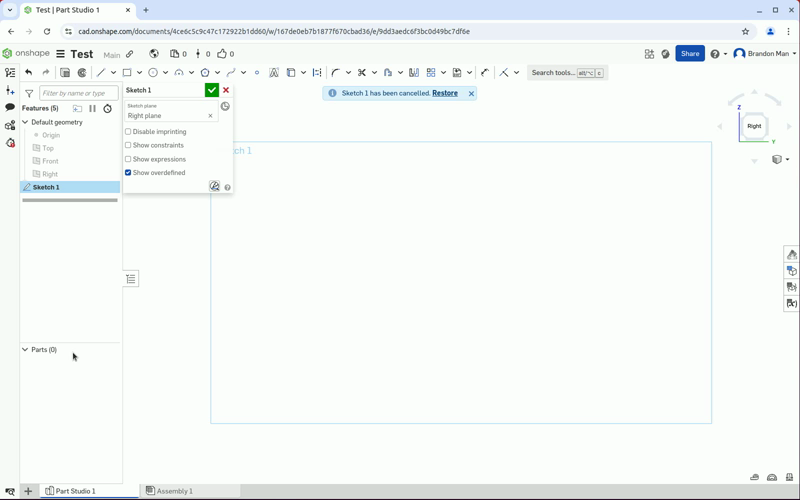
key(l)
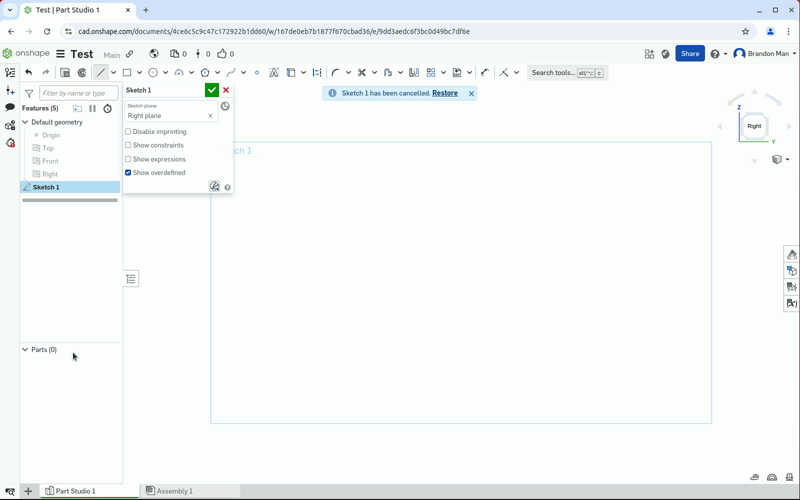
key_down(shift)
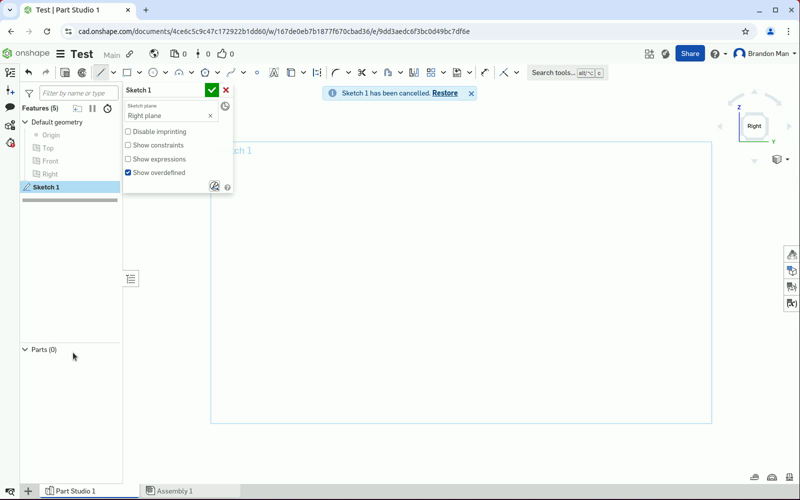
mouse_move(423, 291)
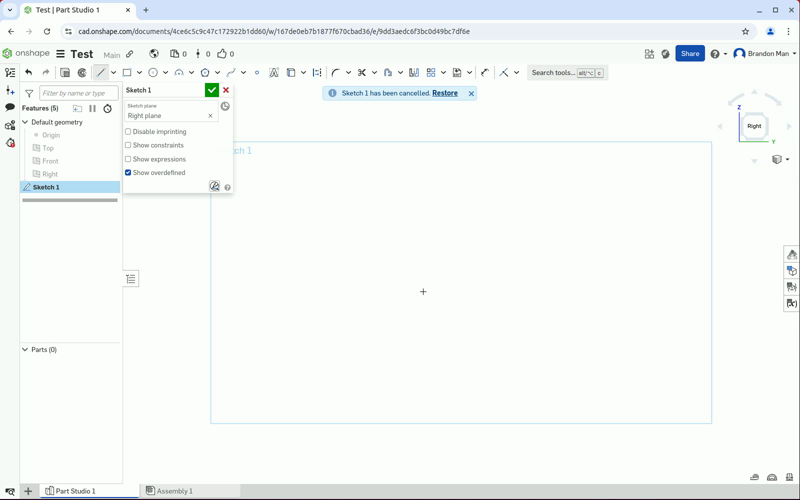
click(423, 291)
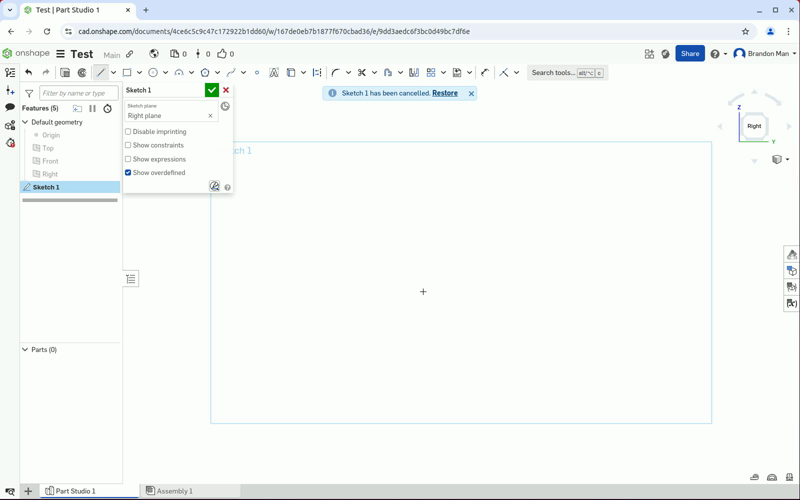
key_up(shift)
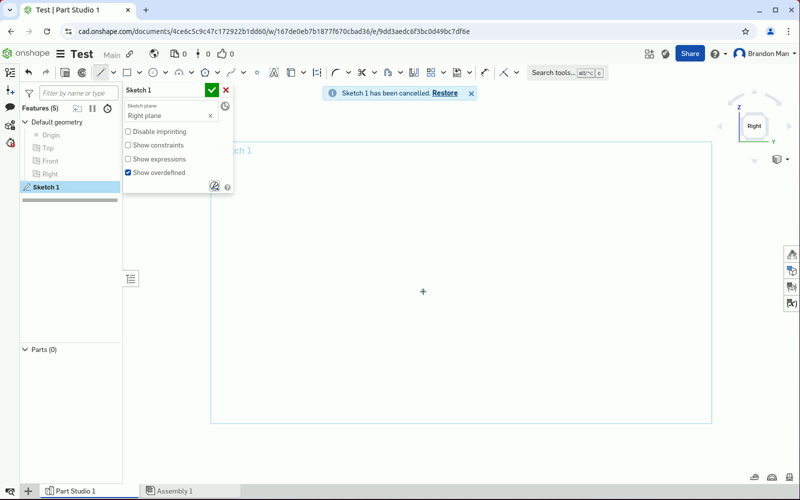
key_down(shift)
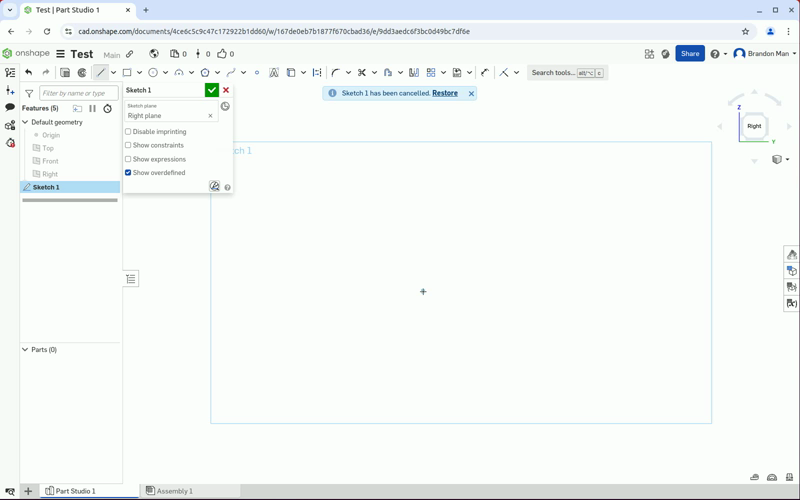
mouse_move(453, 291)
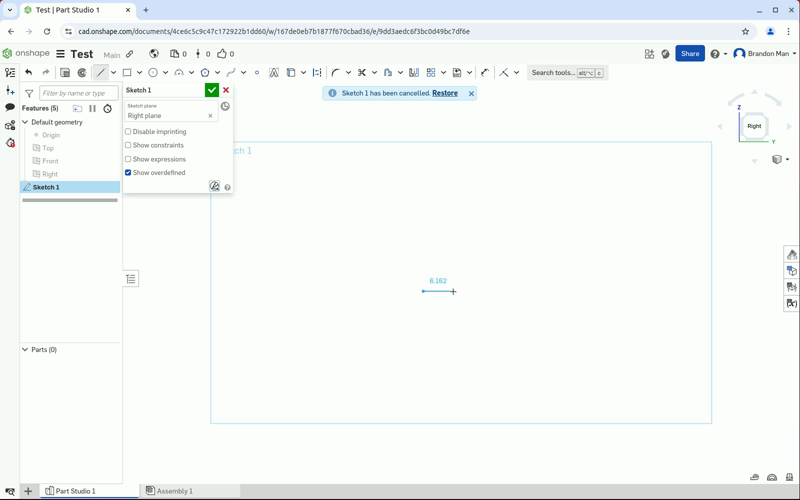
mouse_move(442, 291)
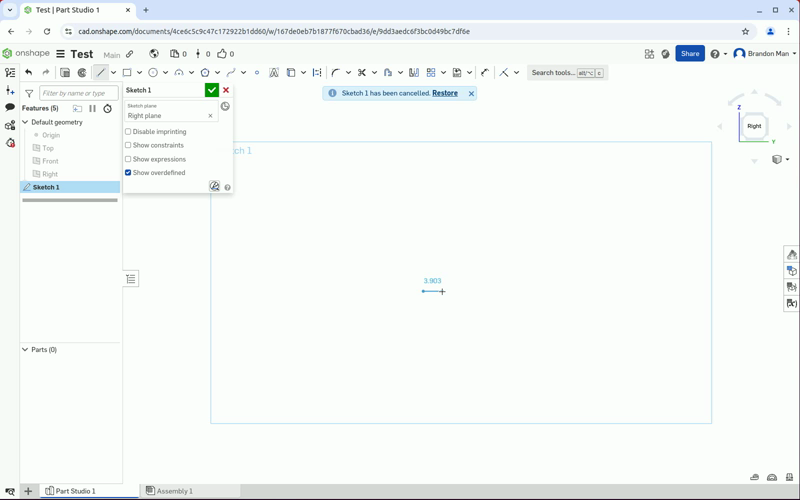
click(442, 291)
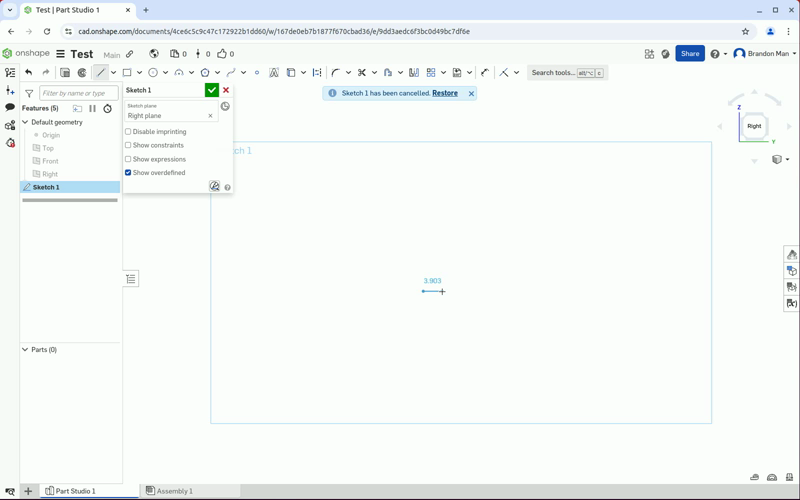
key_up(shift)
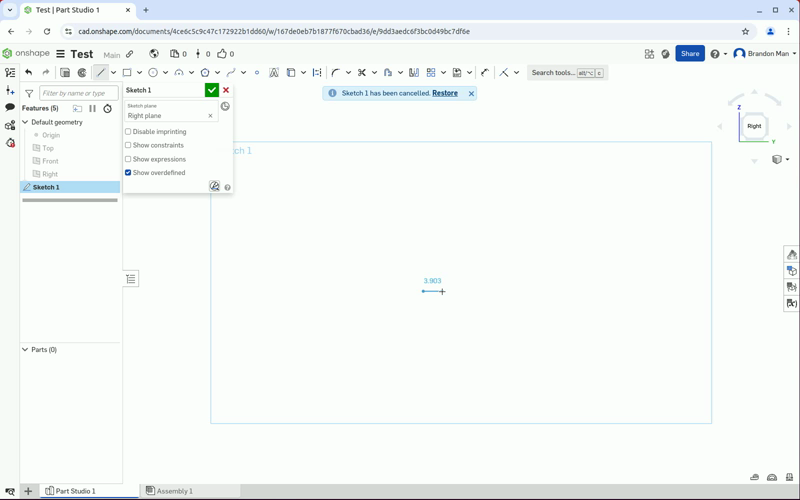
key_down(shift)
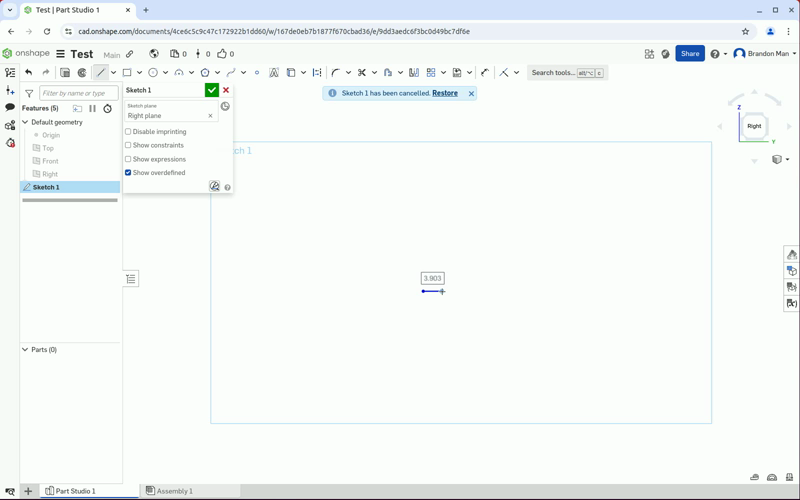
mouse_move(472, 291)
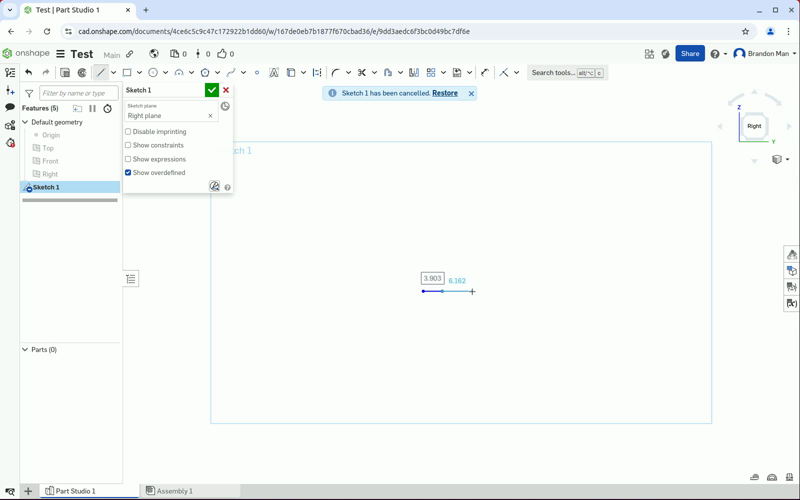
mouse_move(480, 291)
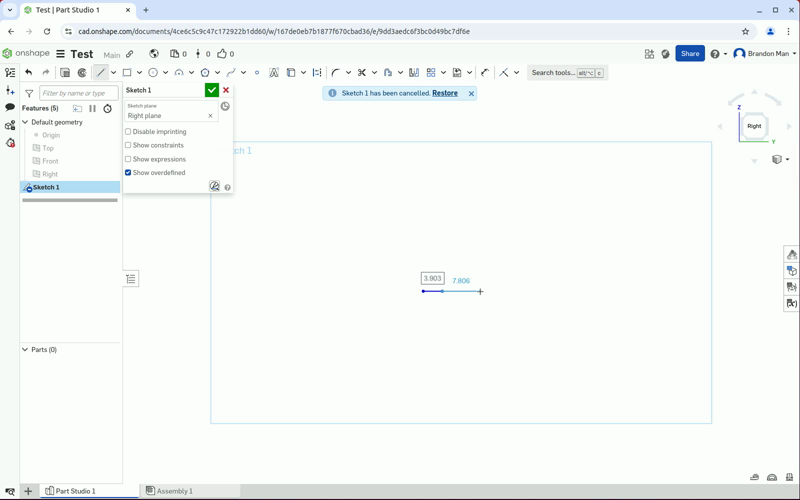
click(480, 291)
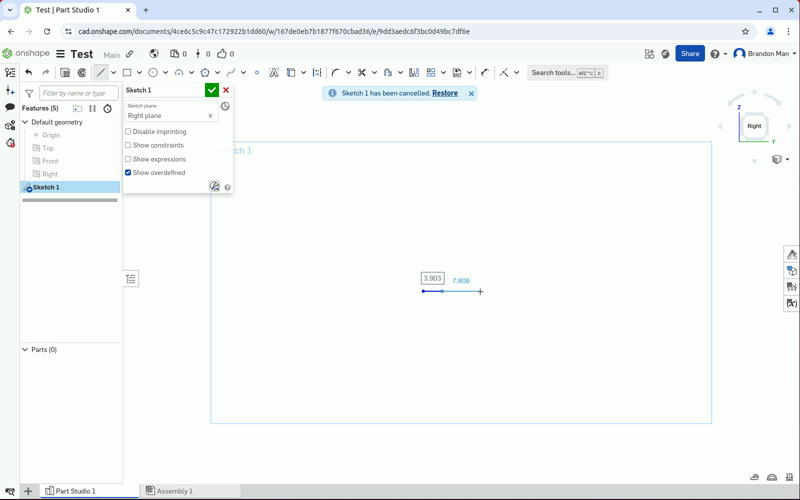
key_up(shift)
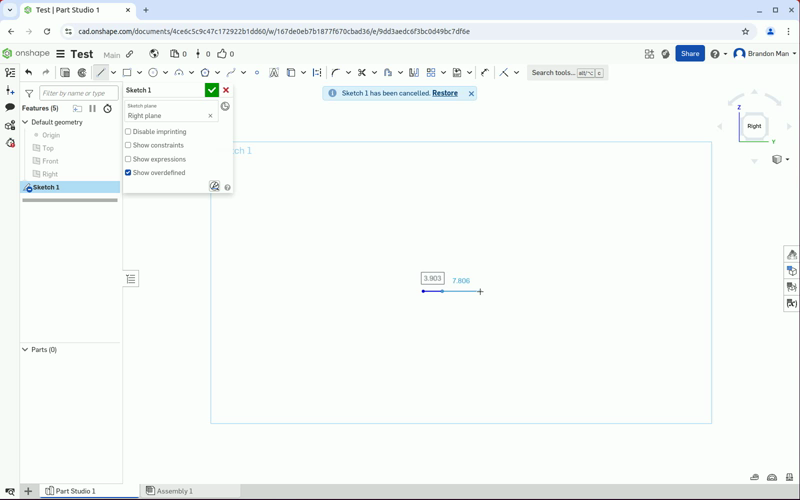
key_down(shift)
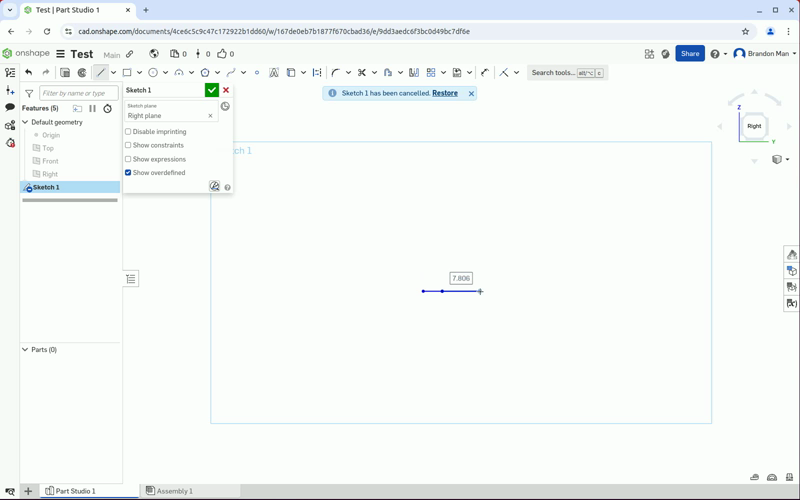
mouse_move(510, 291)
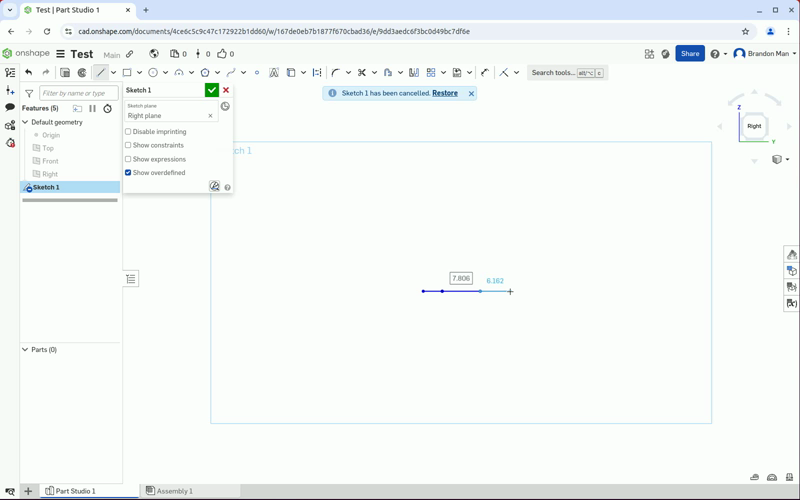
mouse_move(480, 253)
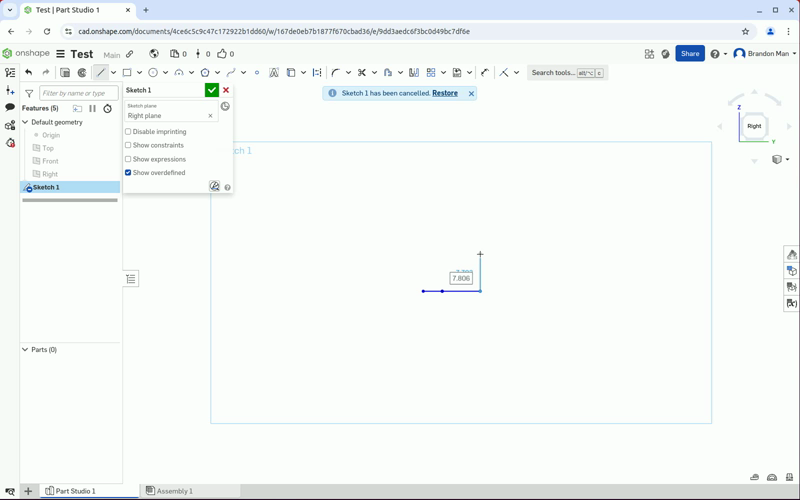
click(480, 253)
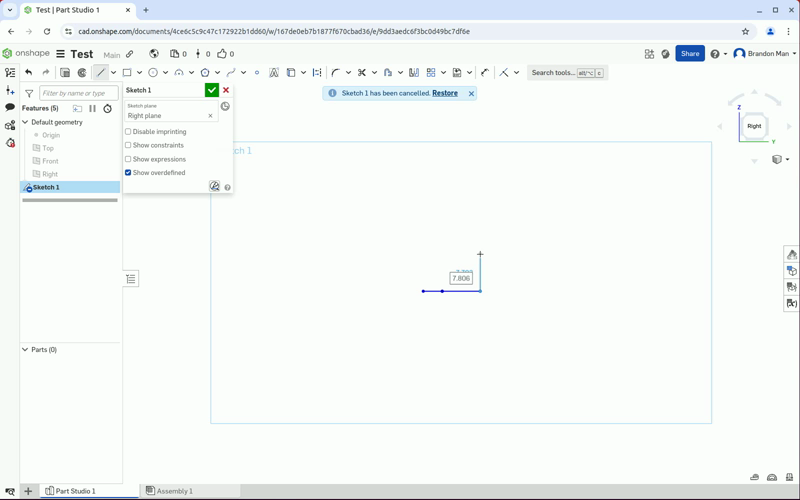
key_up(shift)
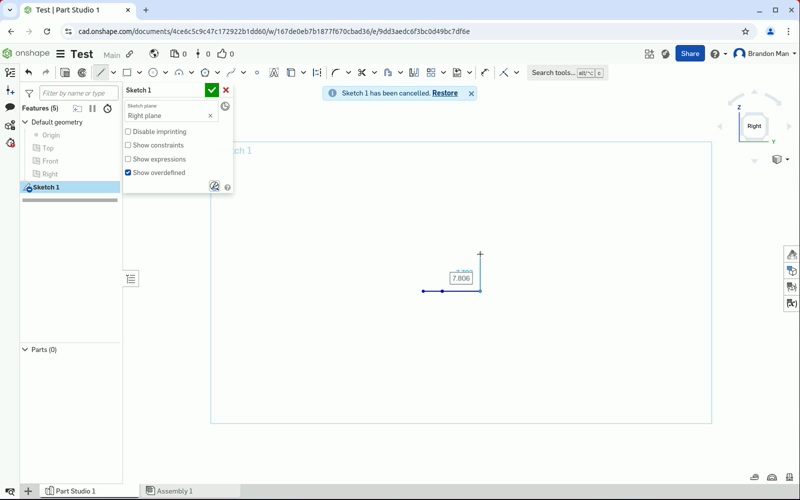
key_down(shift)
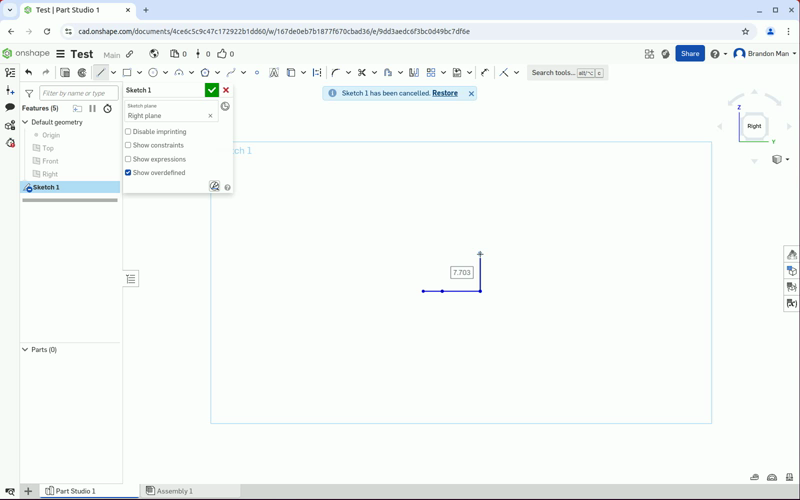
mouse_move(510, 253)
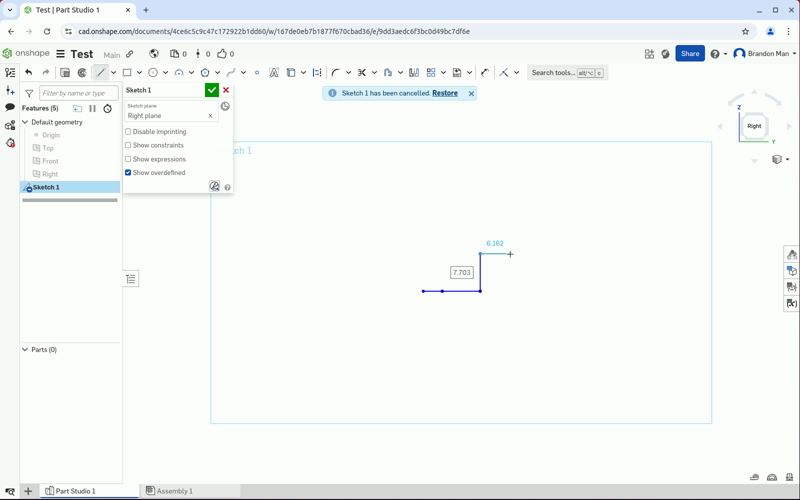
mouse_move(442, 253)
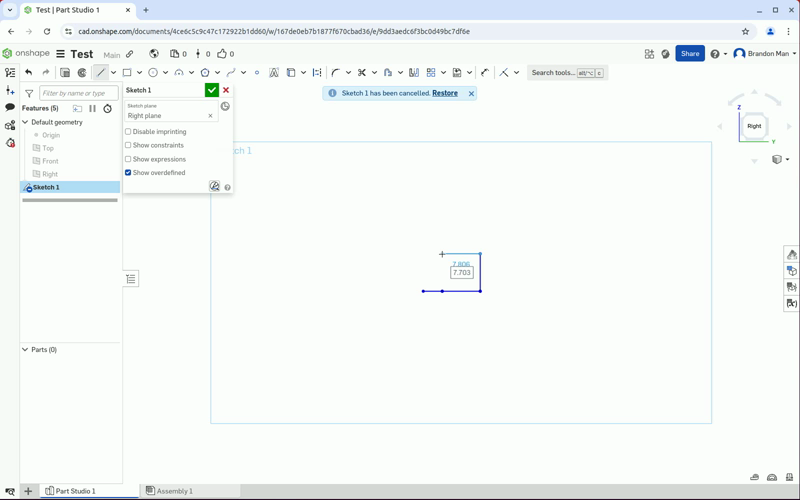
click(442, 253)
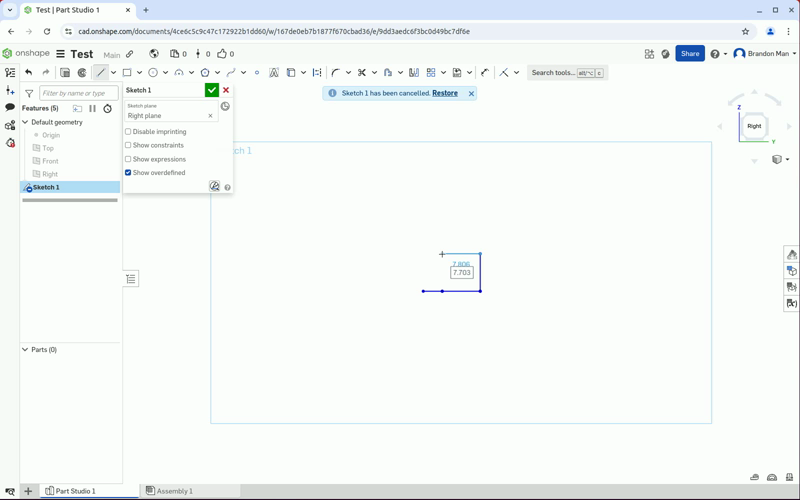
key_up(shift)
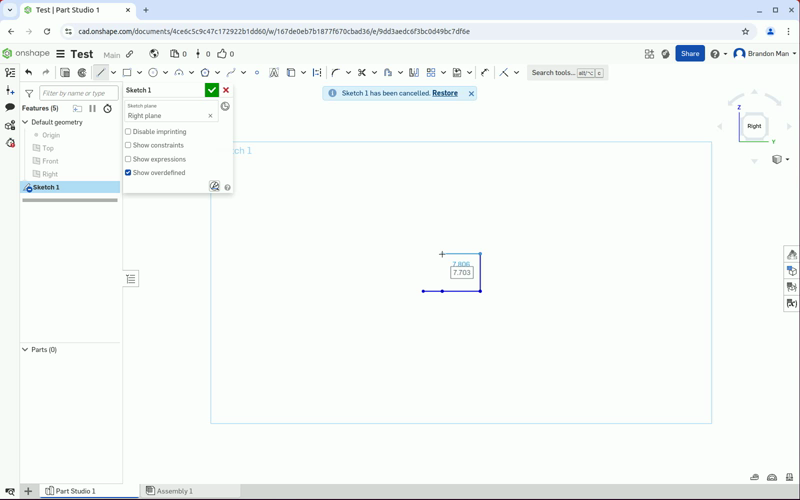
key_down(shift)
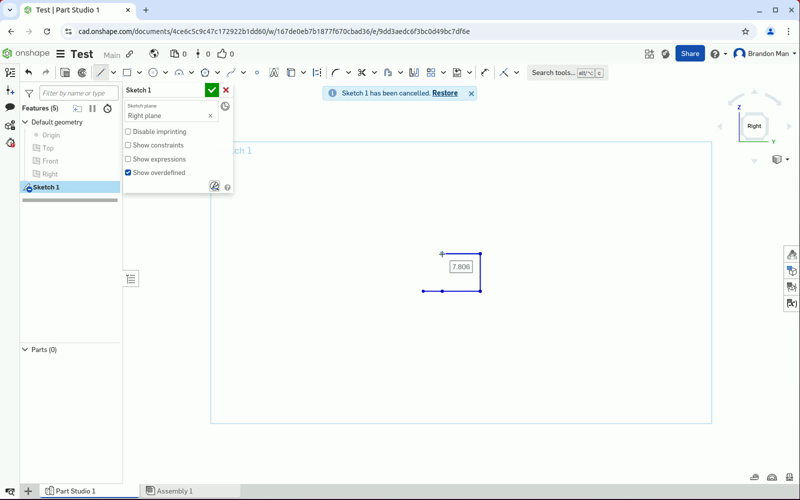
mouse_move(472, 253)
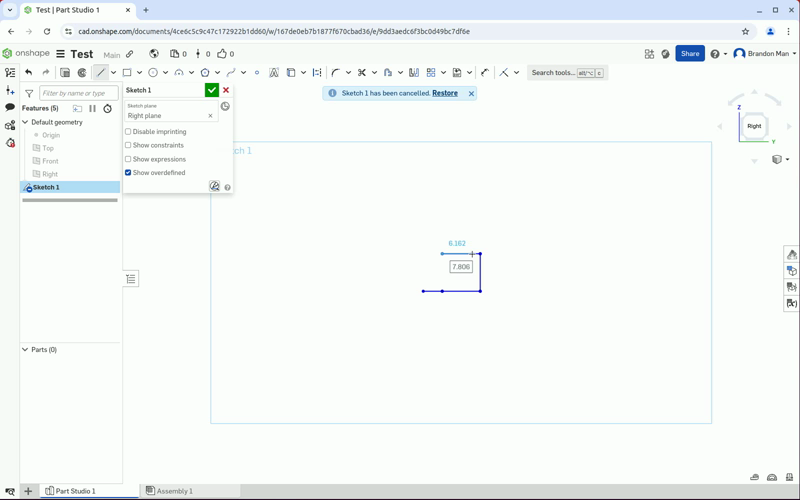
mouse_move(442, 272)
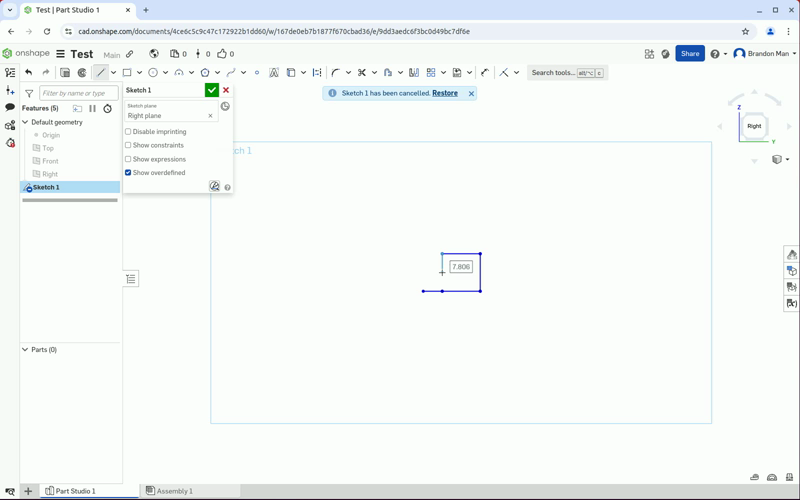
click(442, 272)
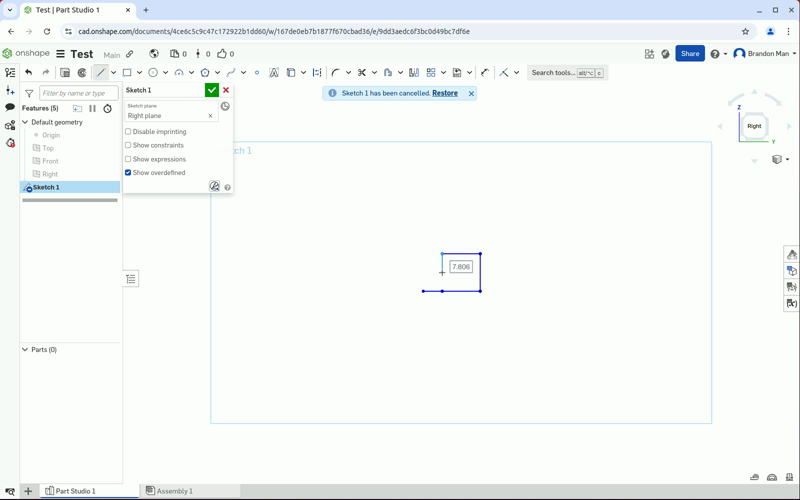
key_up(shift)
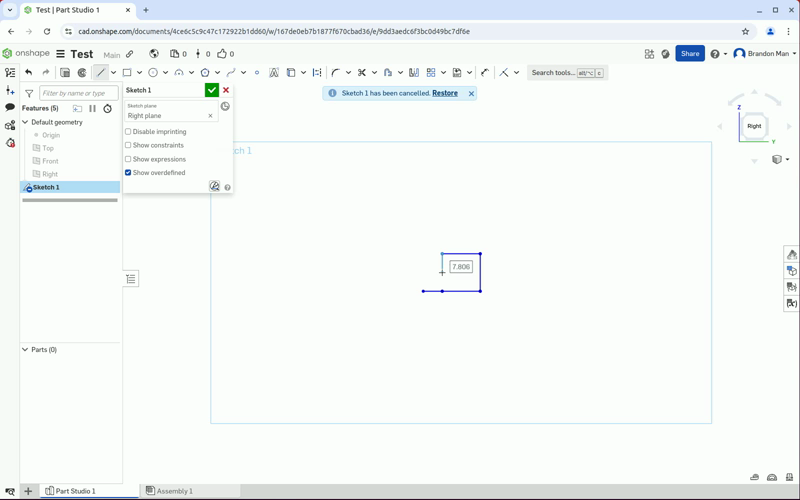
key_down(shift)
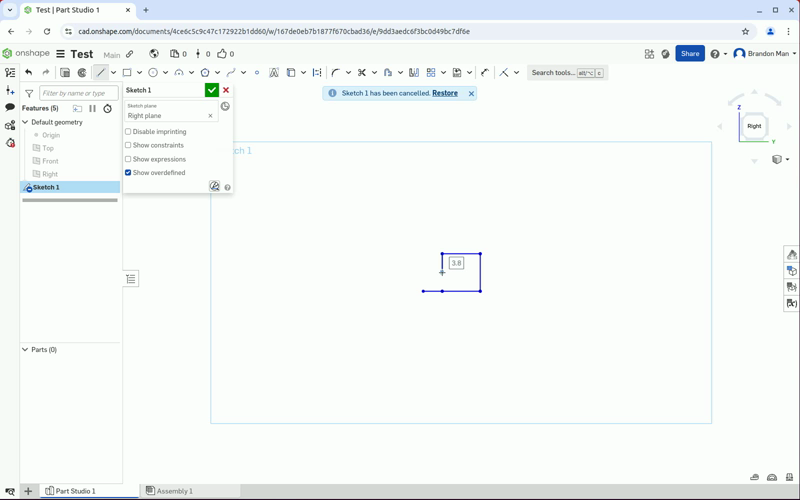
mouse_move(472, 272)
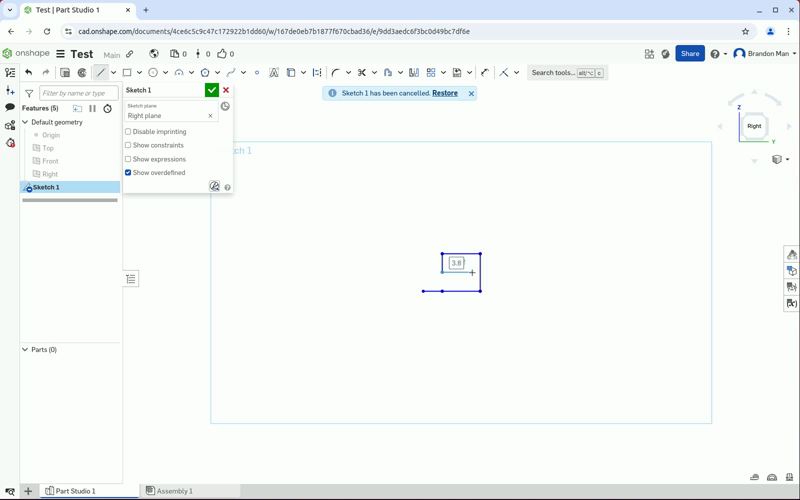
mouse_move(423, 272)
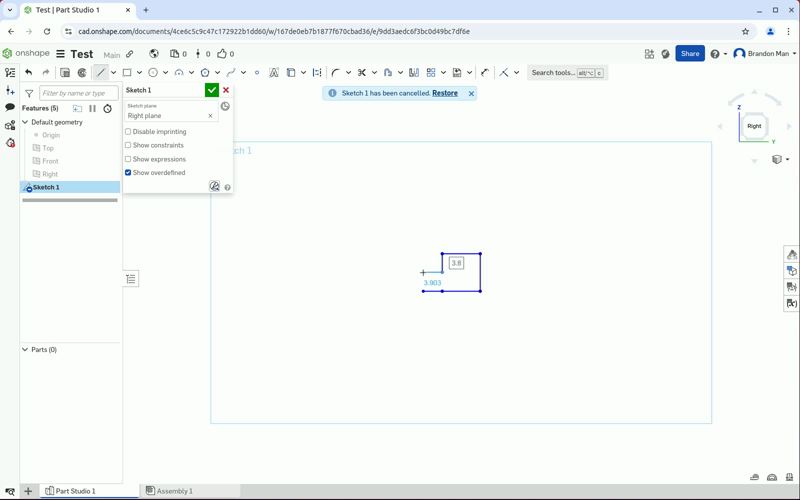
click(423, 272)
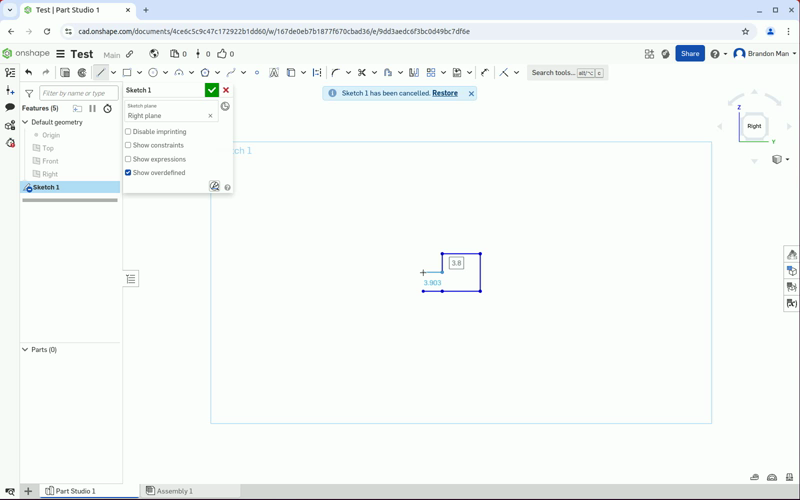
key_up(shift)
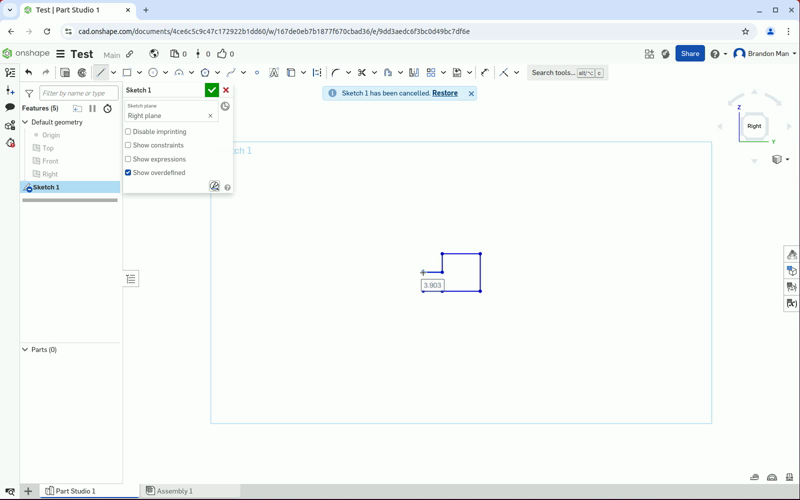
mouse_move(453, 272)
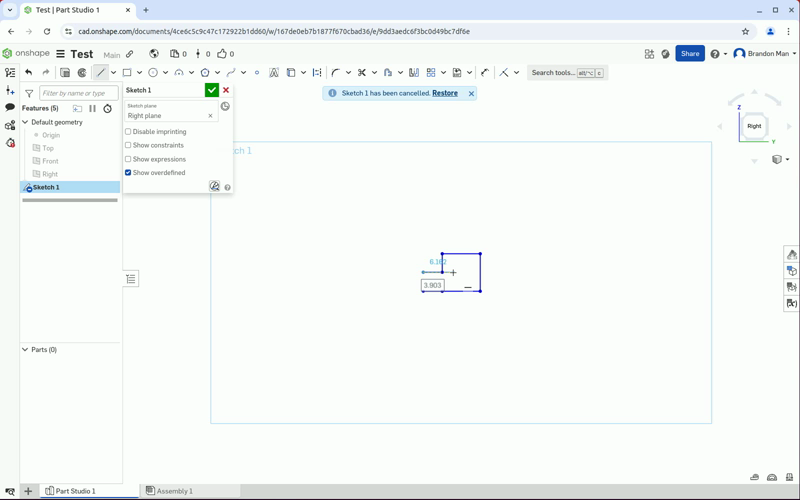
key_down(shift)
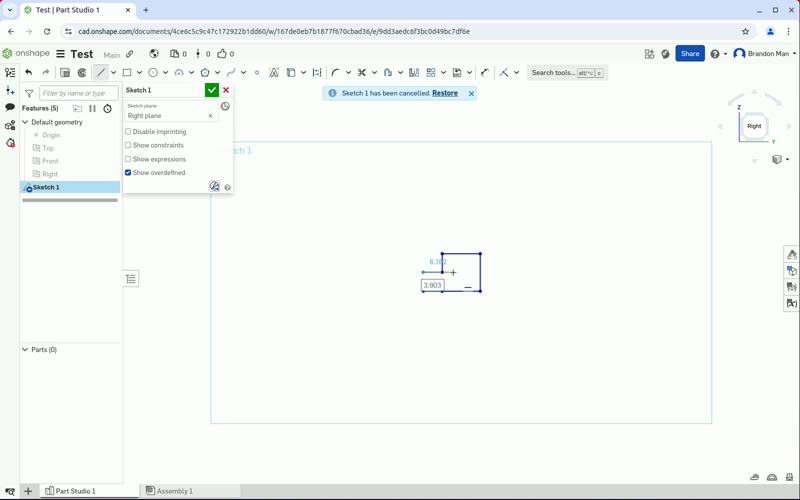
mouse_move(423, 291)
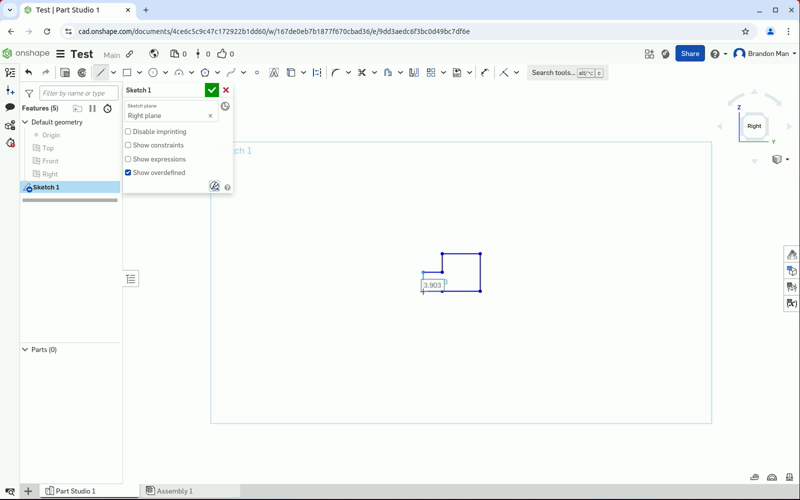
key_up(shift)
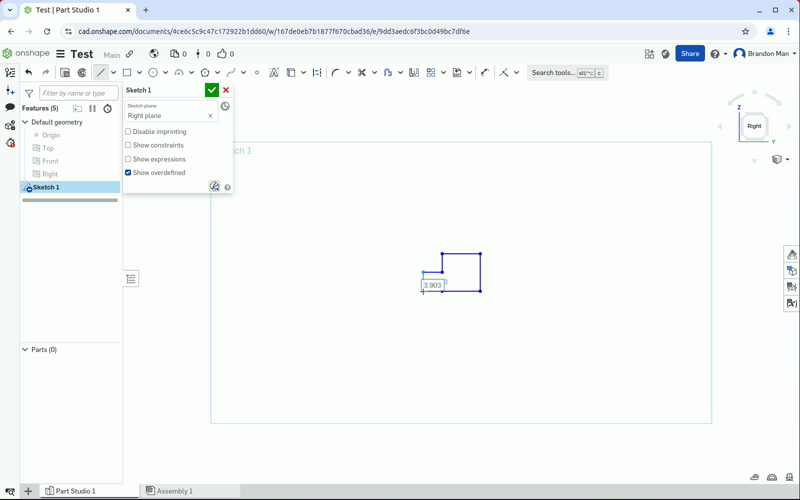
click(423, 291)
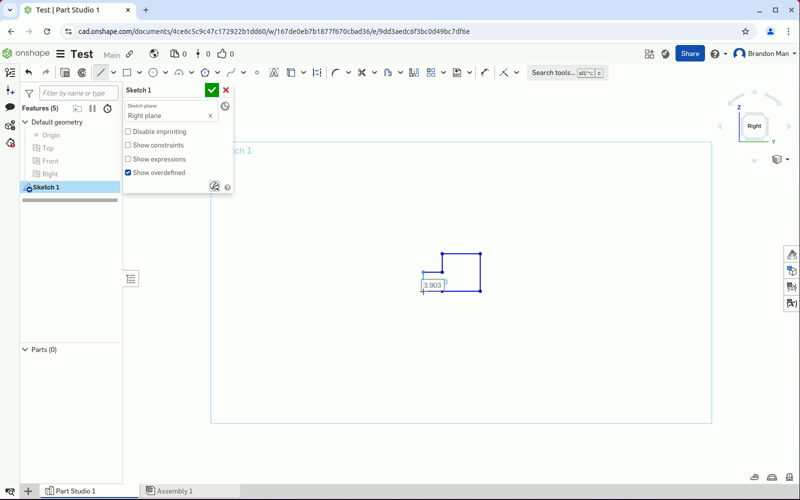
key(esc)
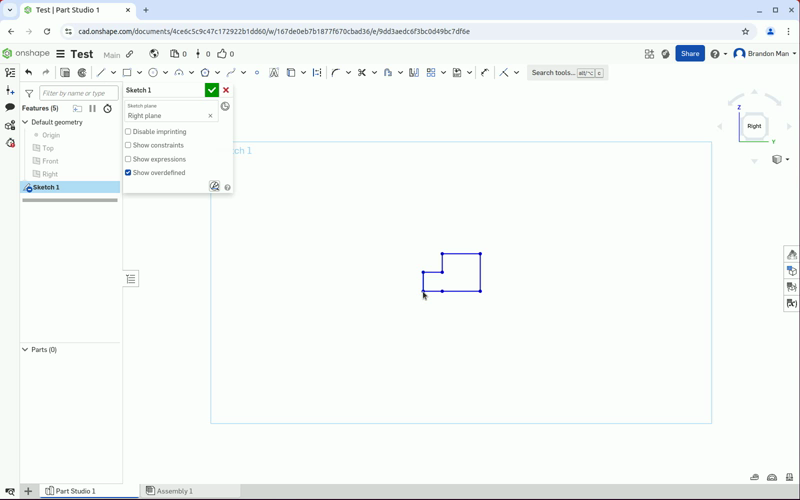
mouse_move(463, 259)
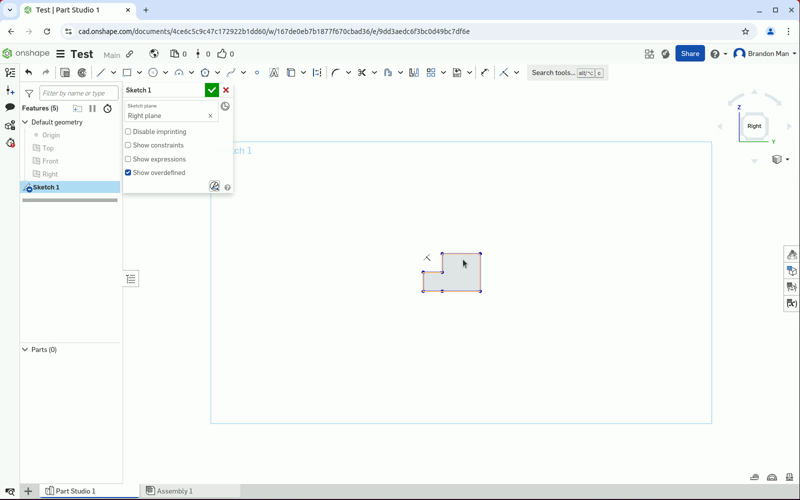
scroll(6)
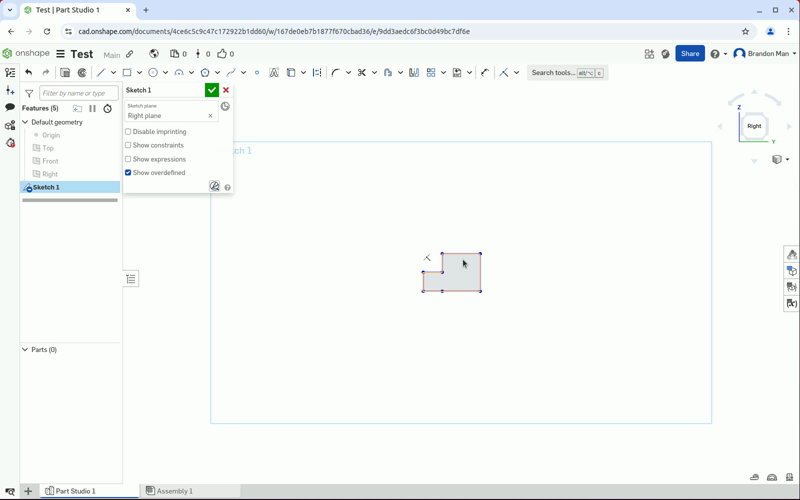
scroll(6)
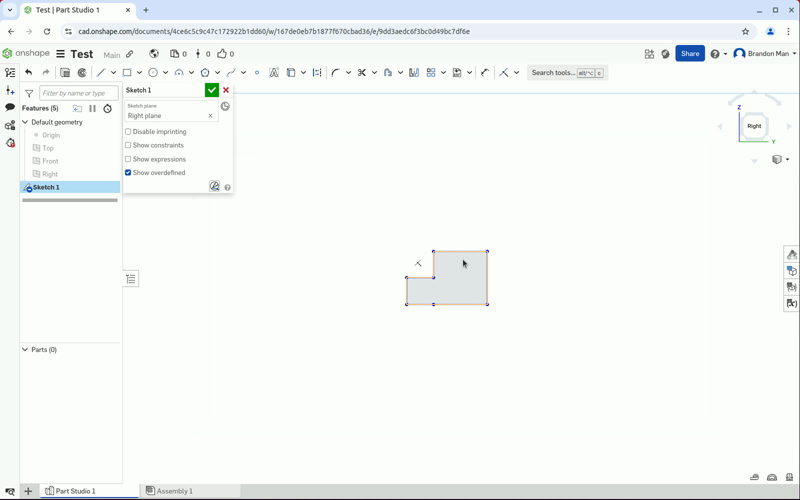
scroll(6)
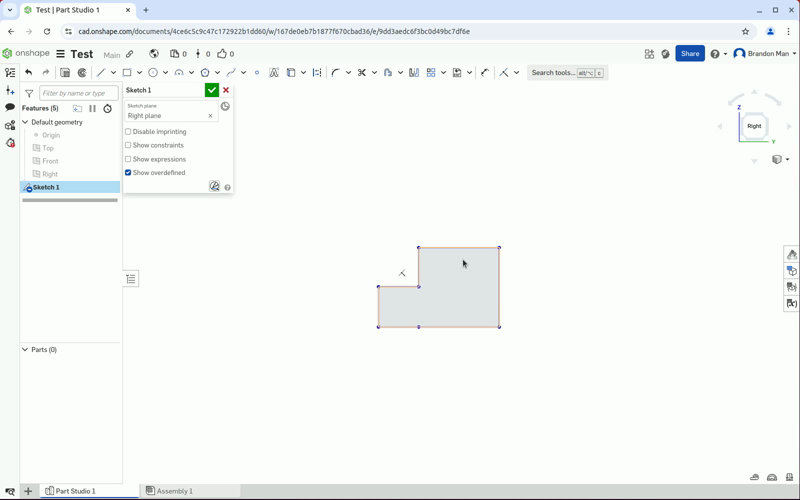
scroll(6)
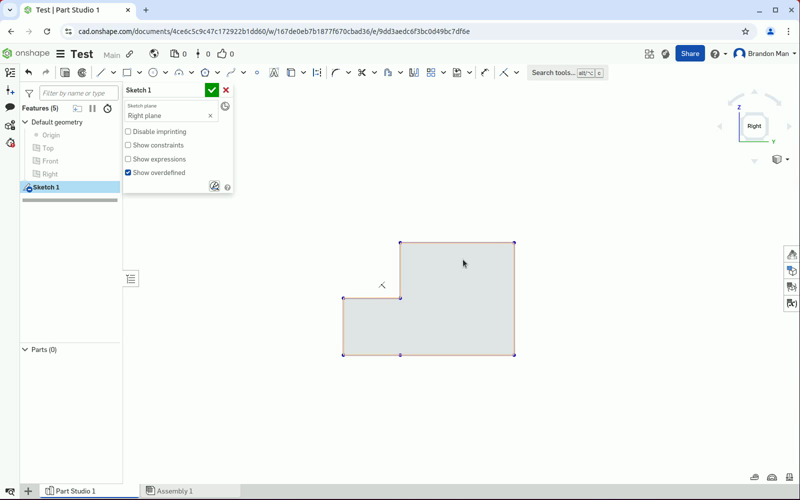
scroll(6)
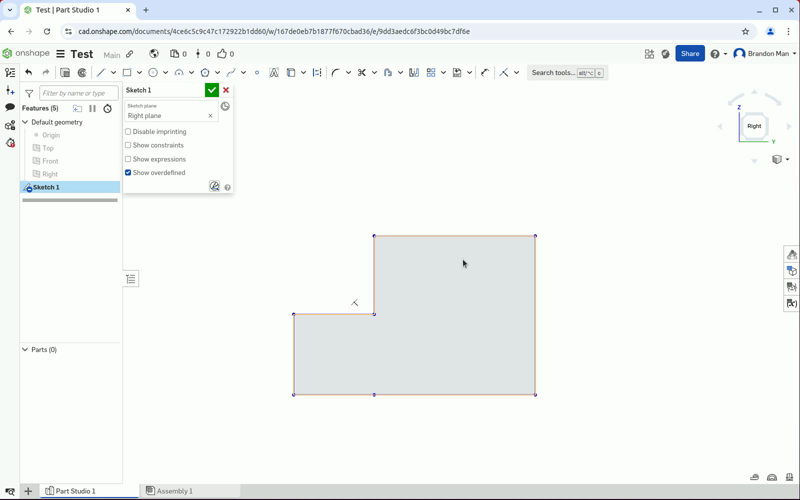
scroll(6)
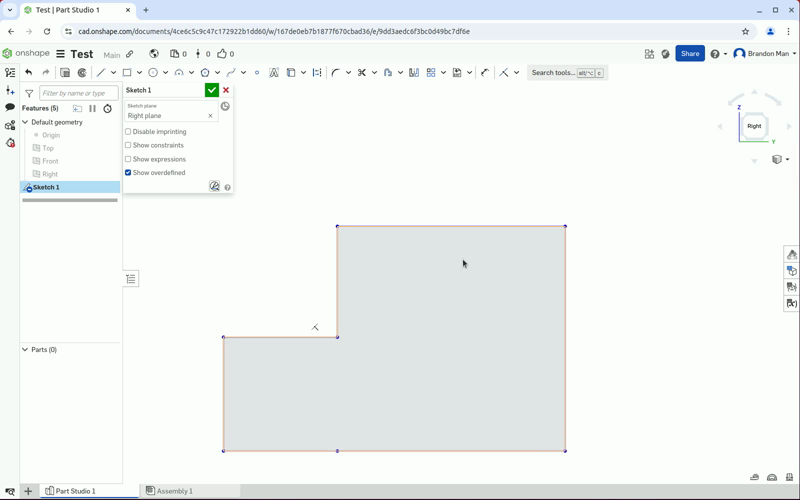
scroll(6)
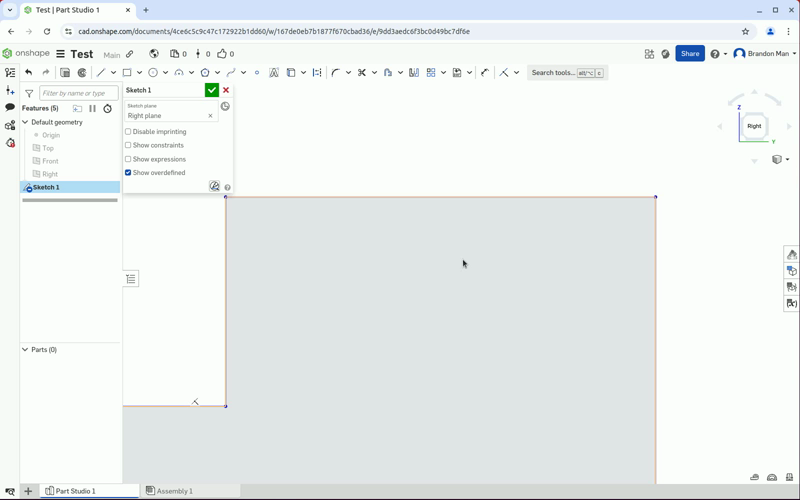
click(463, 259)
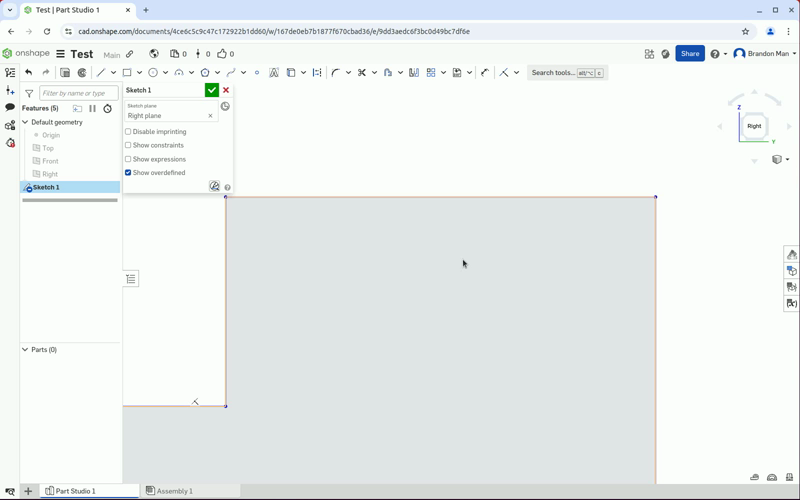
scroll(-6)
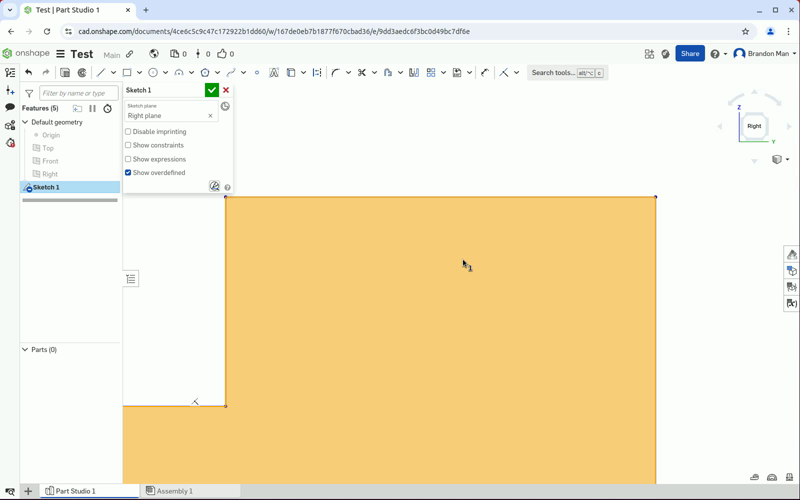
scroll(-6)
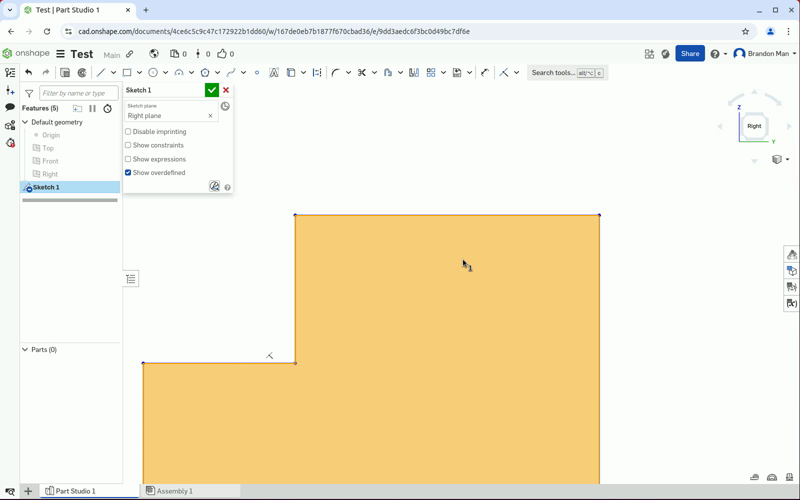
scroll(-6)
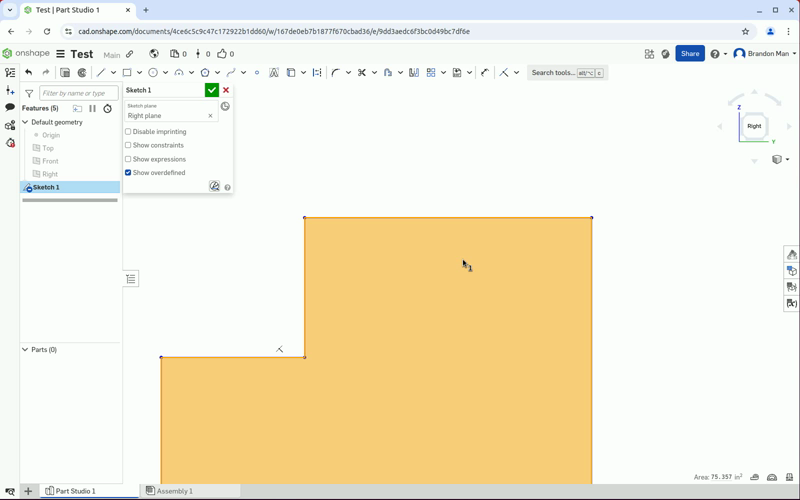
scroll(-6)
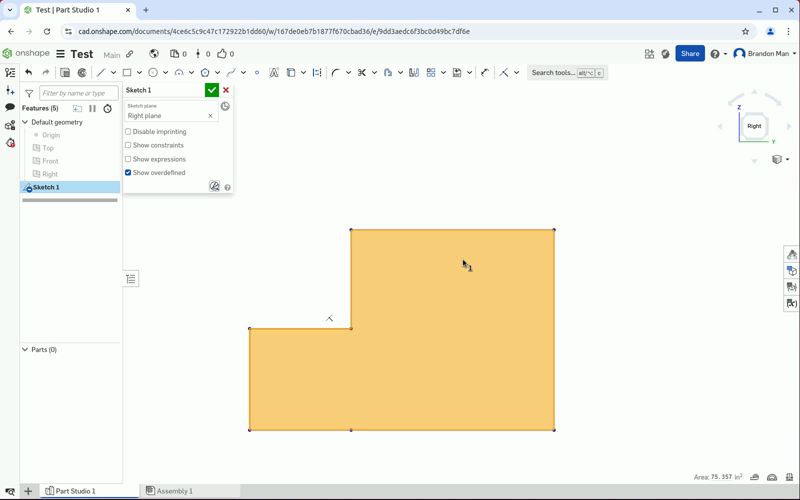
scroll(-6)
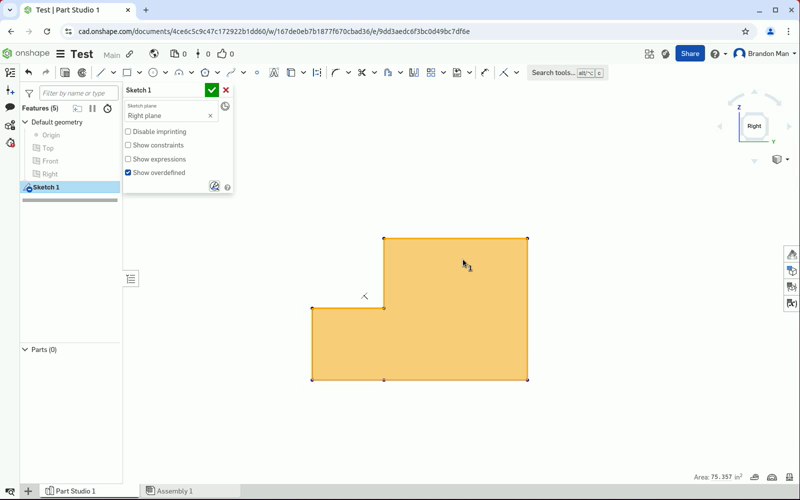
scroll(-6)
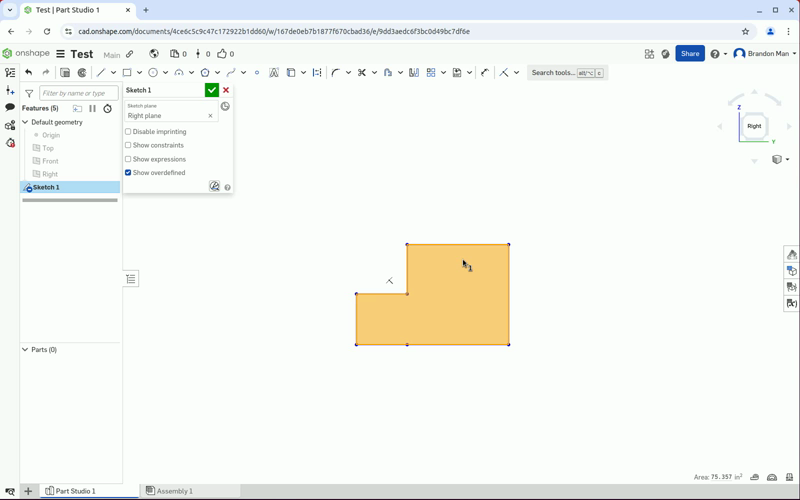
scroll(-6)
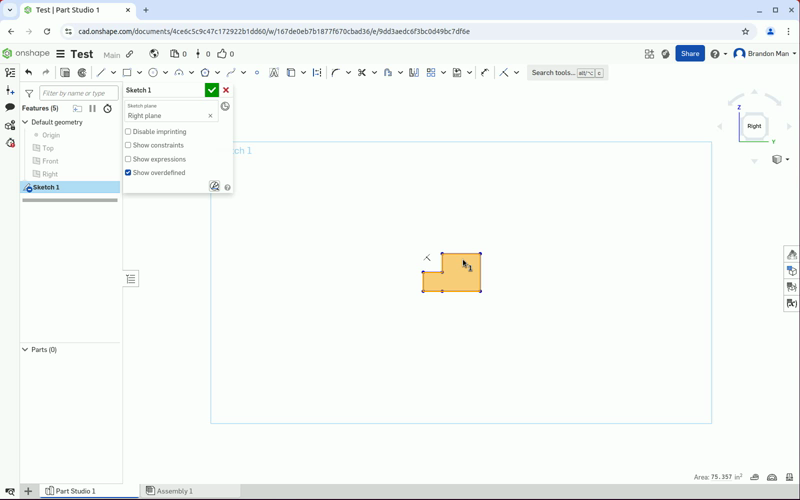
mouse_move(73, 352)
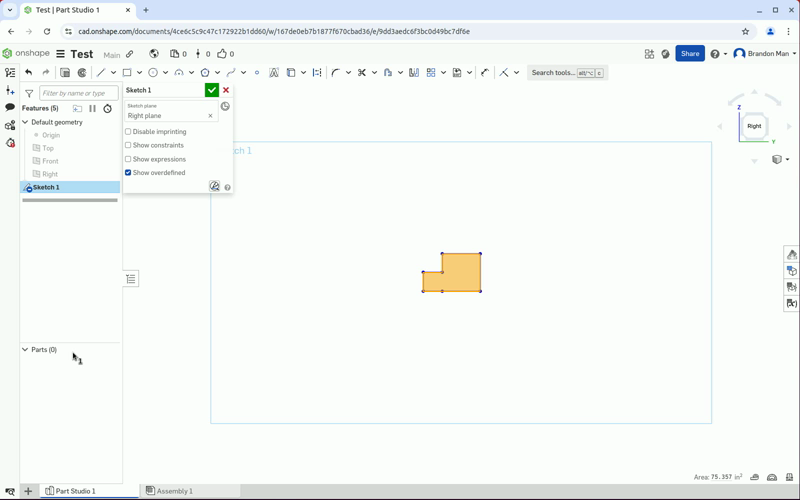
key(shift+y)
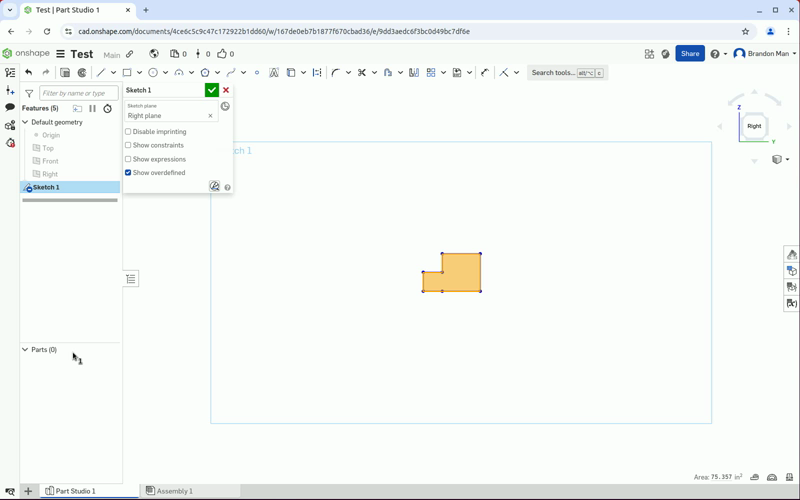
key(shift+e)
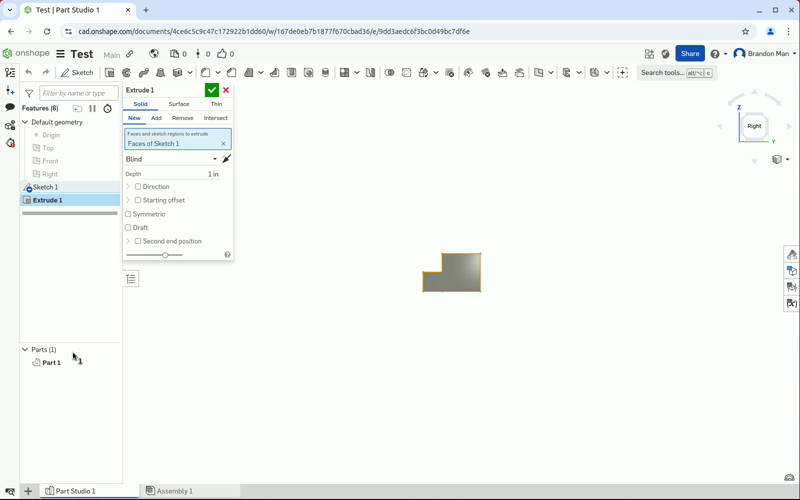
mouse_move(143, 106)
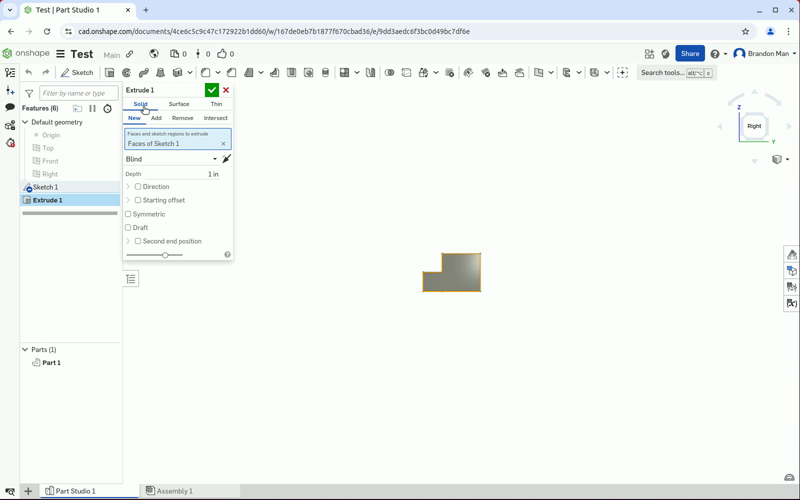
click(143, 106)
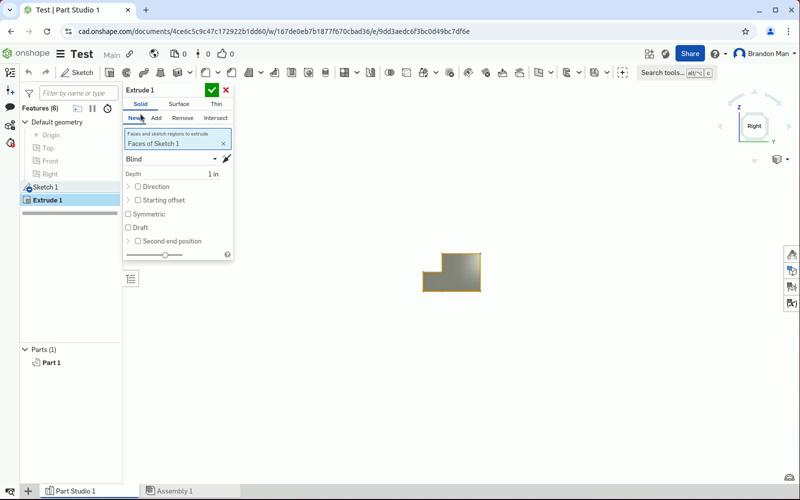
mouse_move(137, 120)
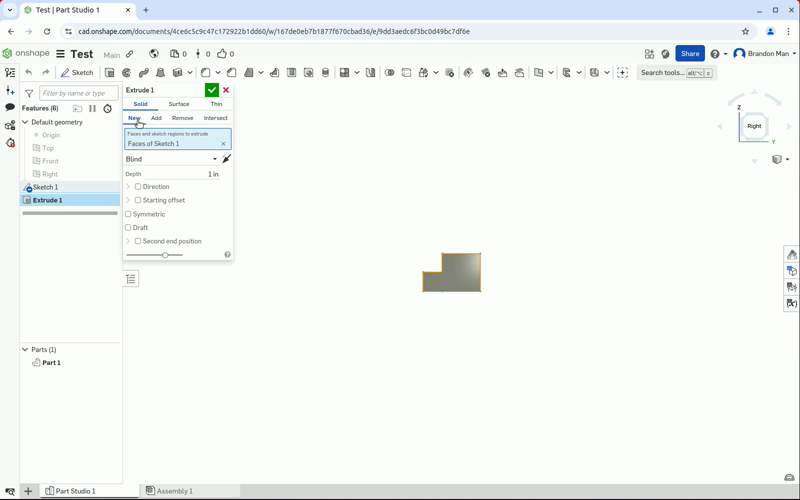
click(137, 120)
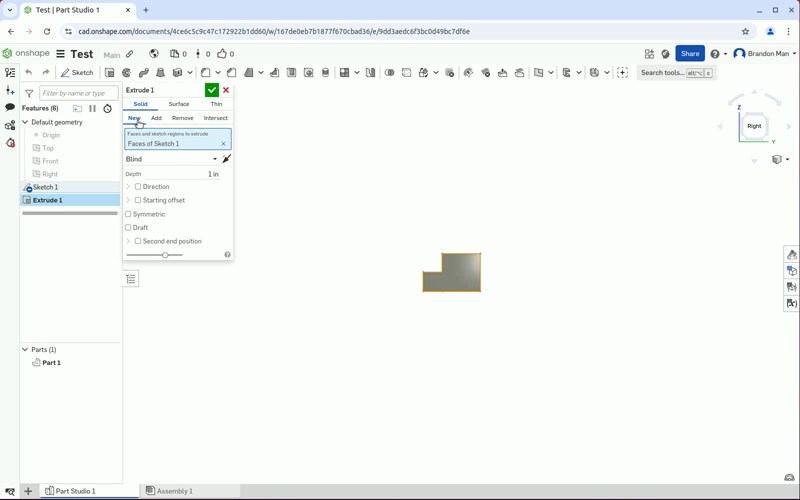
key(tab, 4)
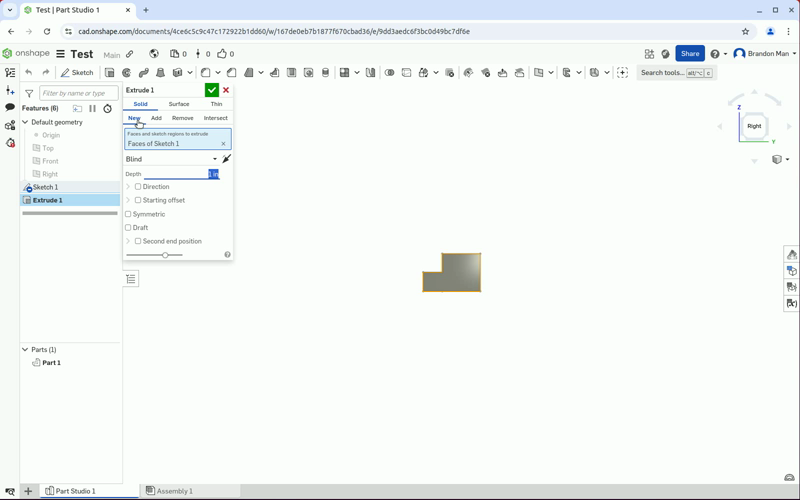
text(23.108)
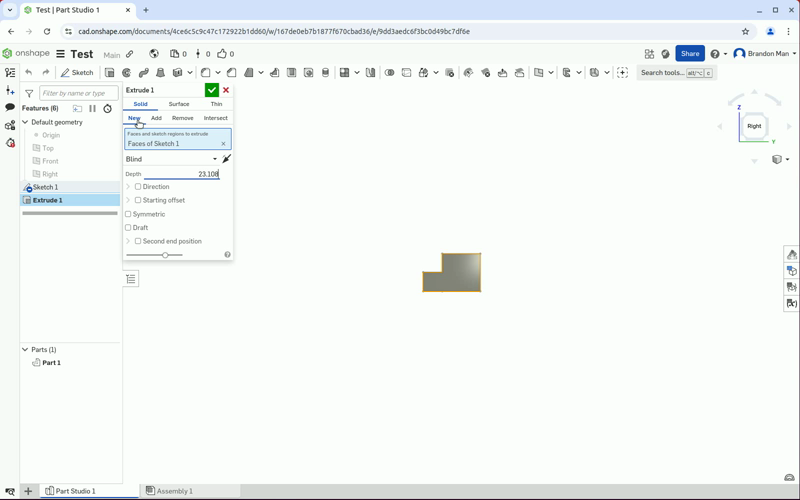
key(enter)
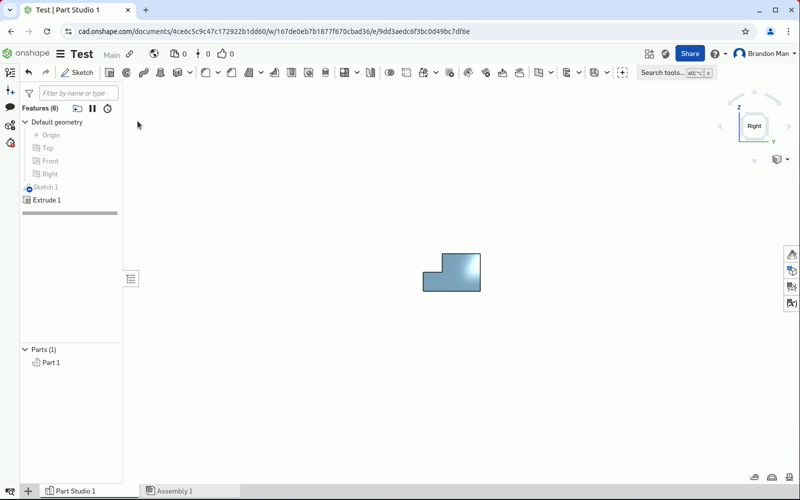
key(shift+h)
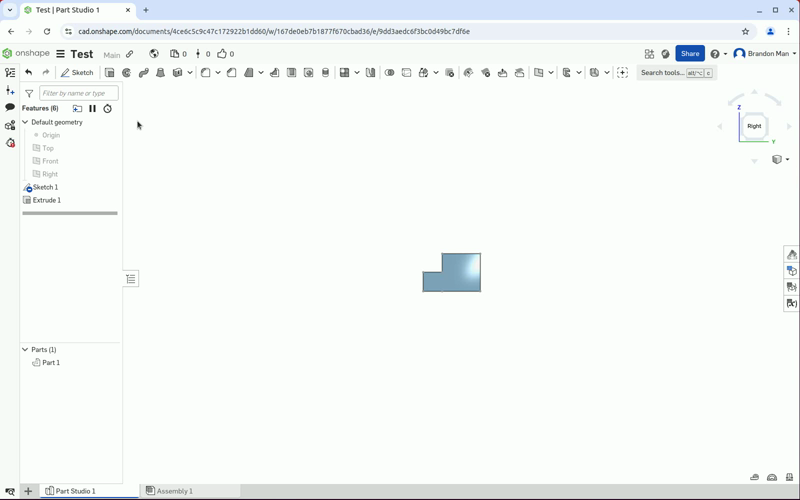
key(shift+h)
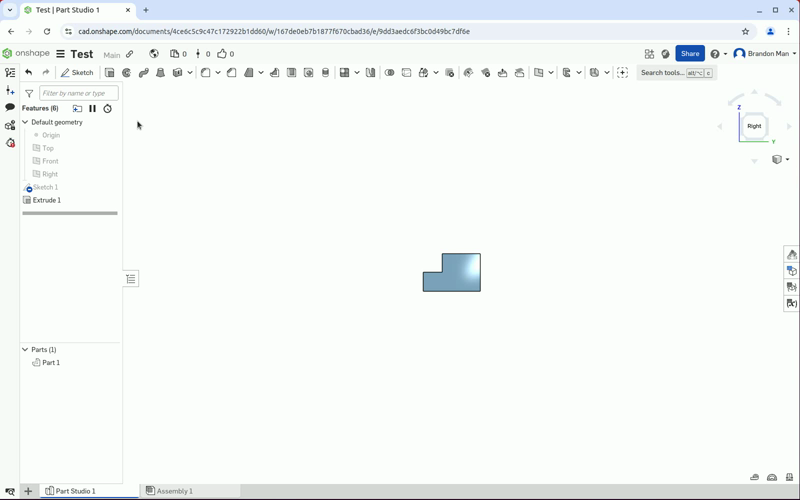
mouse_move(73, 189)
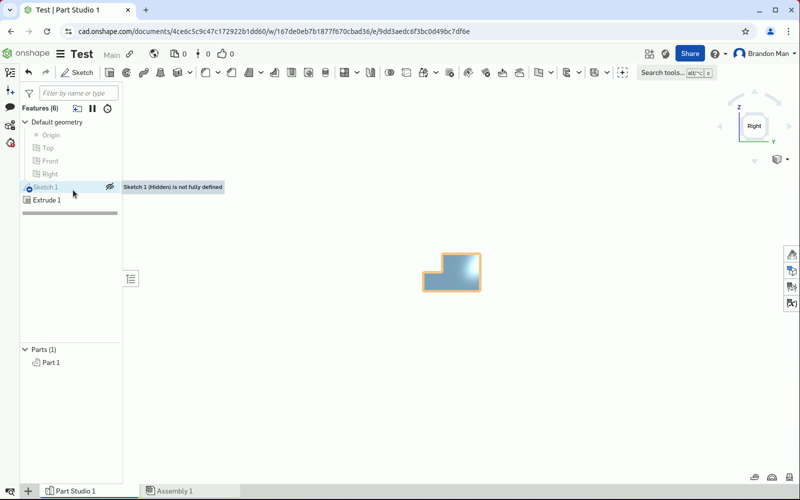
click(73, 189)
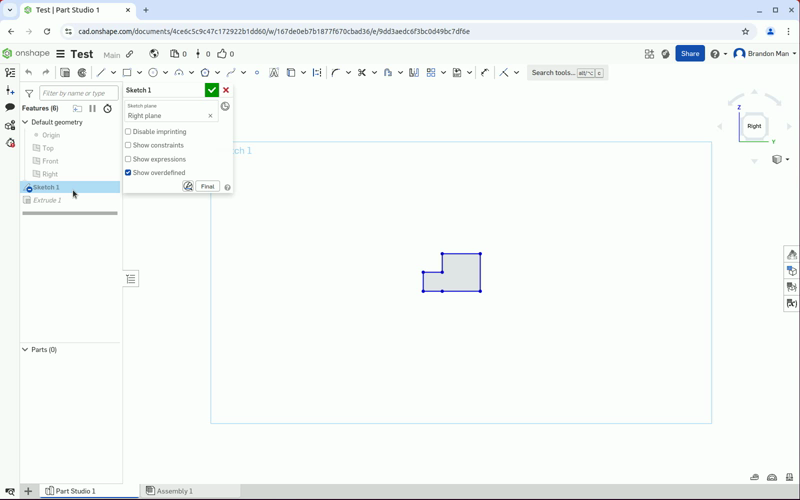
mouse_move(229, 92)
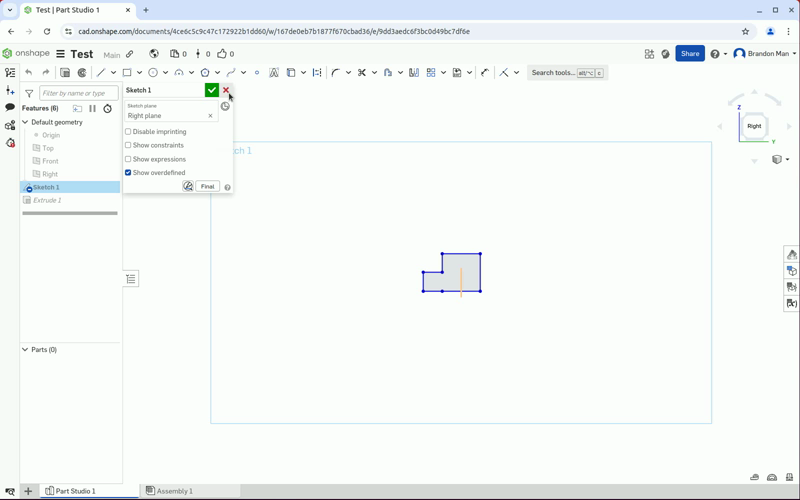
click(229, 92)
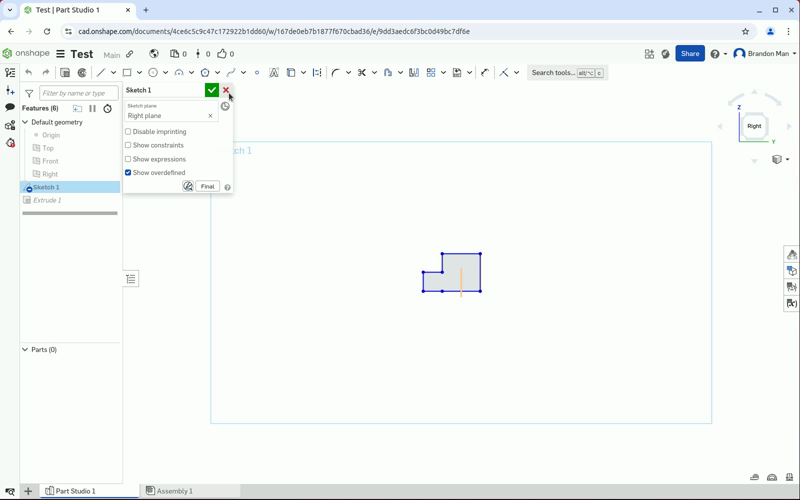
key(shift+s)
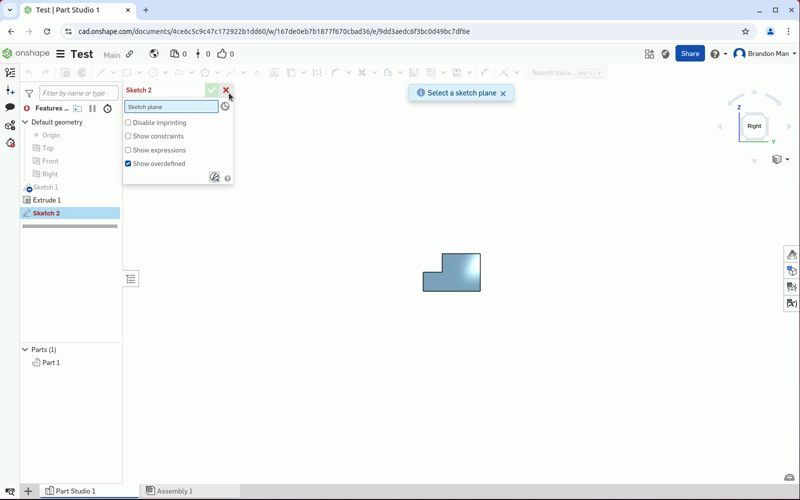
mouse_move(73, 176)
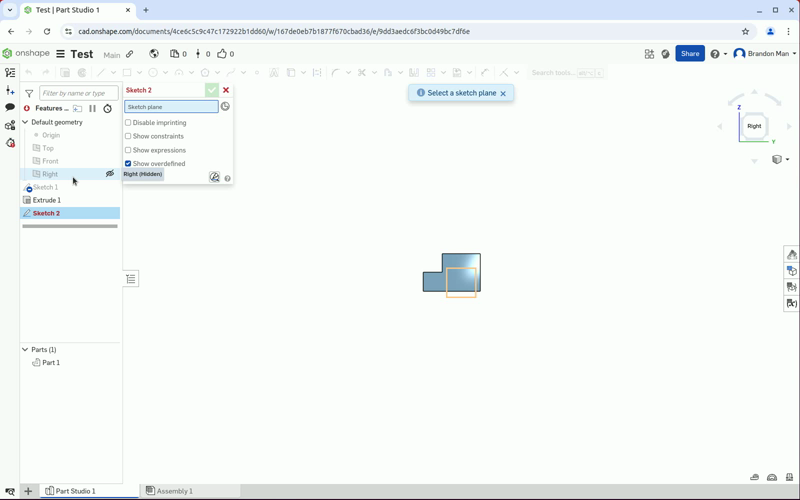
click(73, 176)
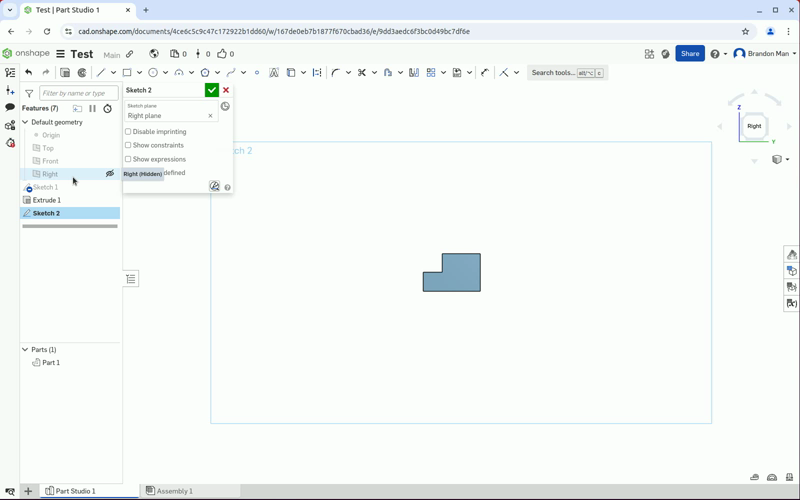
mouse_move(73, 352)
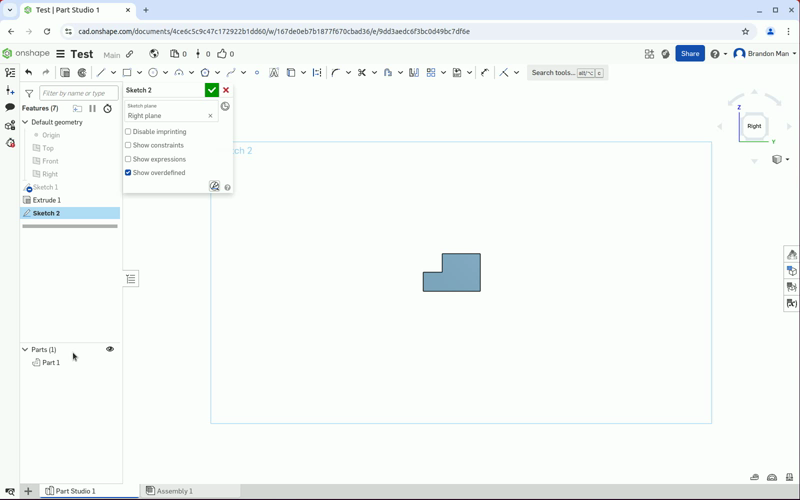
key(y)
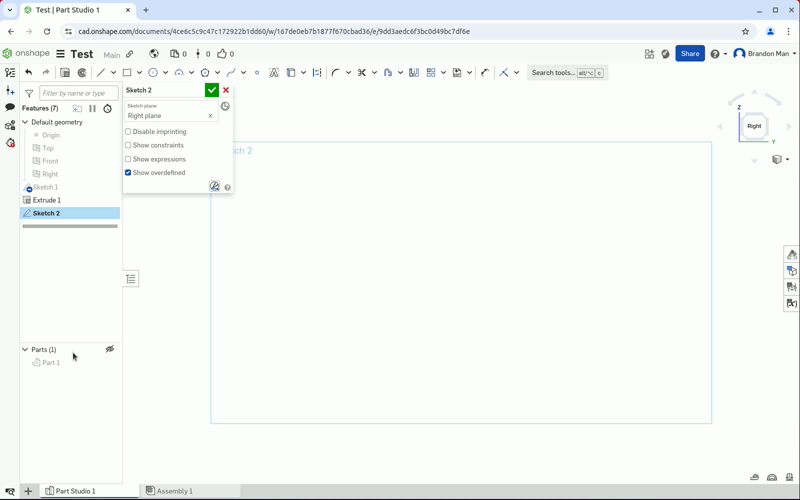
key(l)
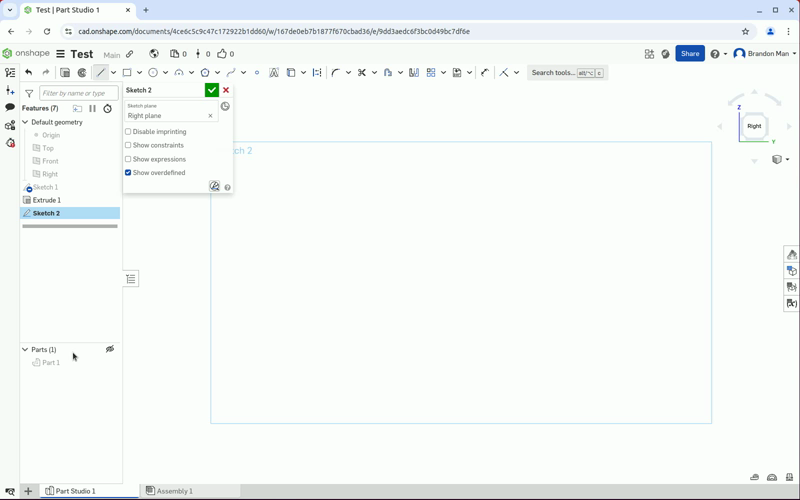
key_down(shift)
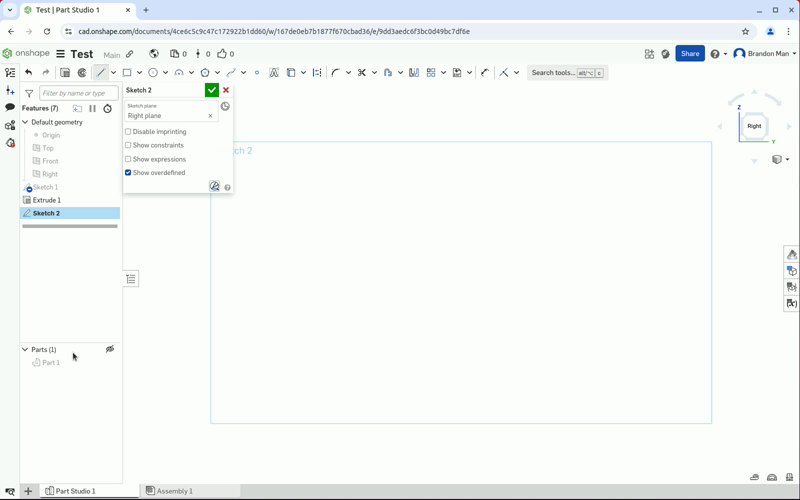
mouse_move(423, 272)
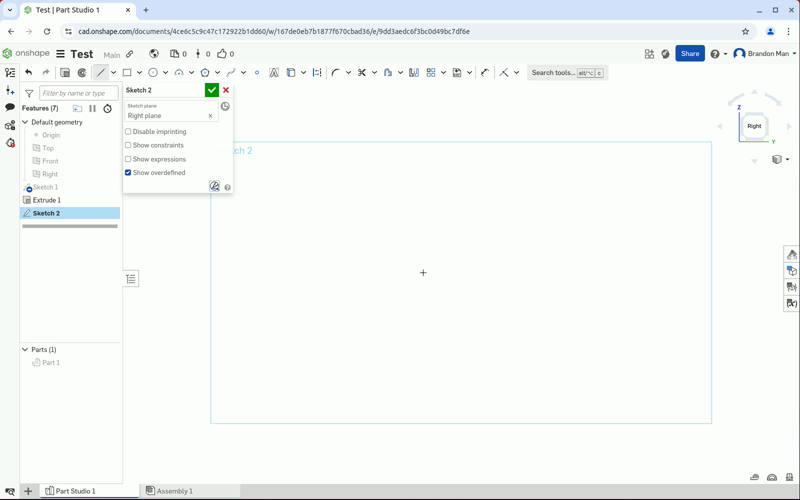
click(423, 272)
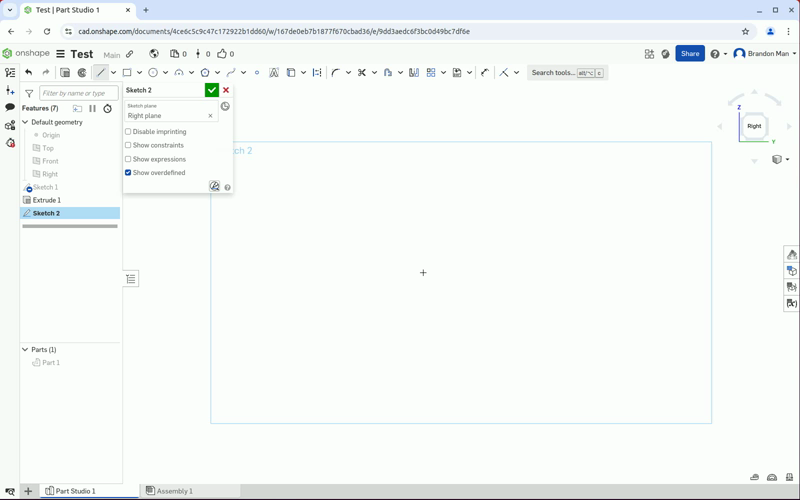
key_up(shift)
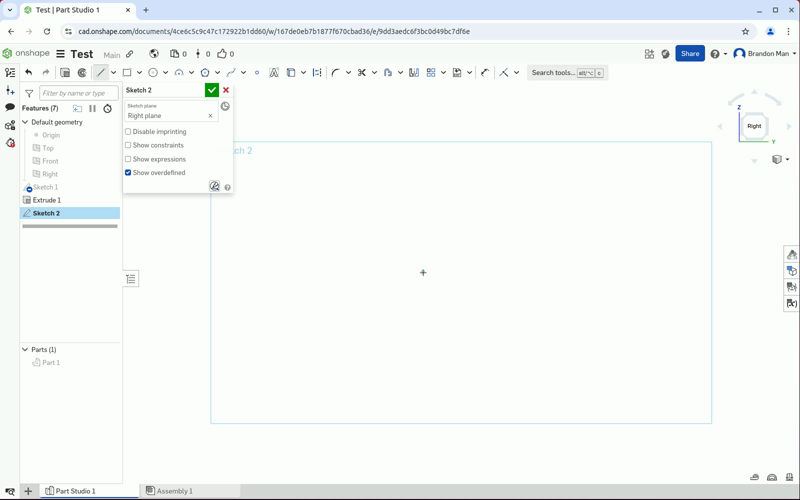
key_down(shift)
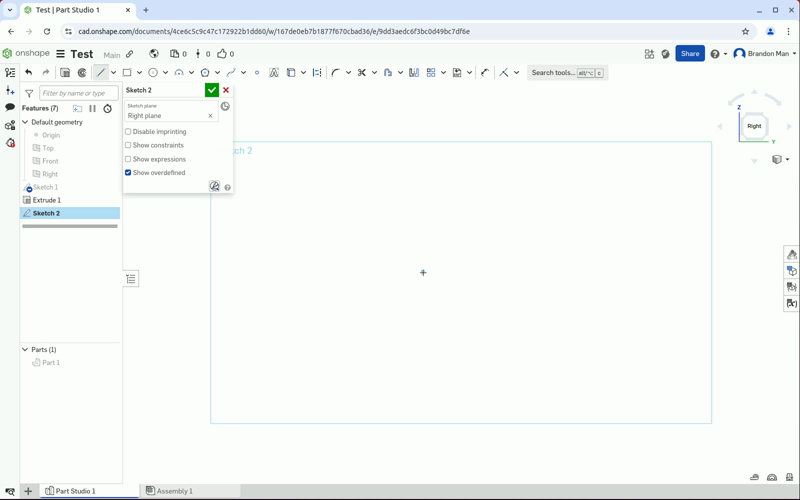
mouse_move(453, 272)
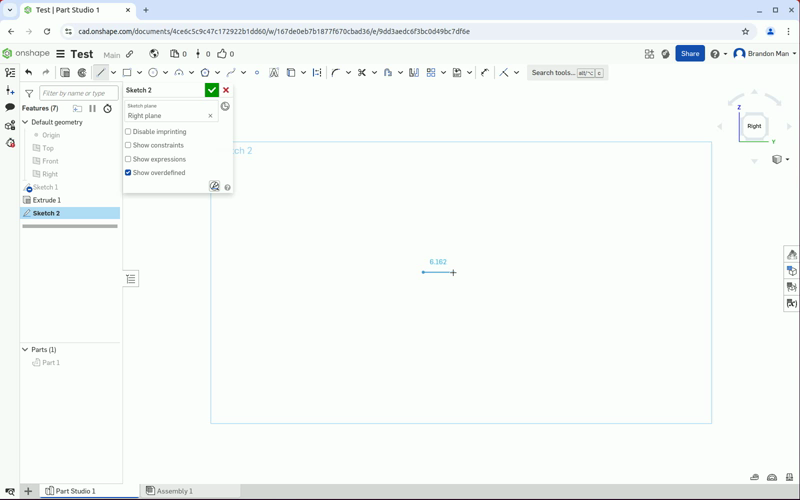
mouse_move(443, 272)
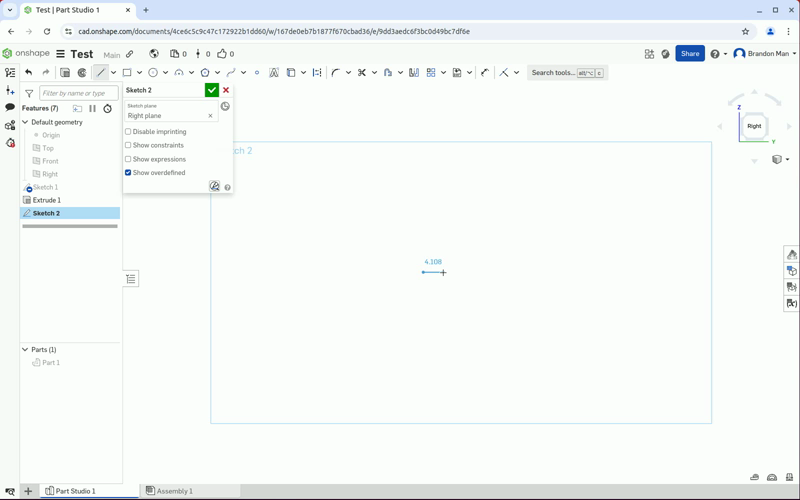
click(443, 272)
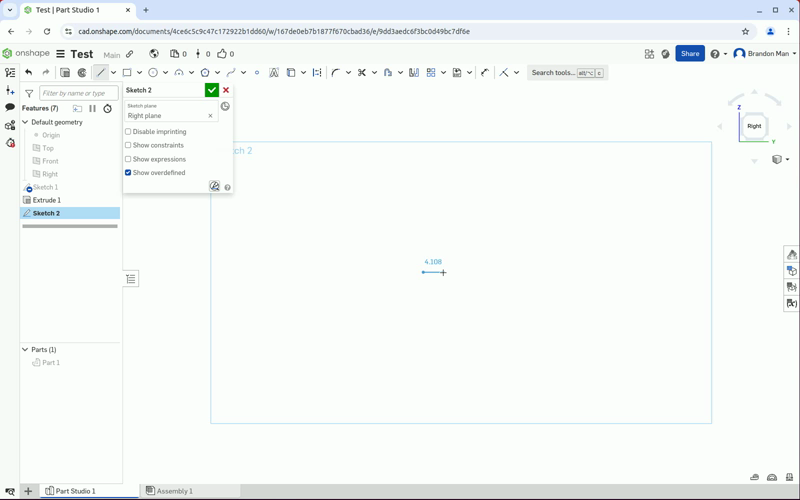
key_up(shift)
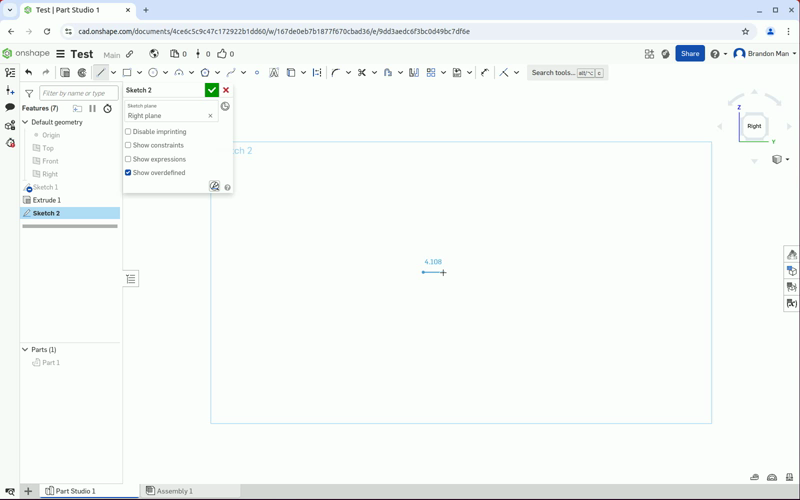
key_down(shift)
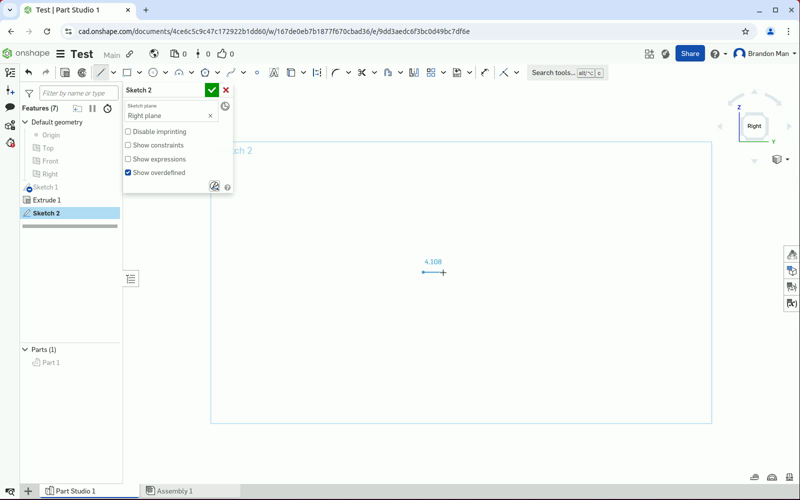
mouse_move(473, 272)
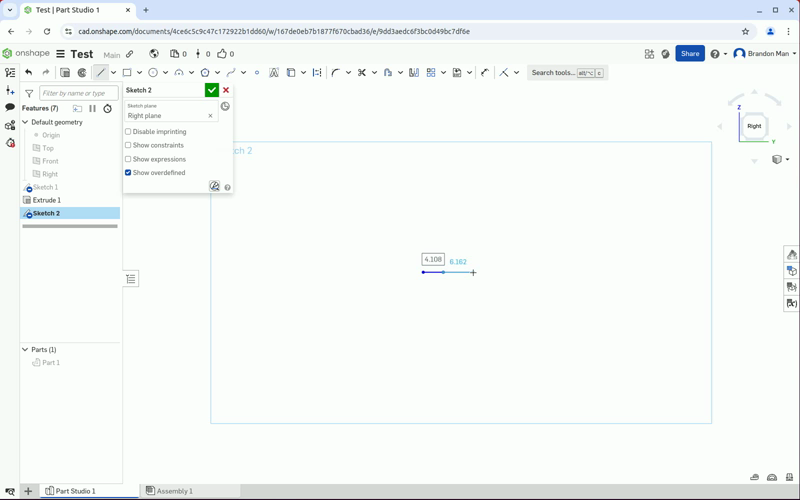
mouse_move(443, 252)
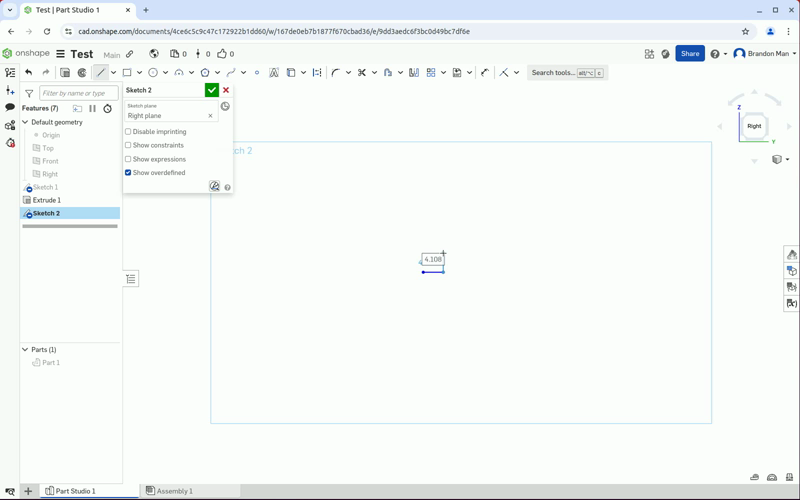
click(443, 252)
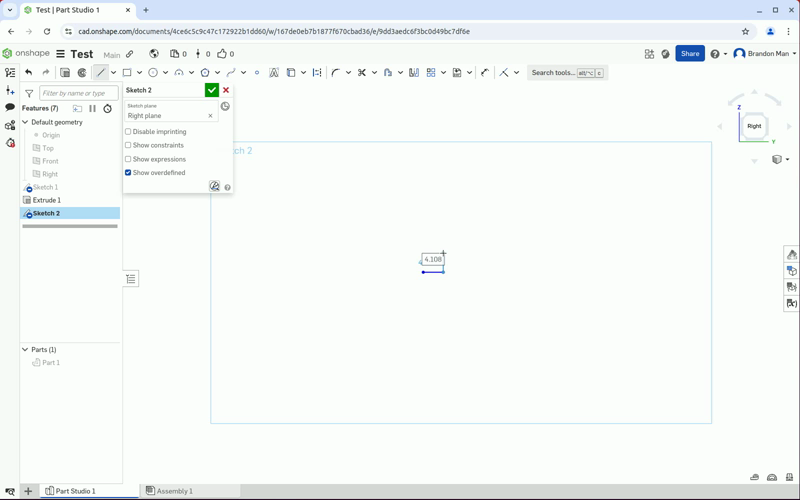
key_up(shift)
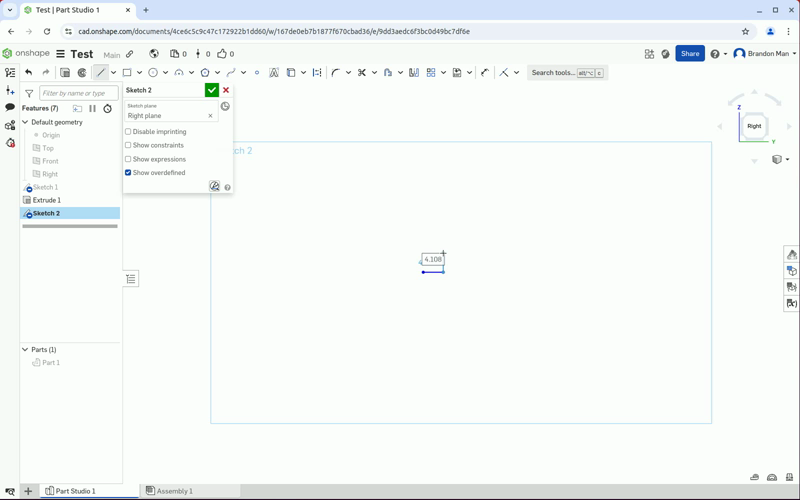
mouse_move(473, 252)
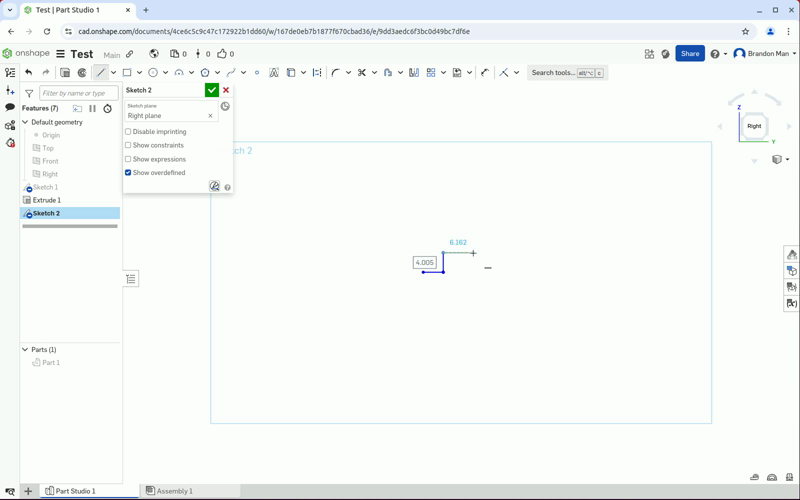
key_down(shift)
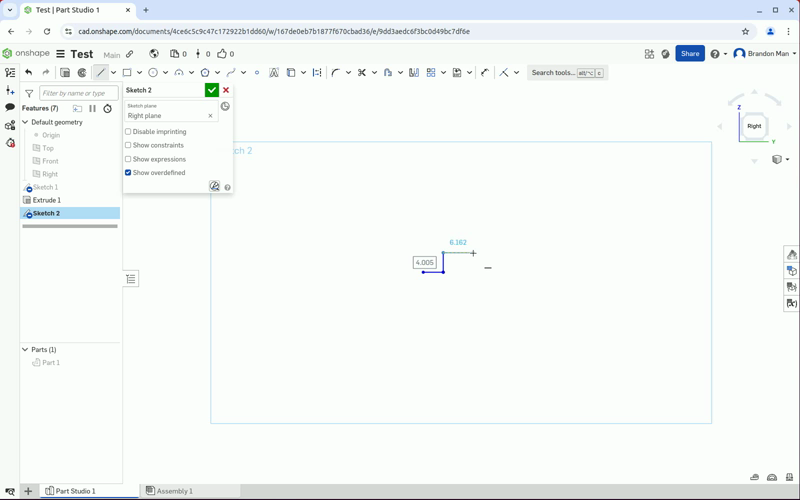
mouse_move(423, 272)
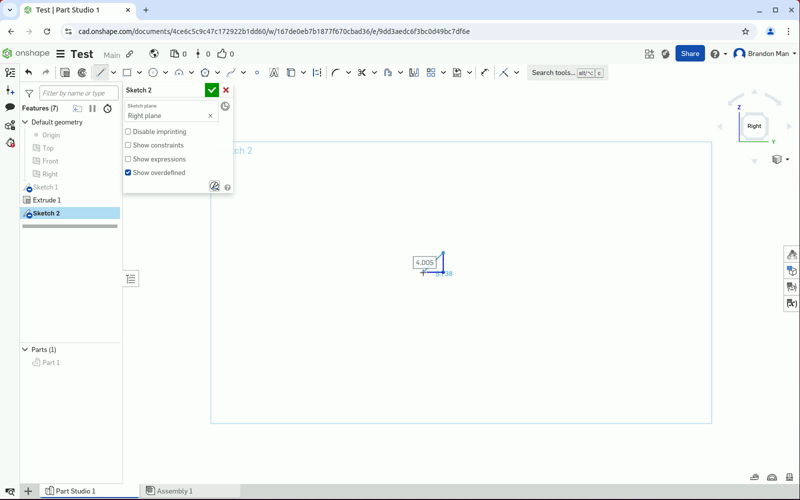
key_up(shift)
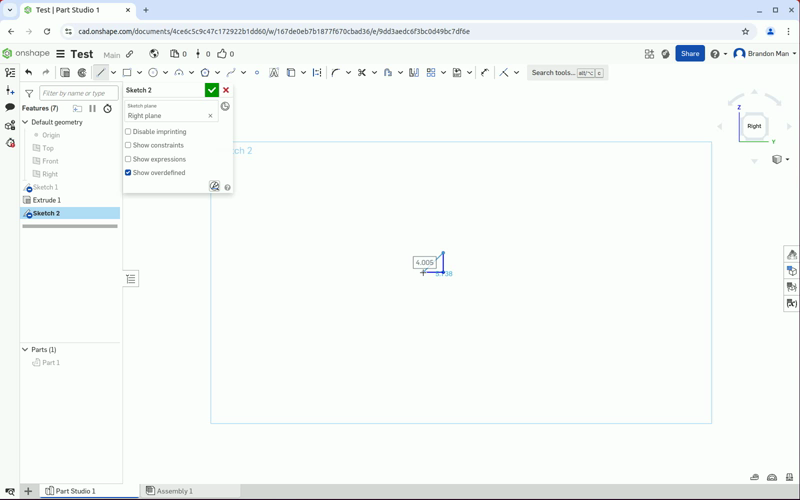
click(423, 272)
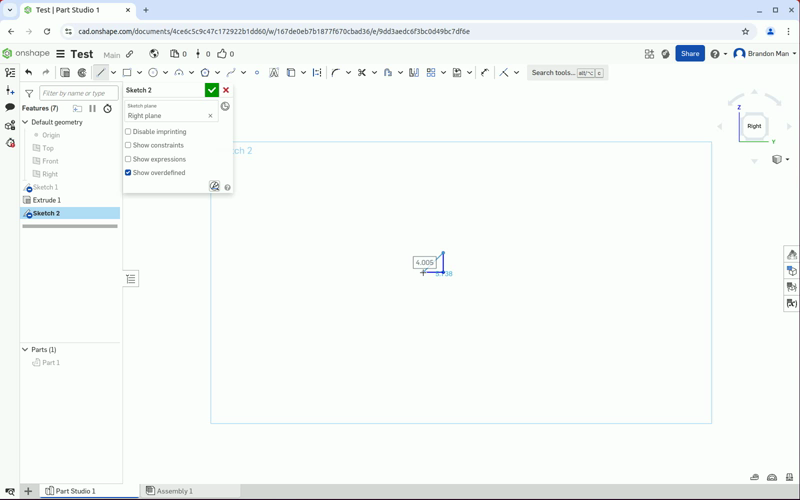
key(esc)
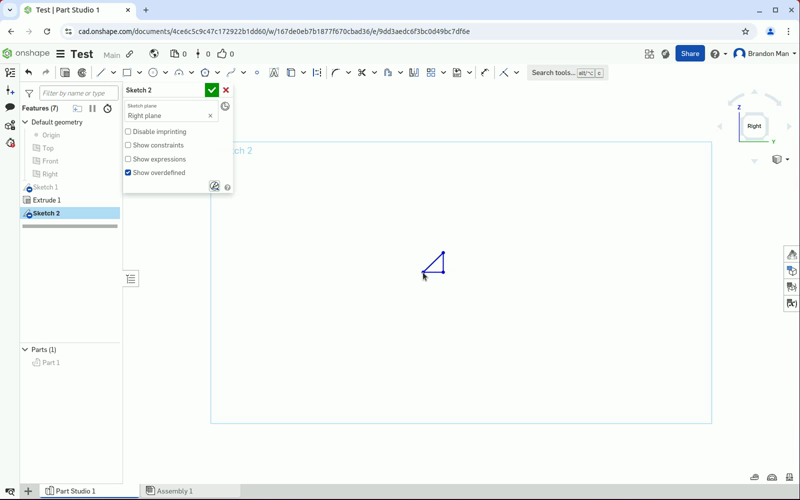
mouse_move(441, 260)
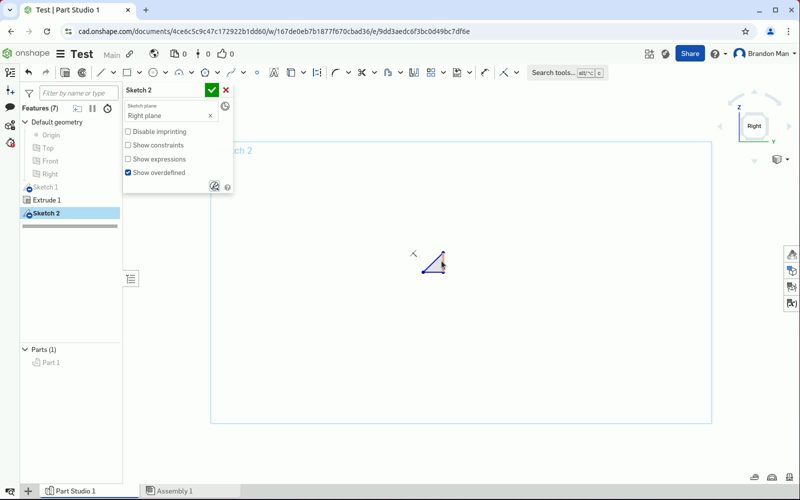
scroll(6)
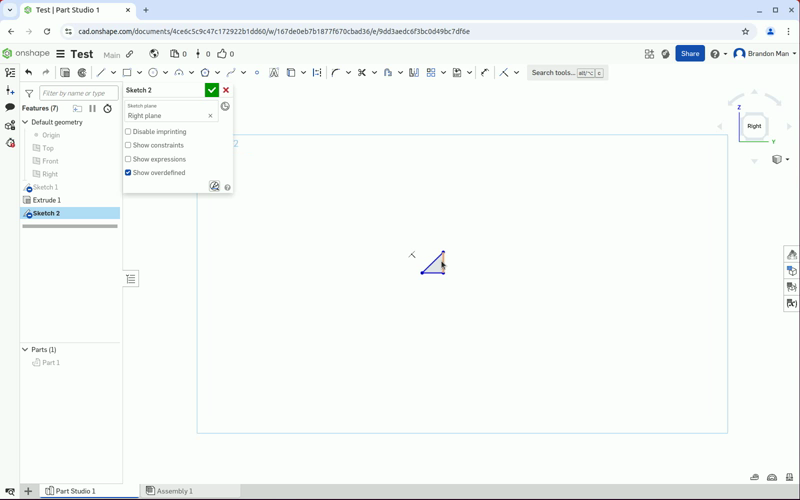
scroll(6)
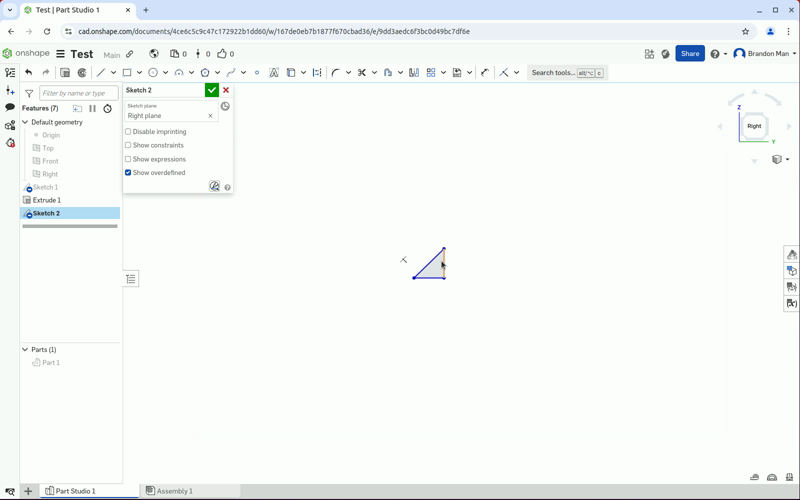
scroll(6)
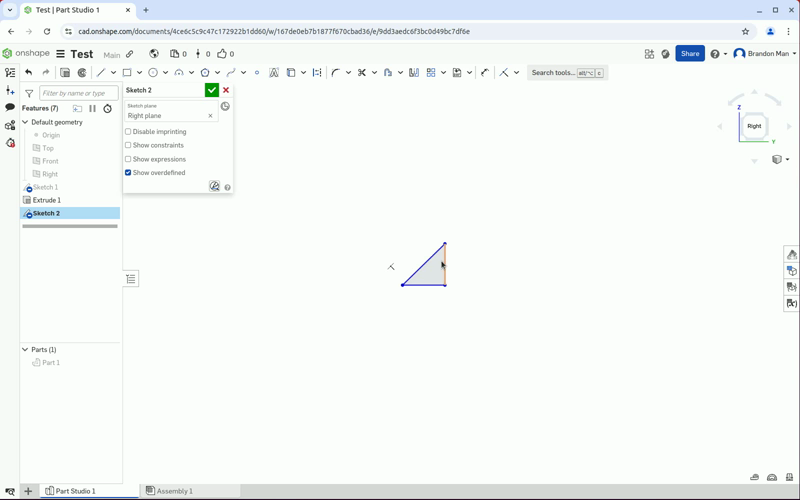
scroll(6)
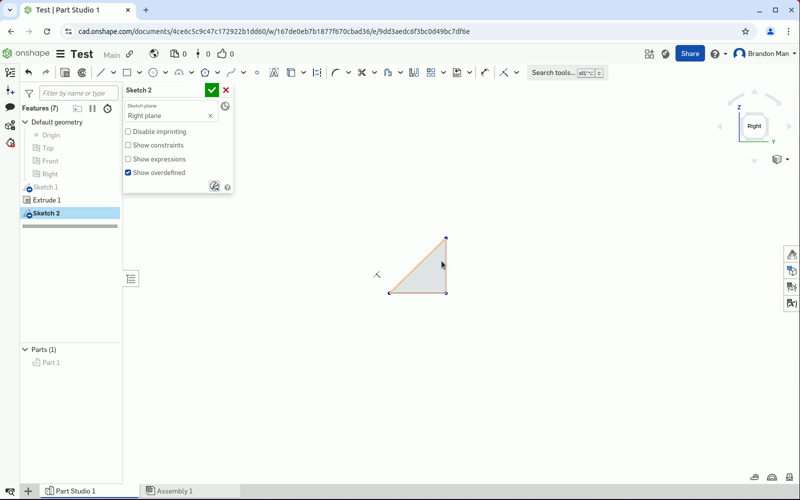
scroll(6)
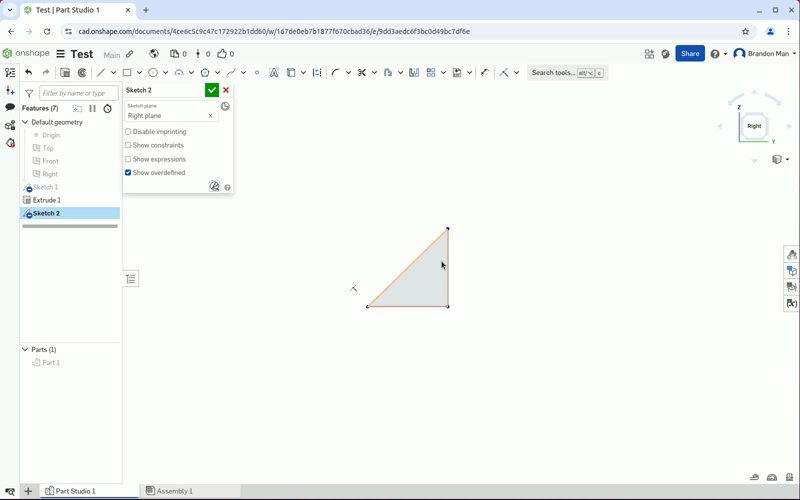
scroll(6)
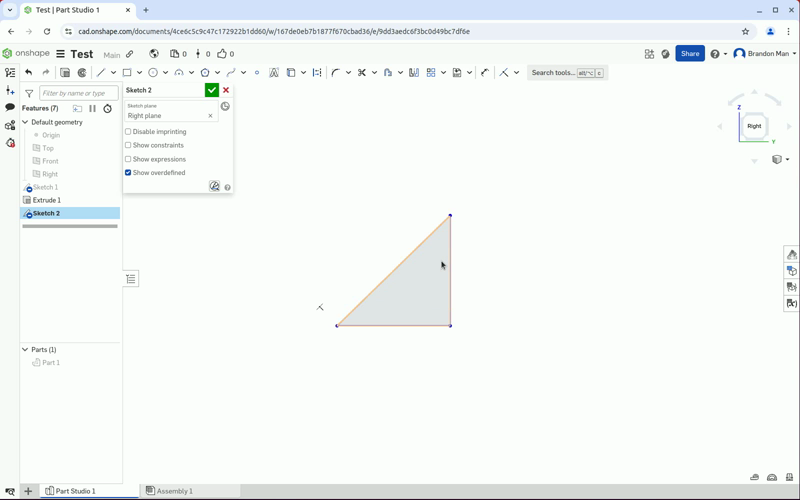
scroll(6)
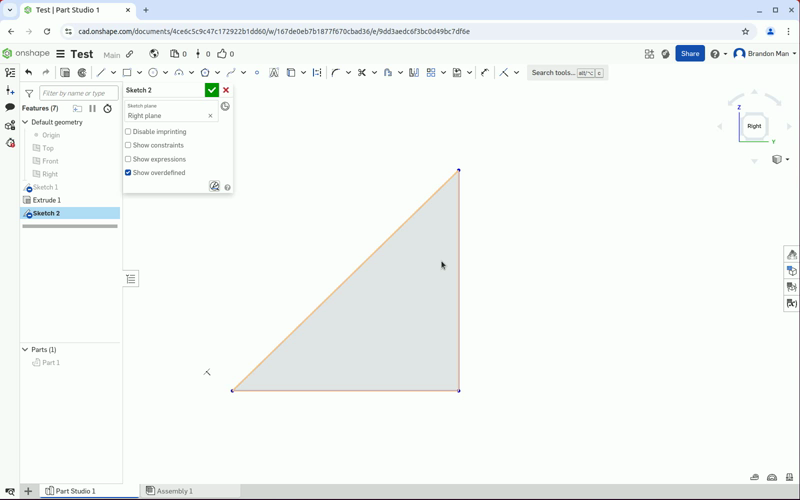
click(441, 260)
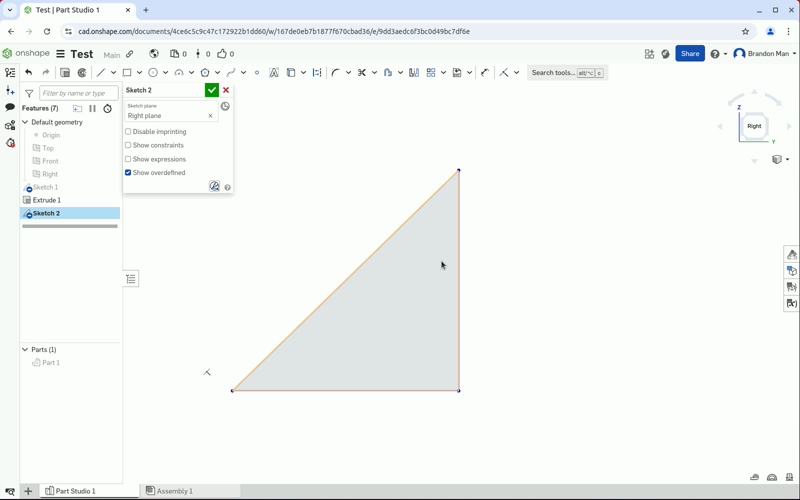
scroll(-6)
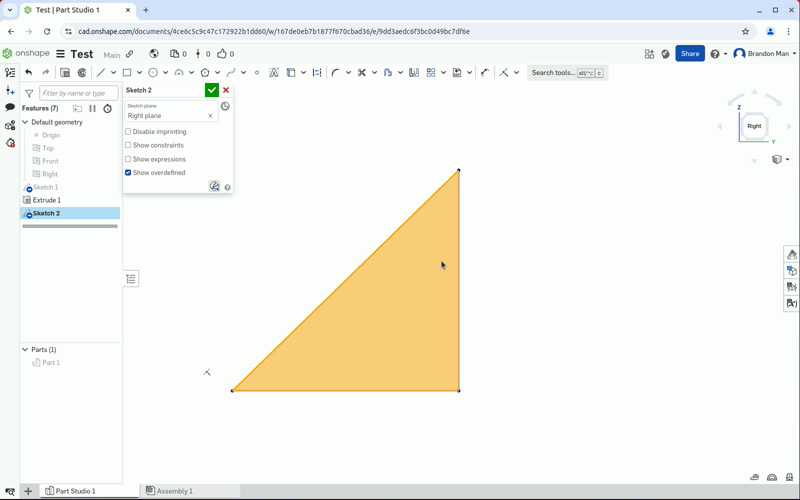
scroll(-6)
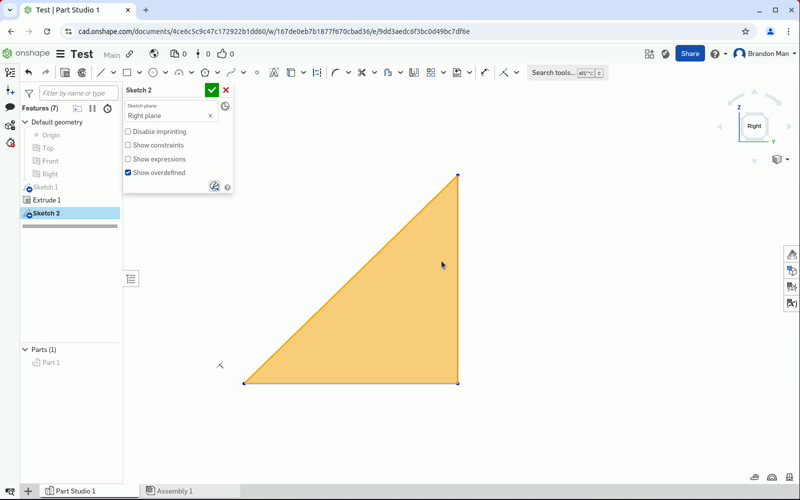
scroll(-6)
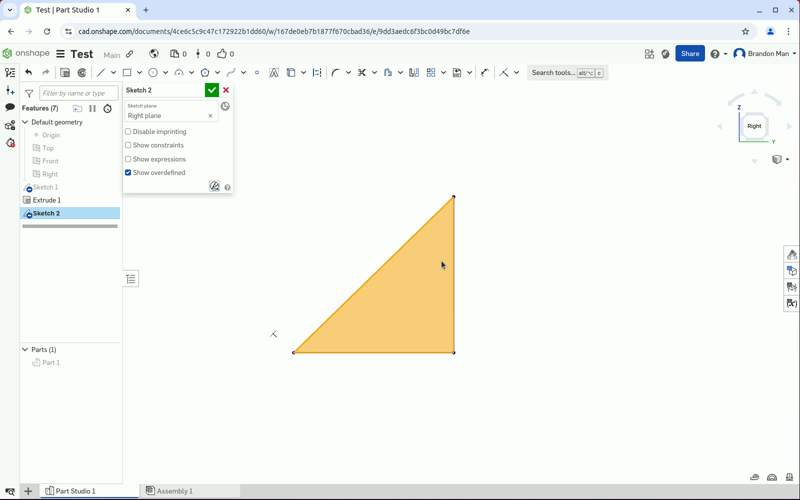
scroll(-6)
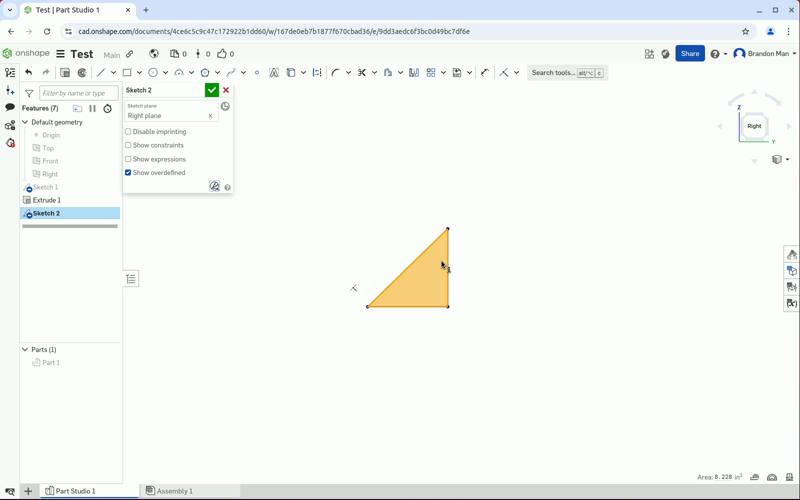
scroll(-6)
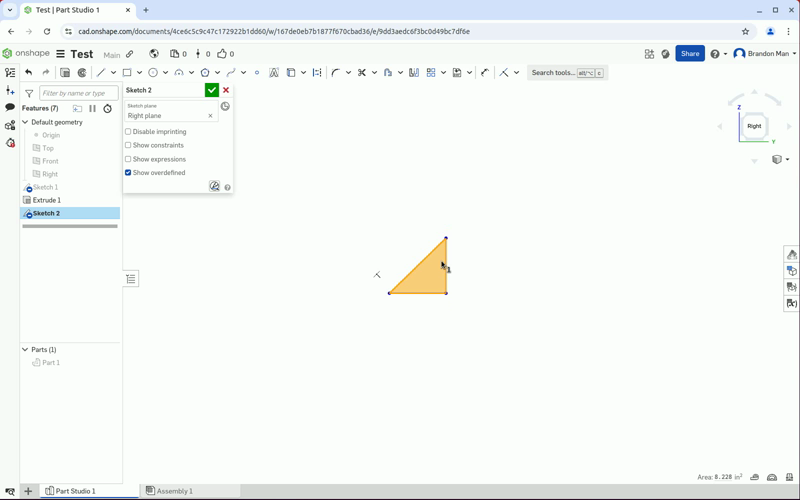
scroll(-6)
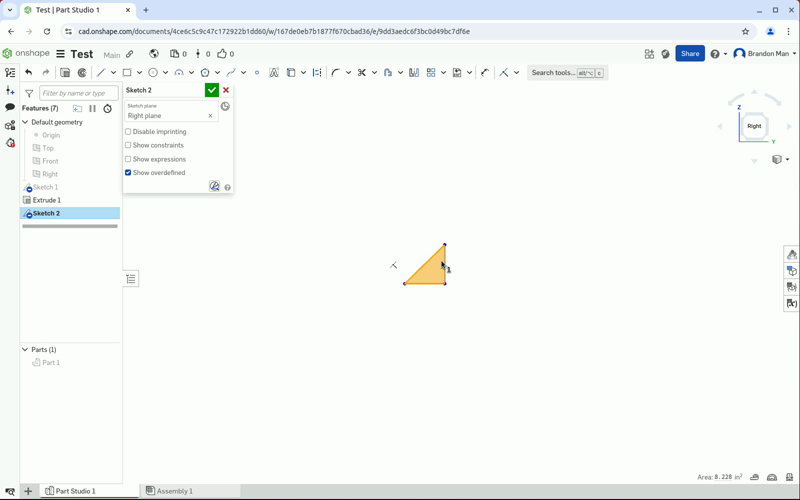
scroll(-6)
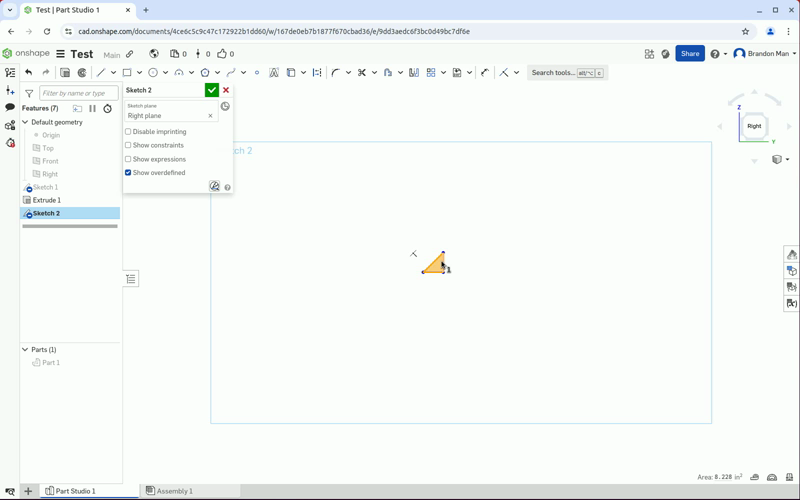
mouse_move(73, 352)
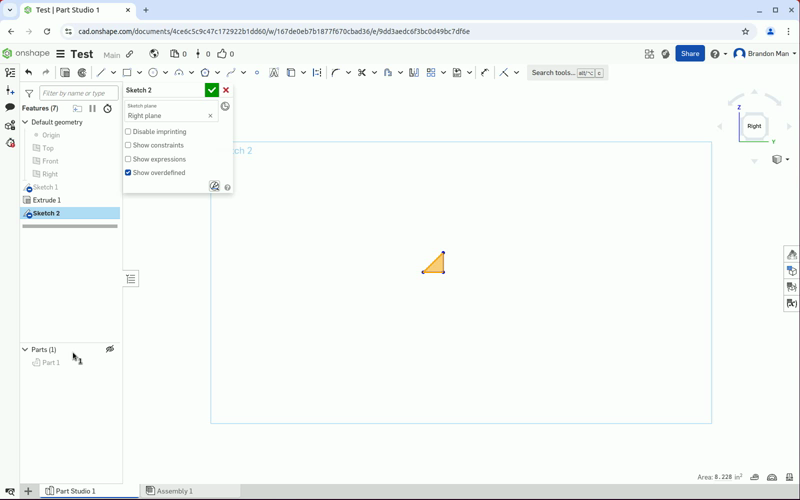
key(shift+y)
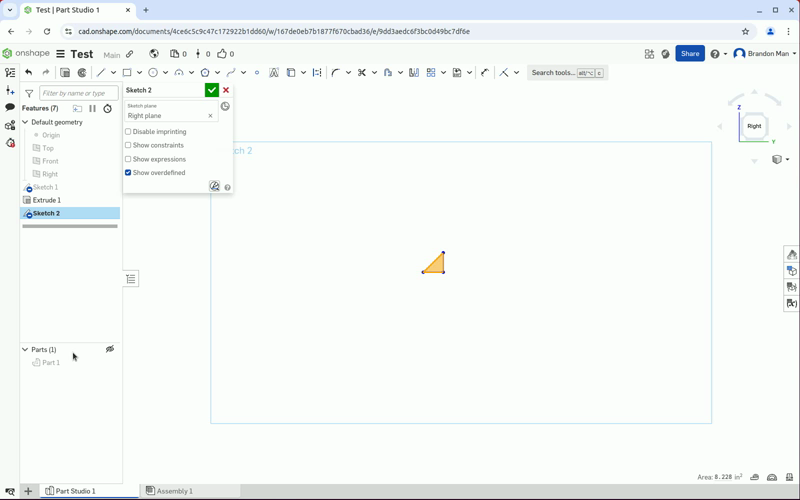
key(shift+e)
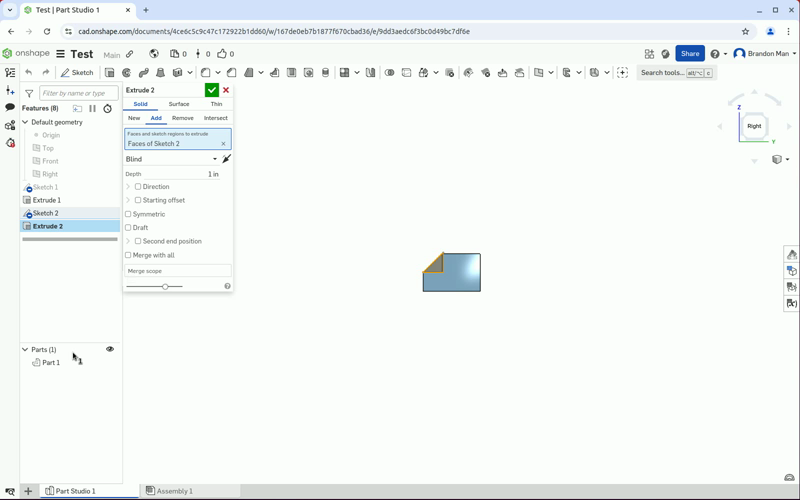
mouse_move(143, 106)
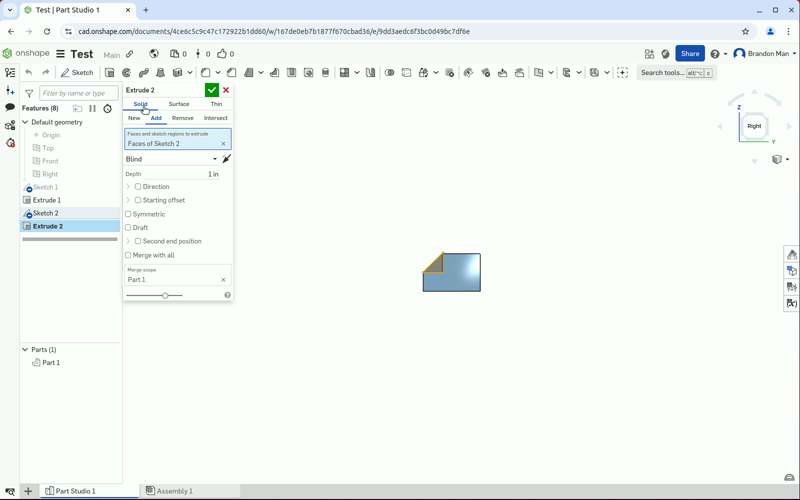
click(143, 106)
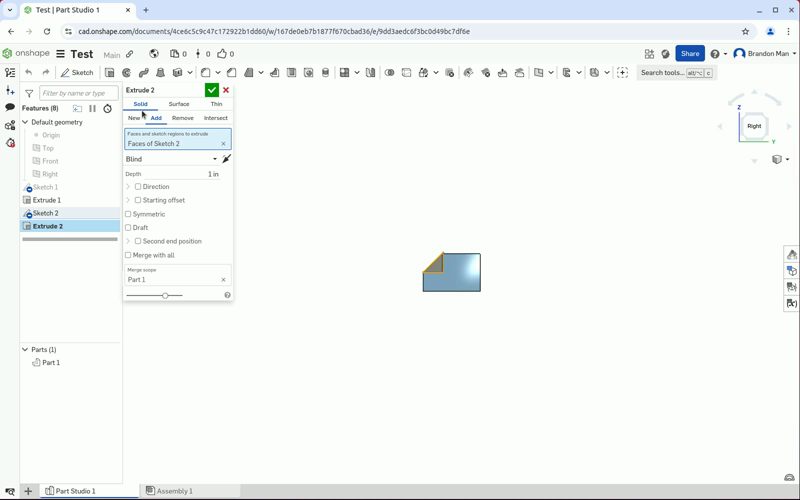
mouse_move(137, 120)
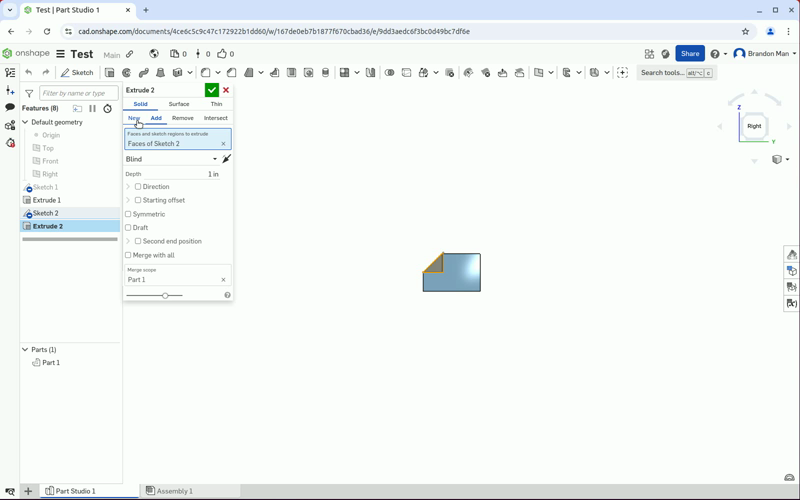
click(137, 120)
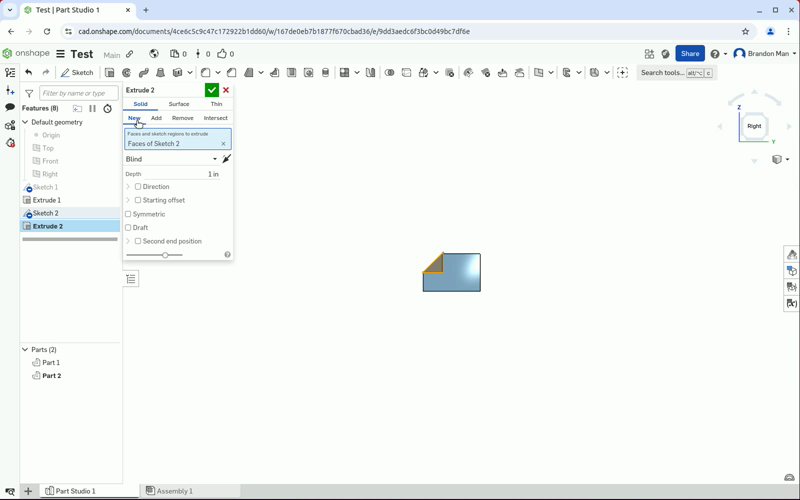
key(tab, 4)
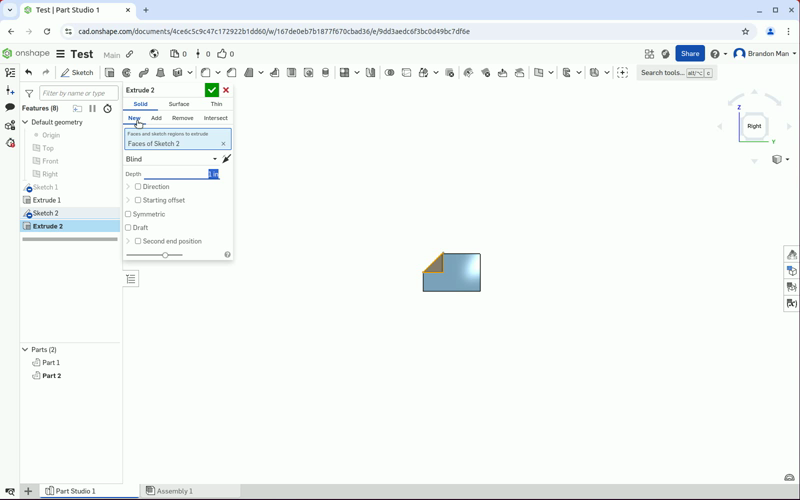
text(23.108)
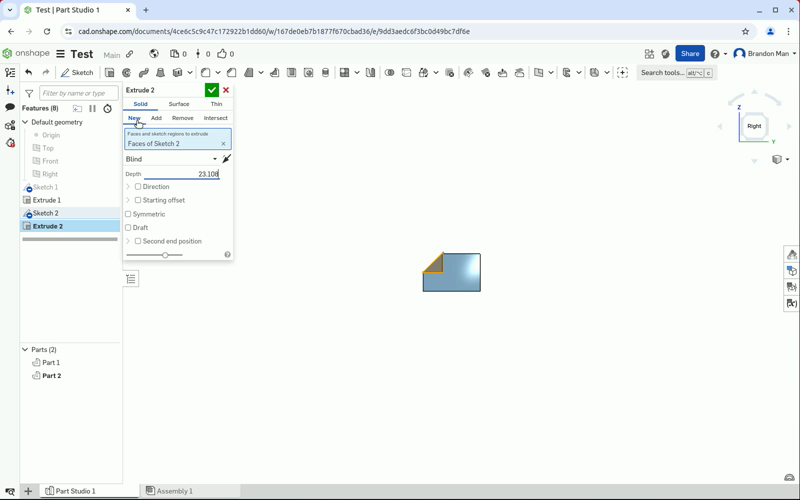
key(enter)
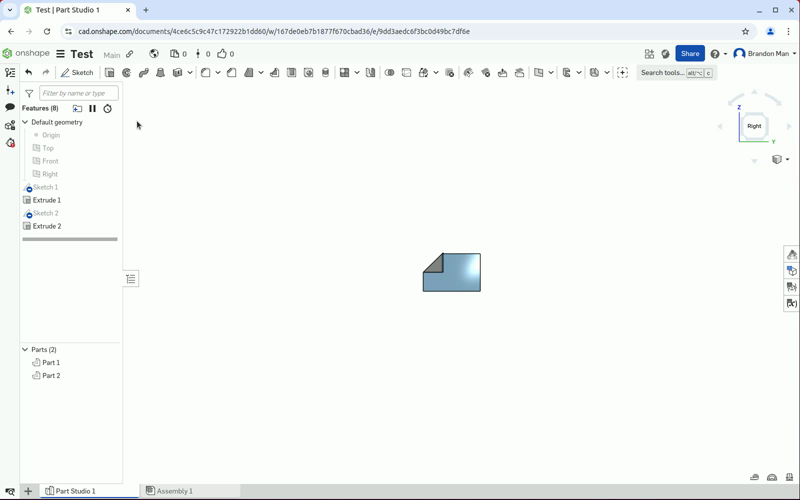
key(shift+h)
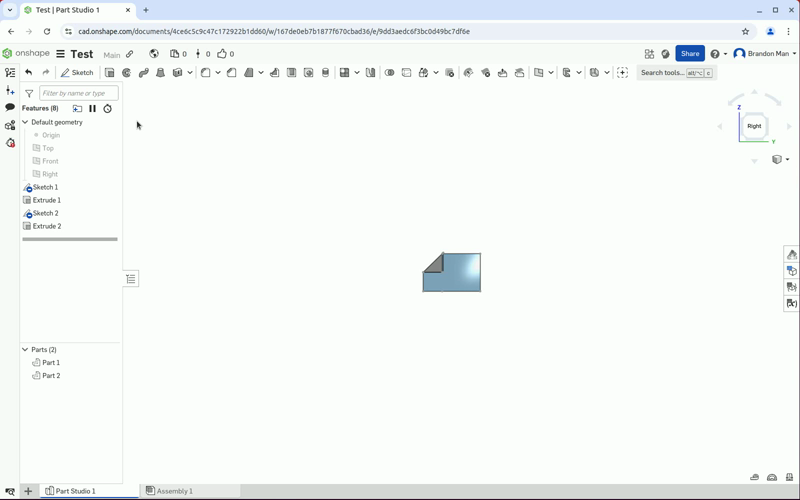
key(shift+h)
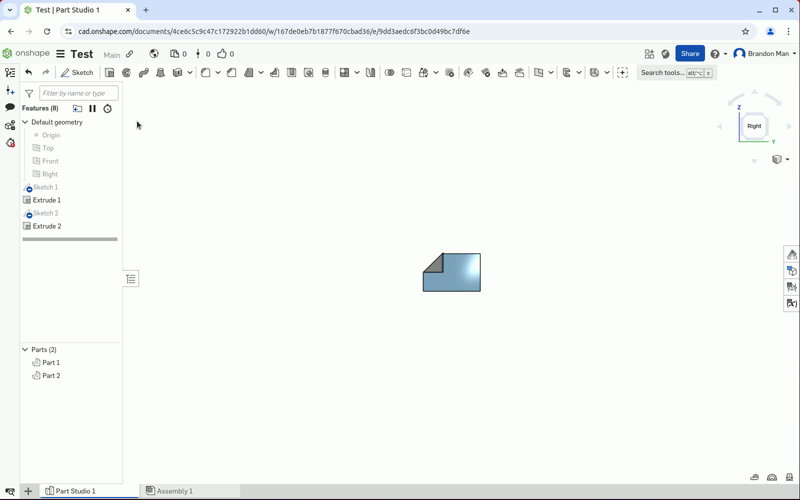
mouse_move(73, 189)
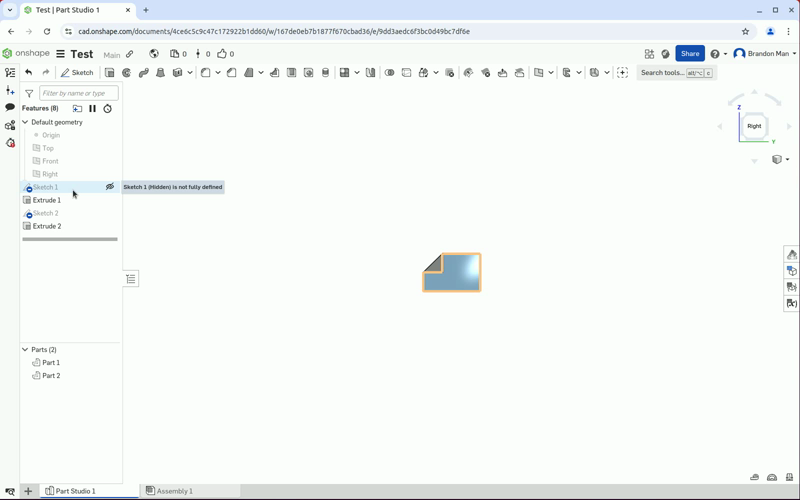
click(73, 189)
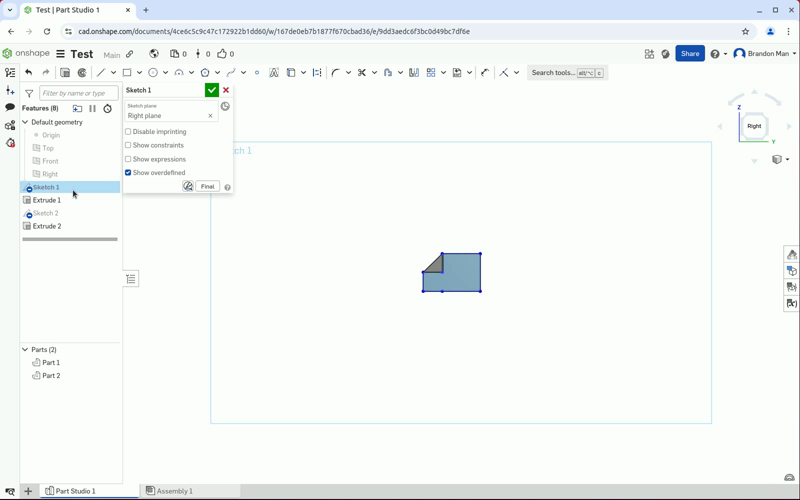
mouse_move(229, 92)
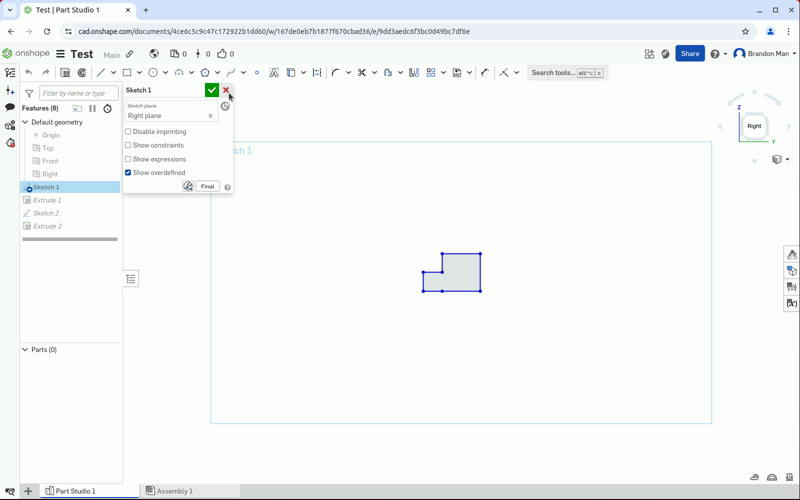
click(229, 92)
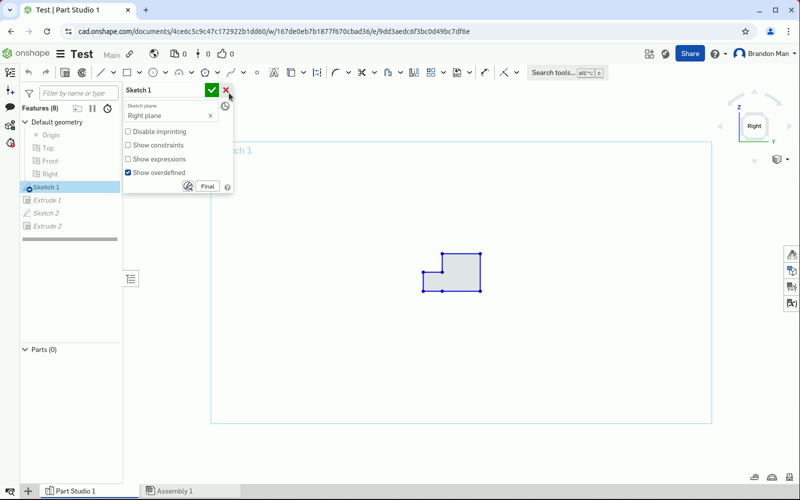
key(shift+s)
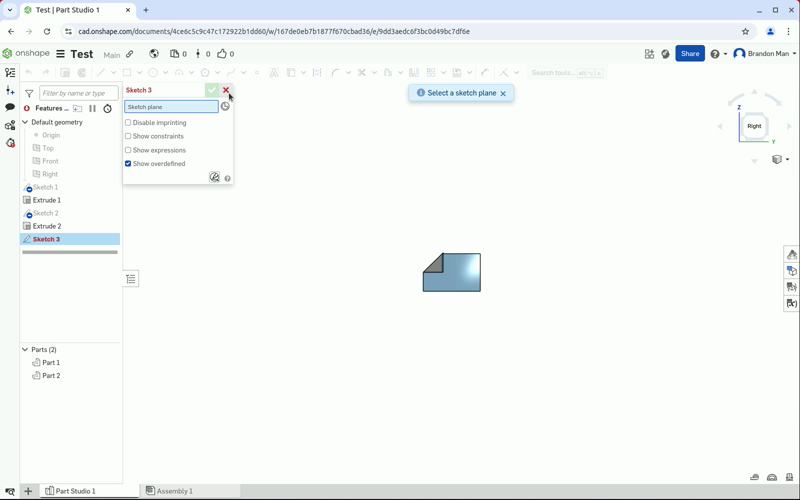
mouse_move(73, 176)
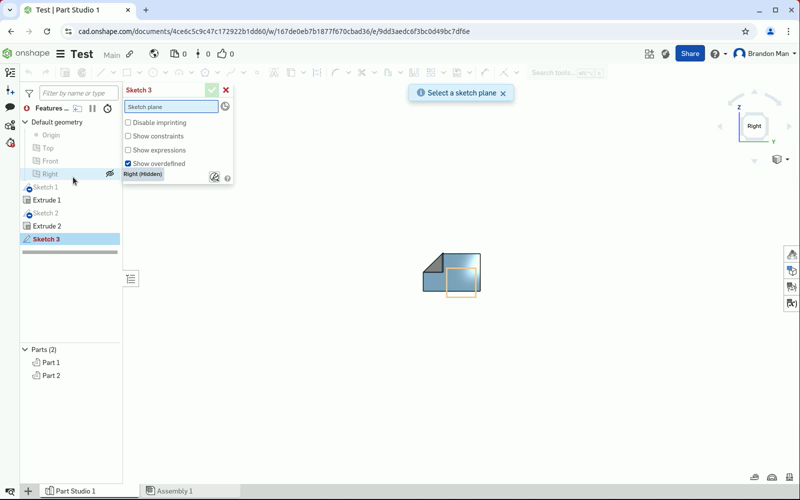
click(73, 176)
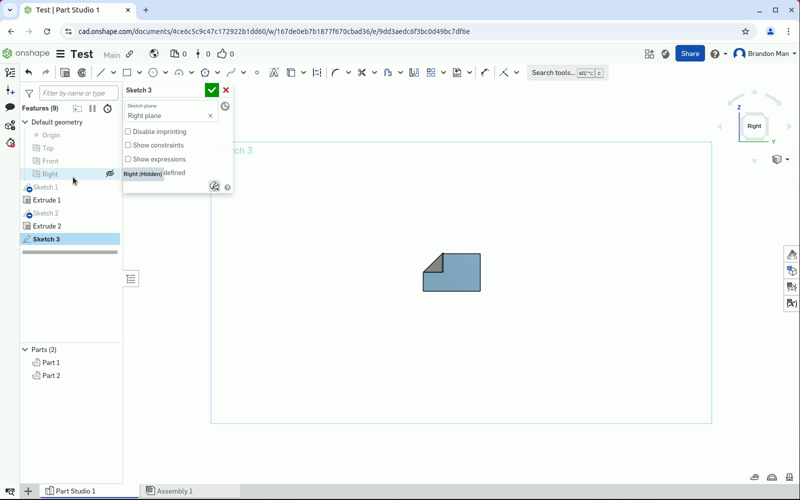
mouse_move(73, 352)
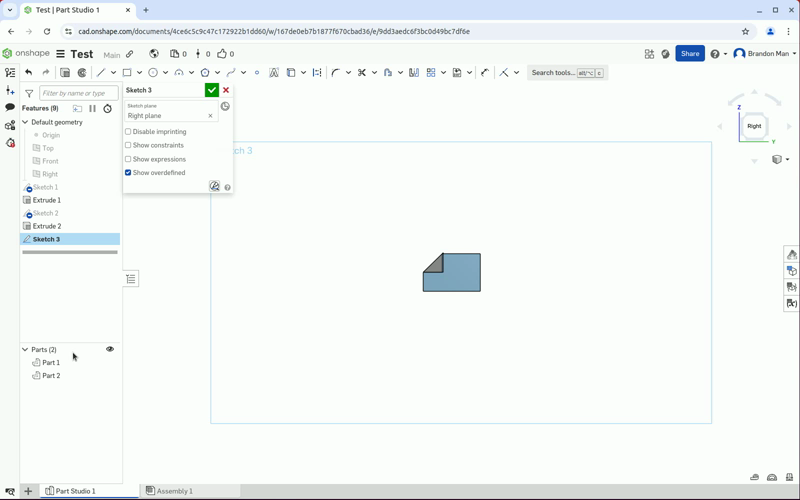
key(y)
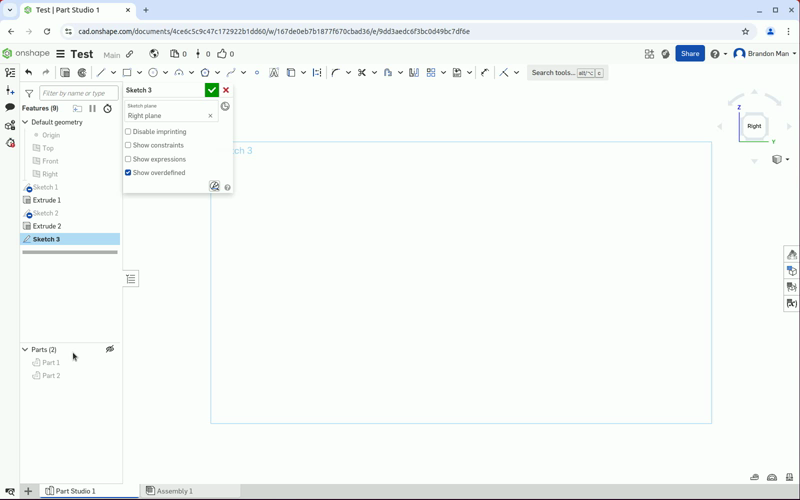
key(l)
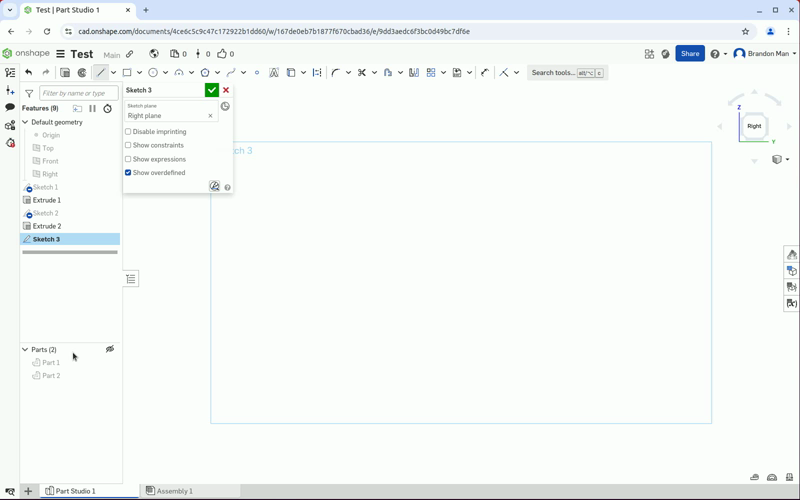
key_down(shift)
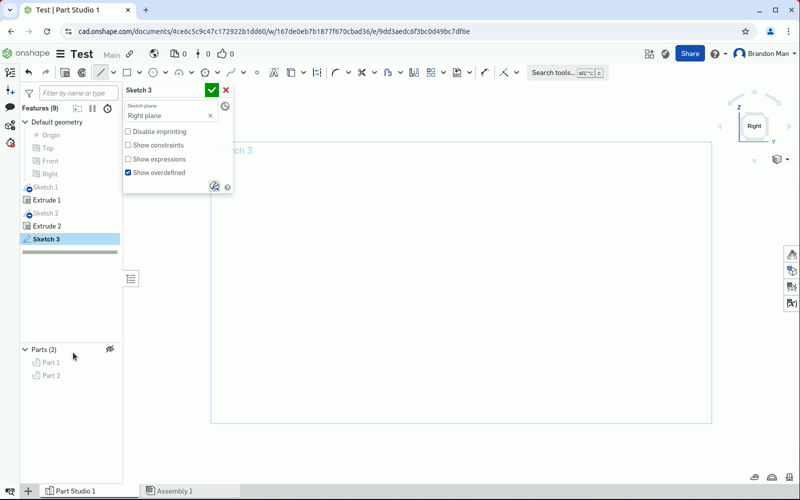
mouse_move(423, 272)
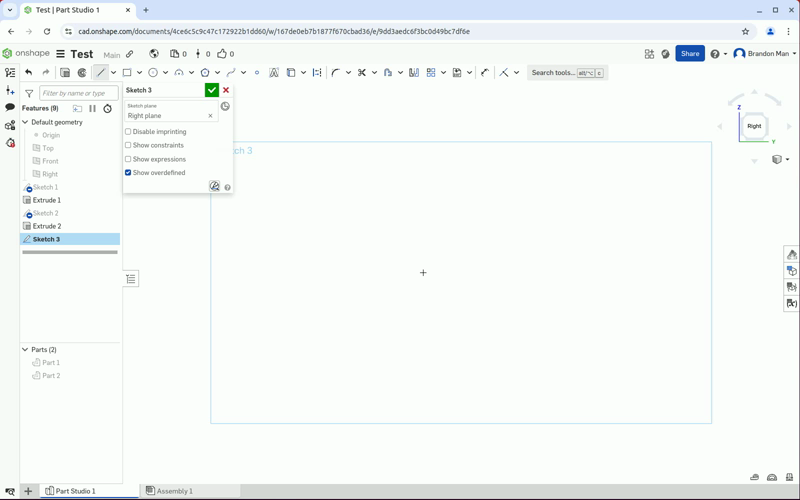
click(423, 272)
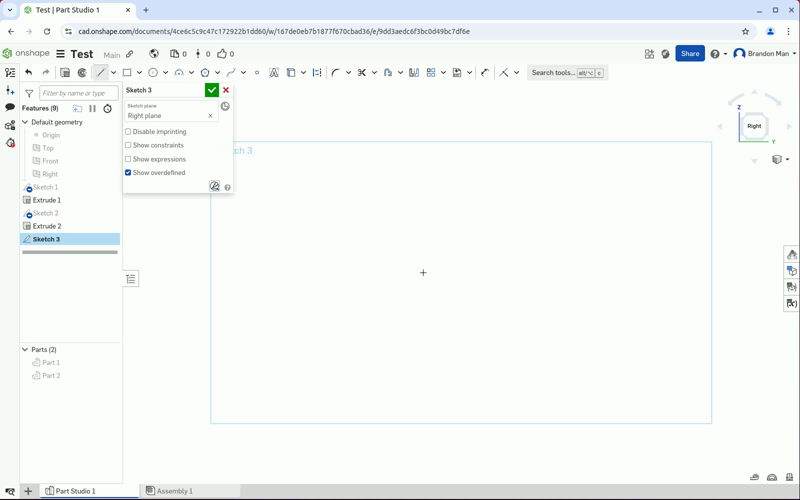
key_up(shift)
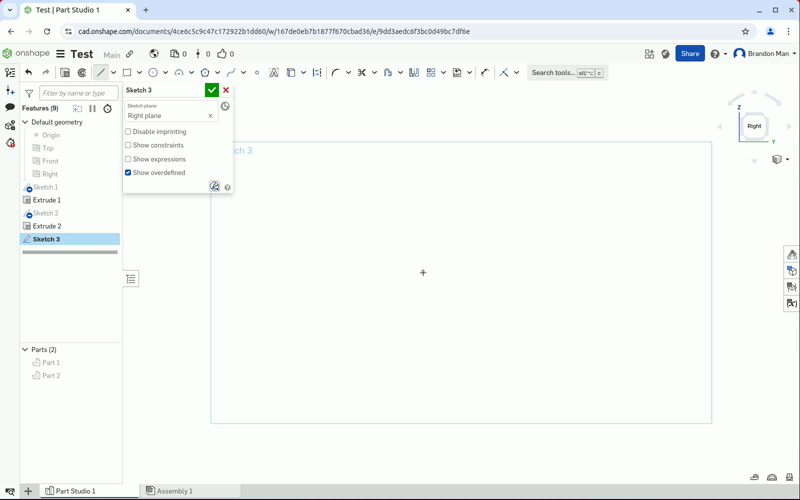
key_down(shift)
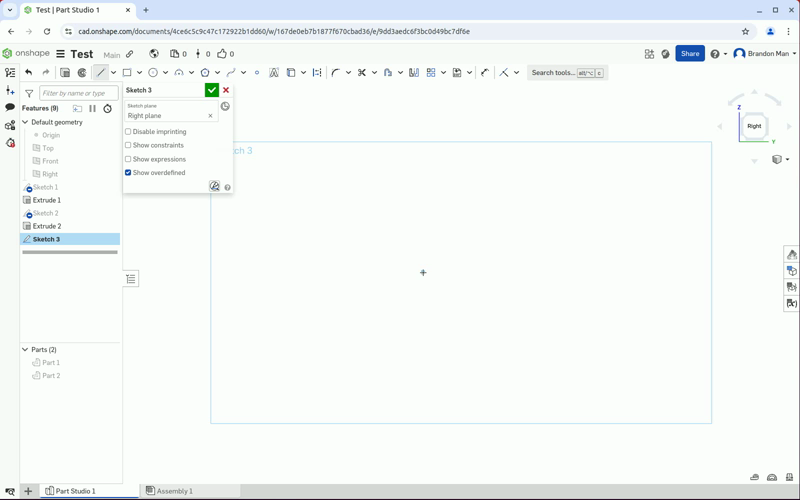
mouse_move(453, 272)
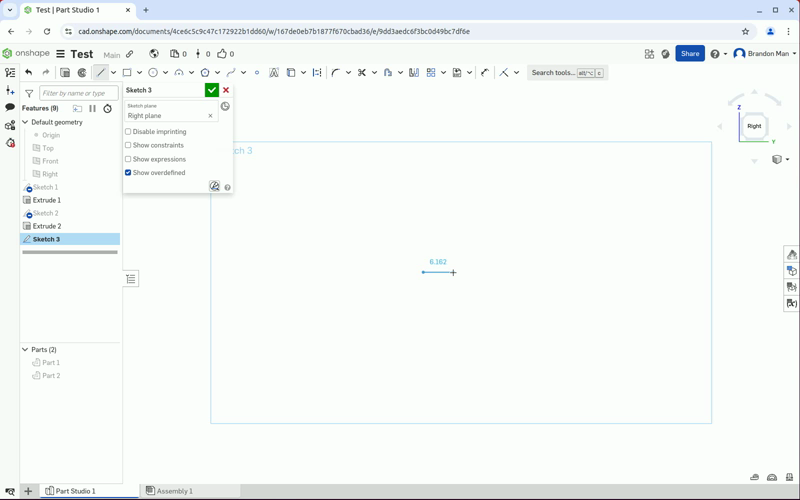
mouse_move(443, 252)
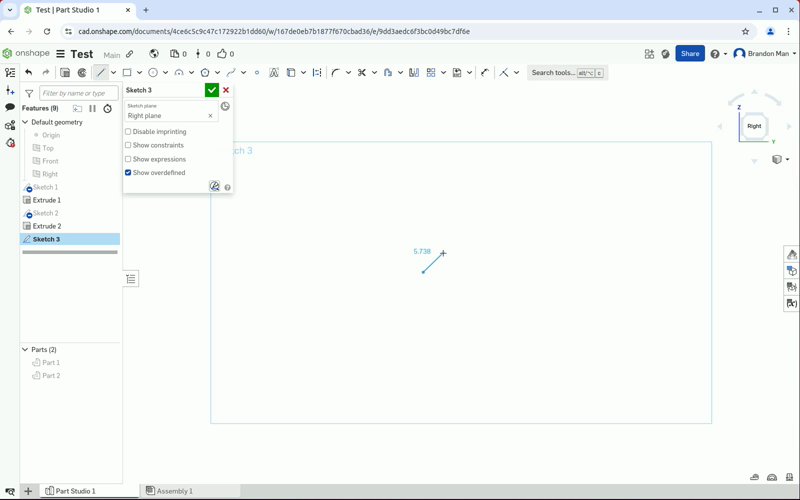
click(443, 252)
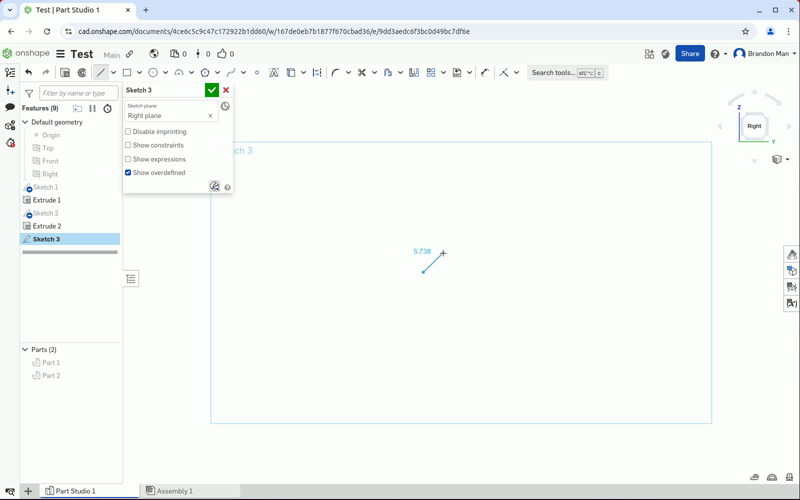
key_up(shift)
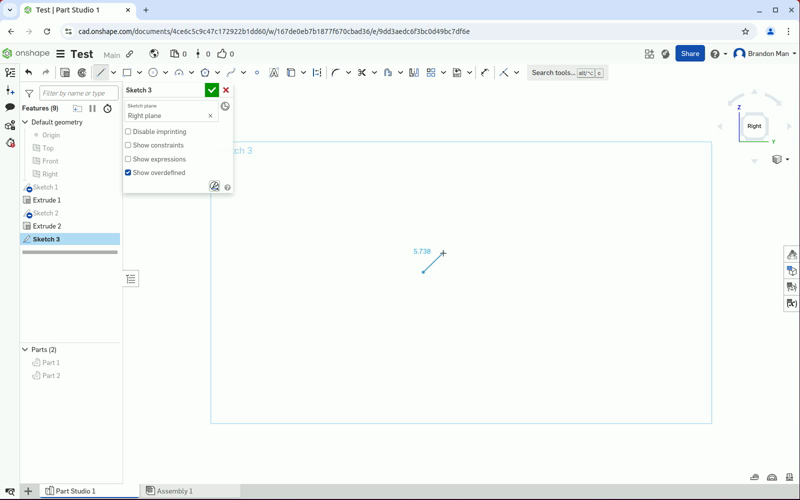
key_down(shift)
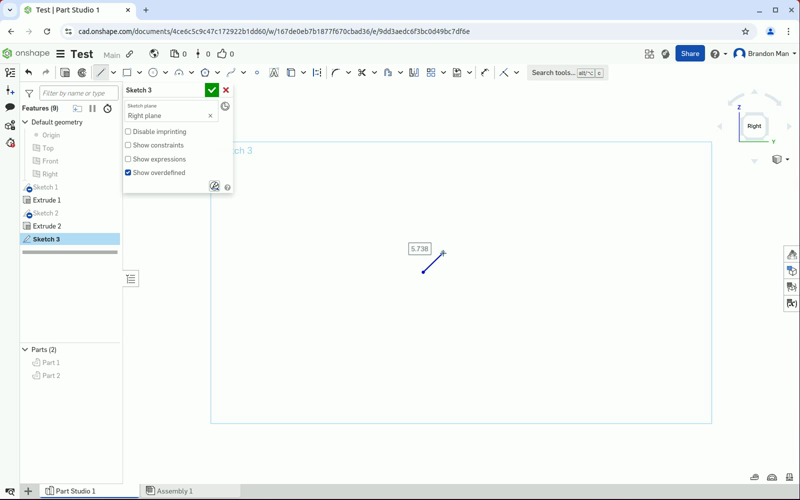
mouse_move(473, 252)
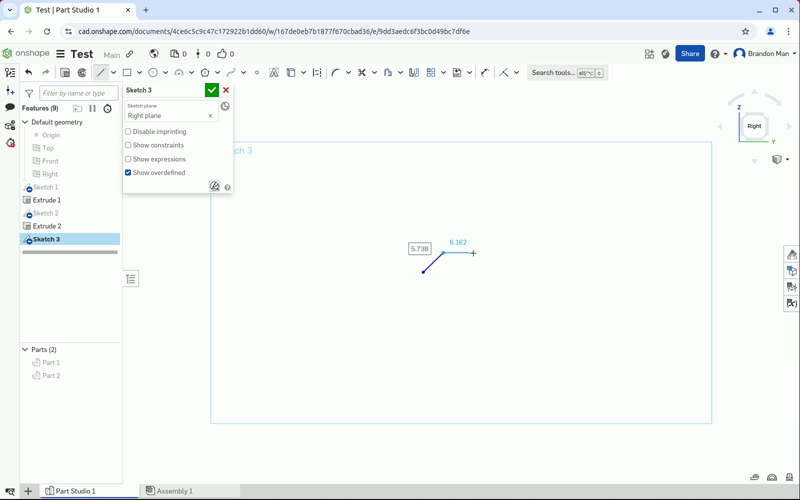
mouse_move(423, 252)
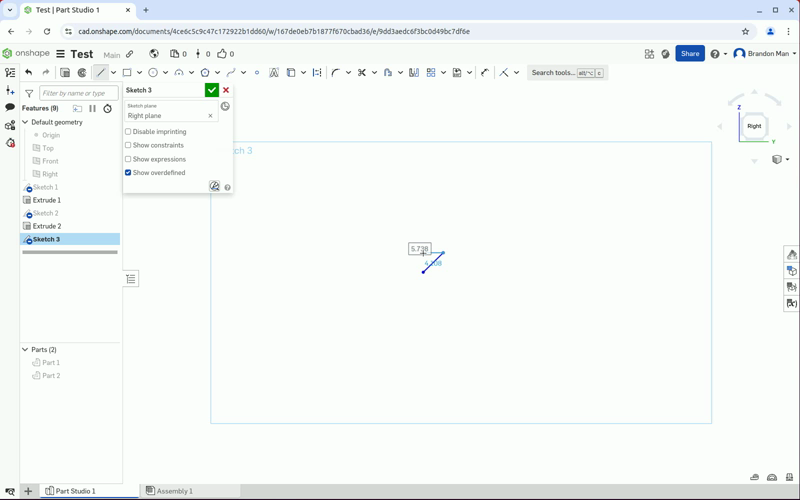
click(423, 252)
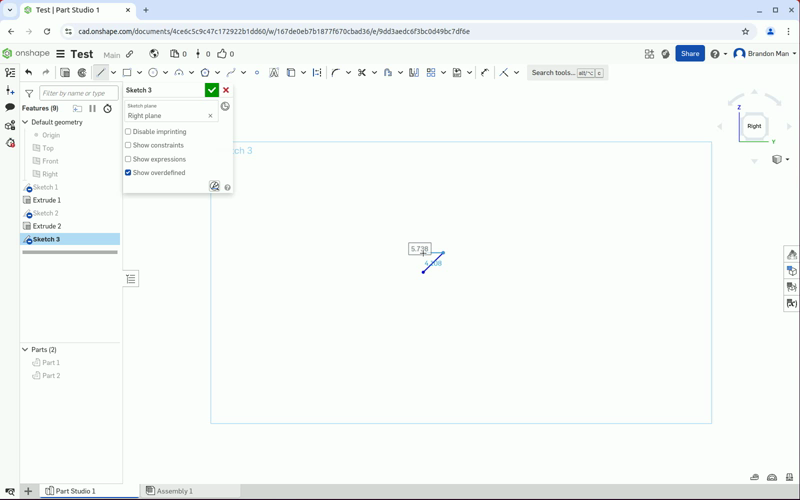
key_up(shift)
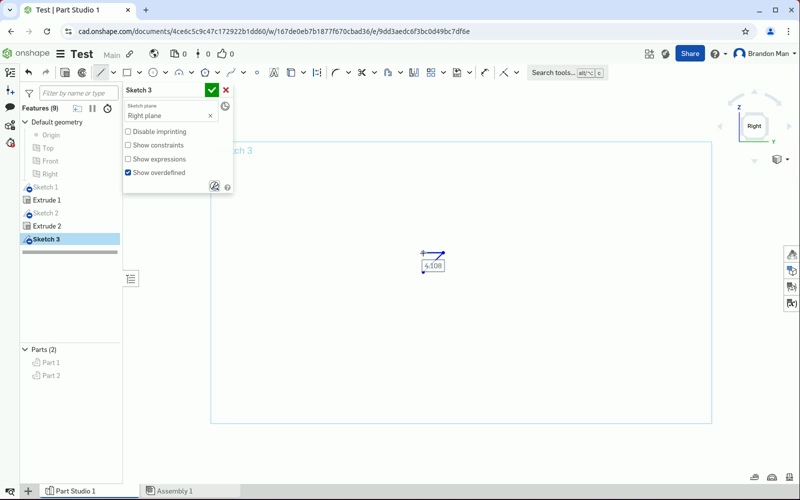
mouse_move(453, 252)
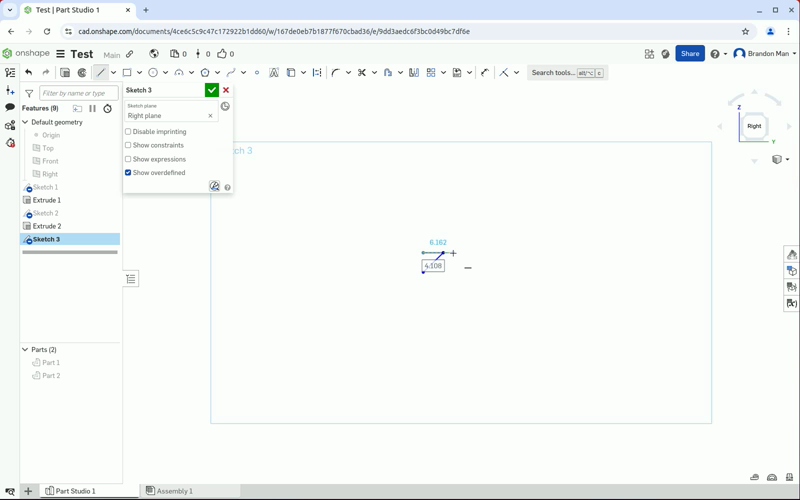
key_down(shift)
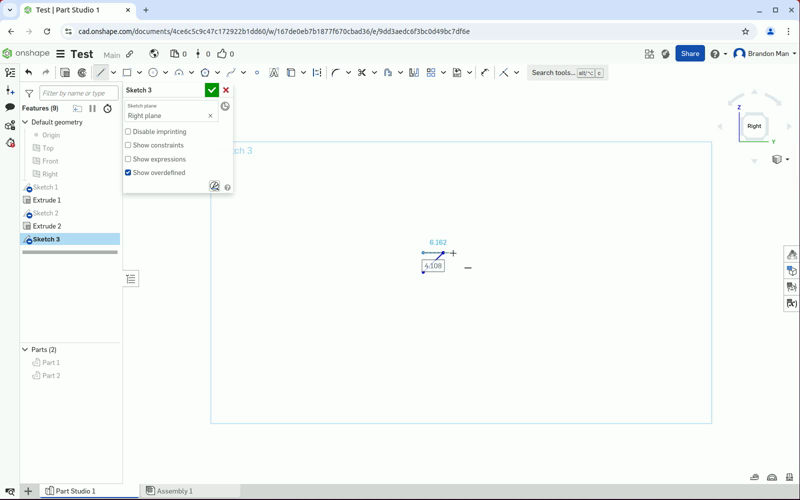
mouse_move(423, 272)
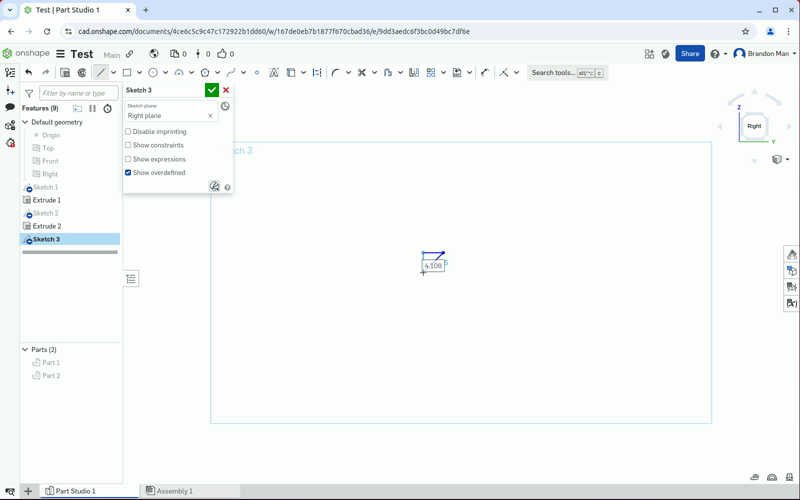
key_up(shift)
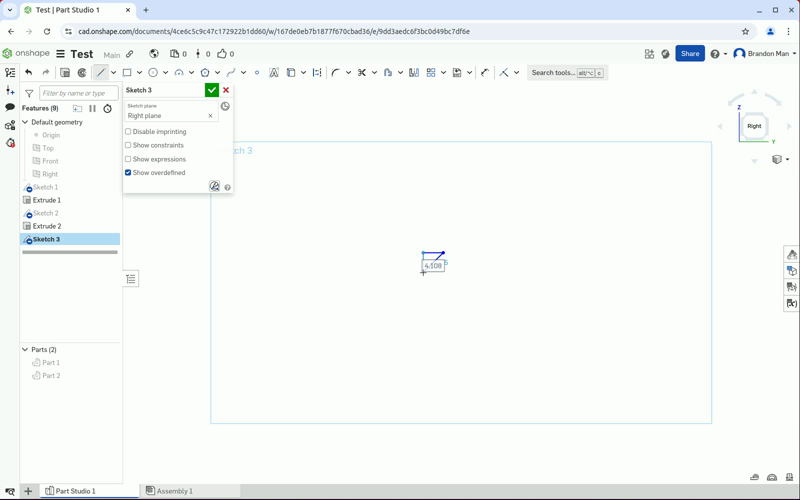
click(423, 272)
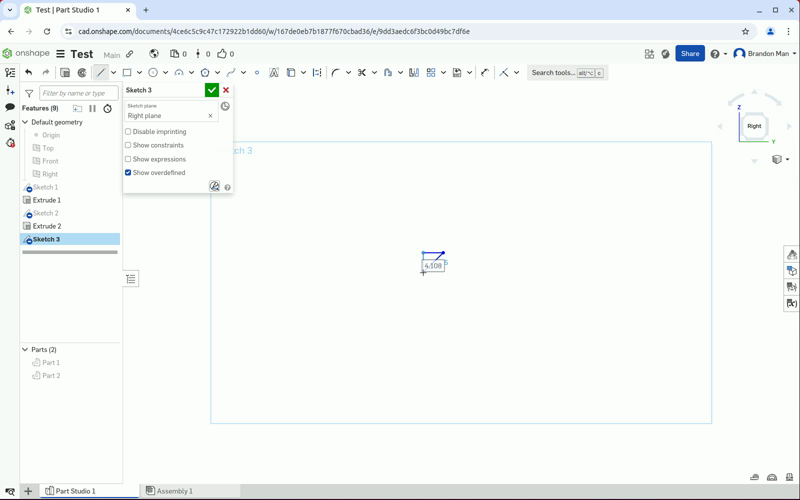
key(esc)
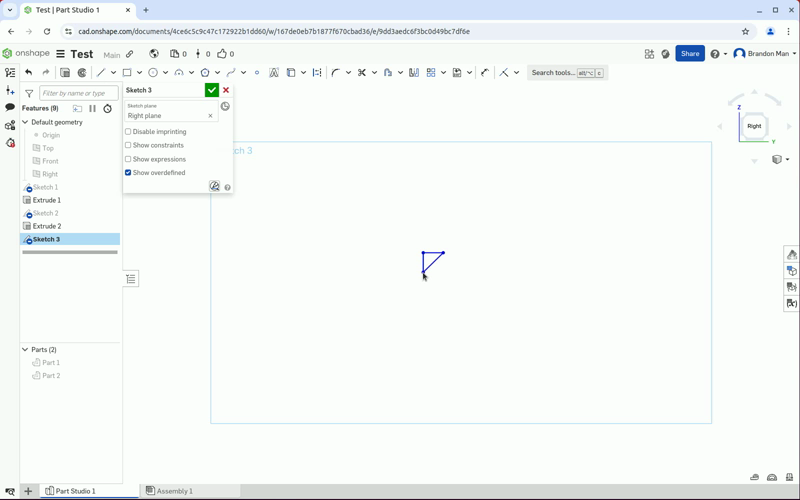
mouse_move(426, 256)
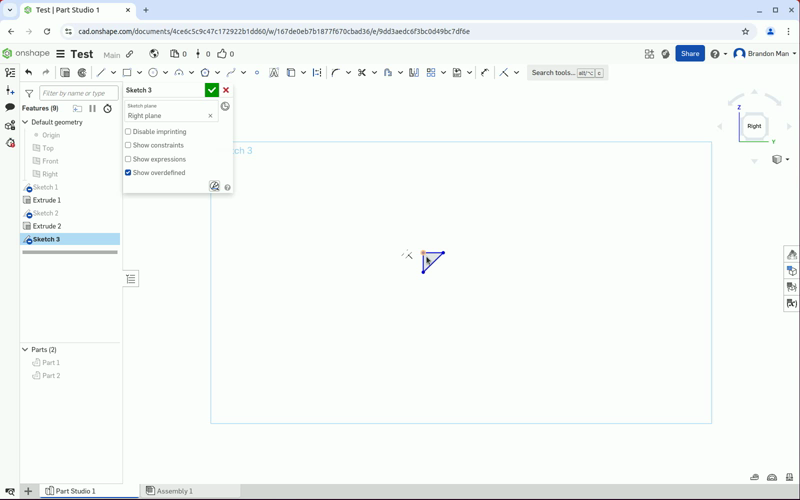
scroll(6)
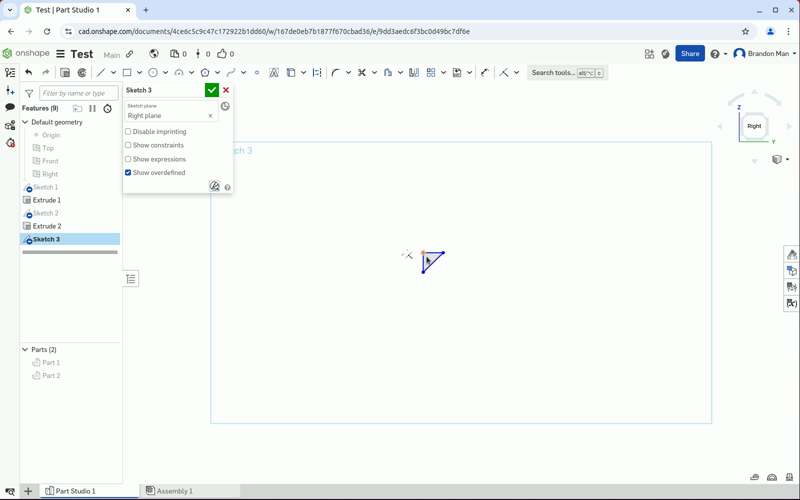
scroll(6)
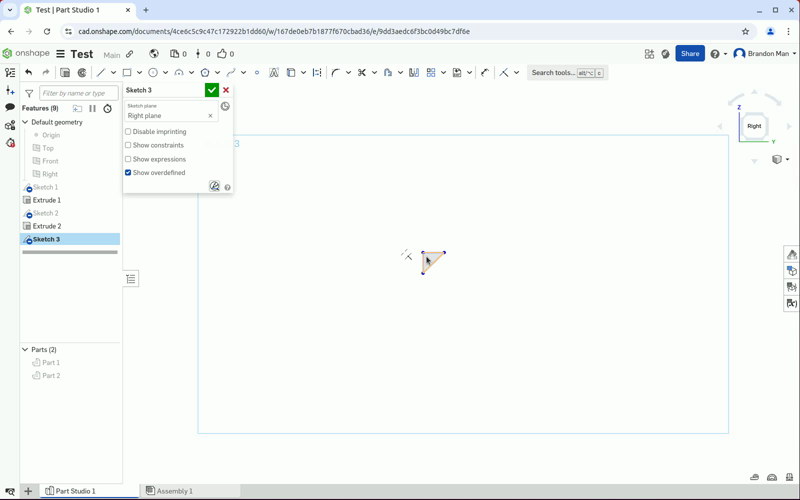
scroll(6)
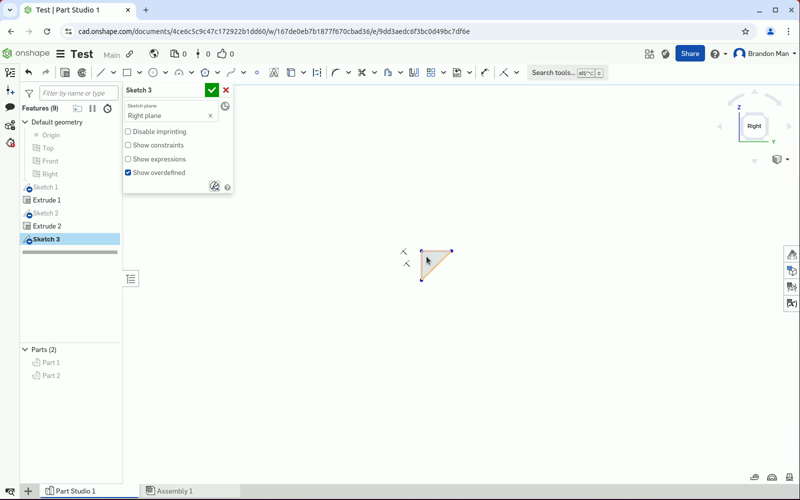
scroll(6)
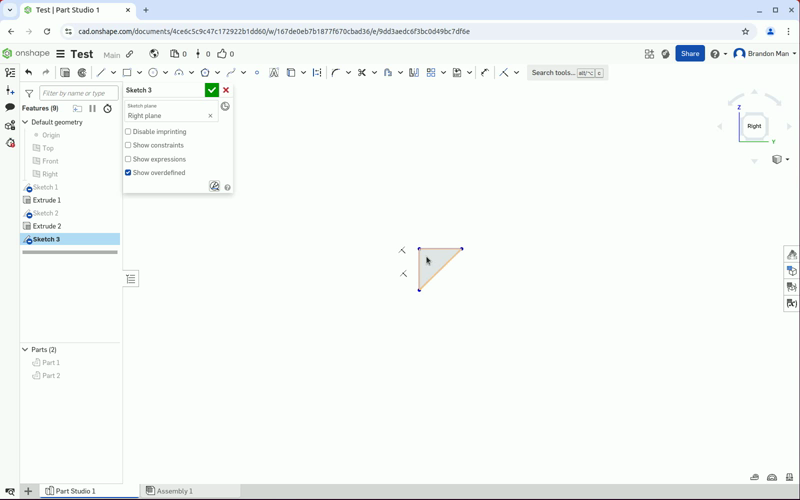
scroll(6)
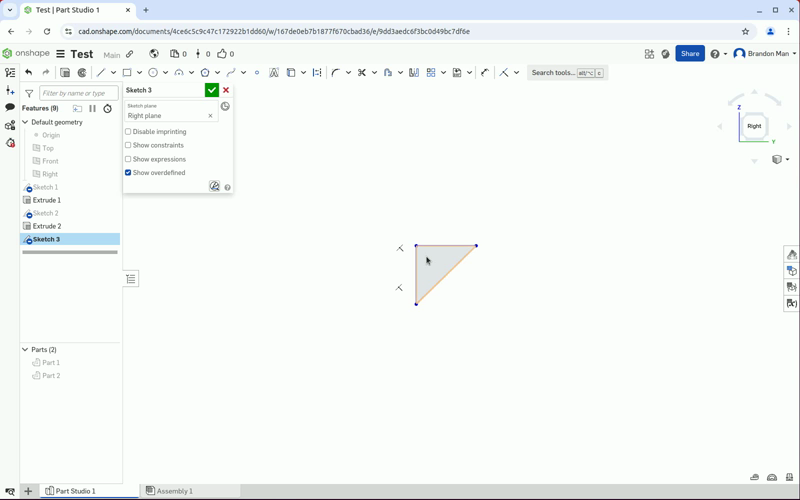
scroll(6)
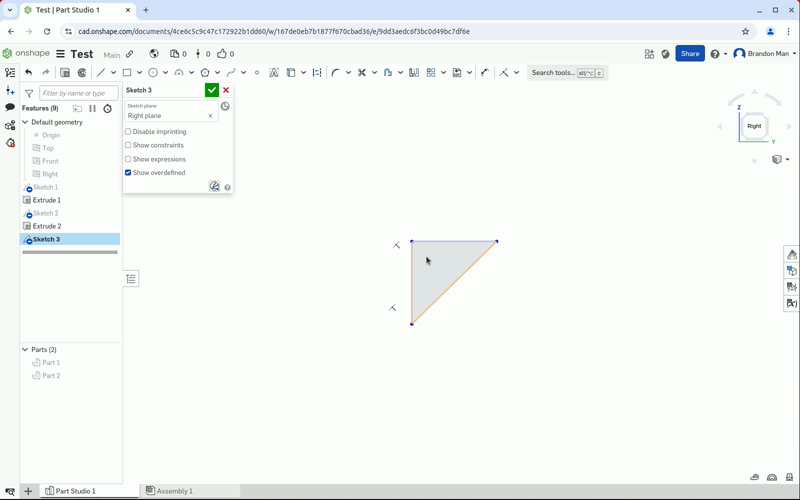
scroll(6)
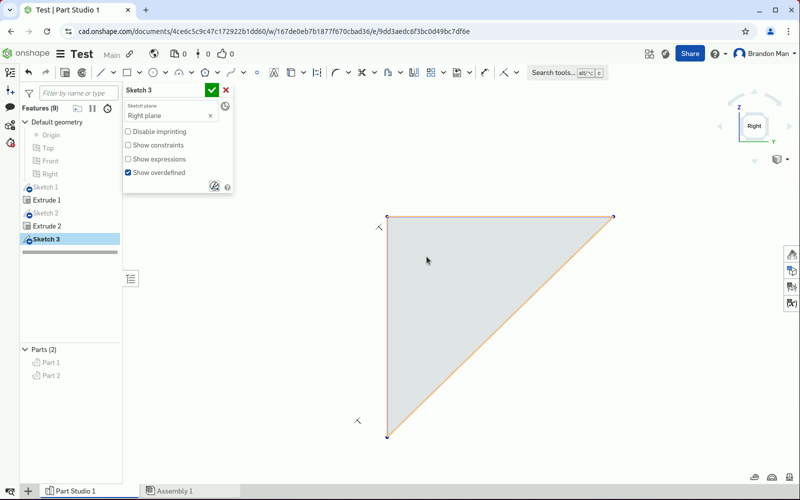
click(426, 256)
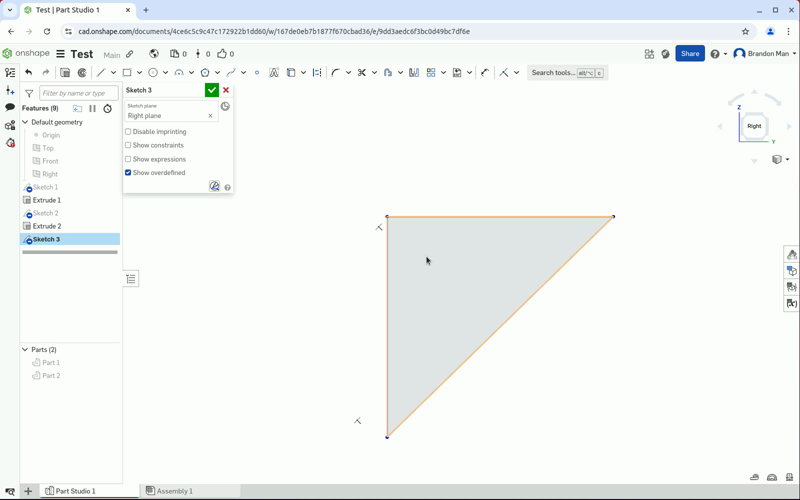
scroll(-6)
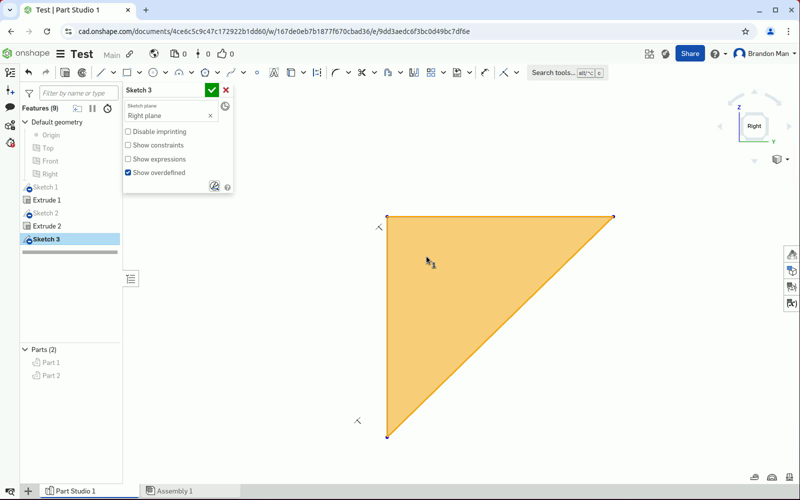
scroll(-6)
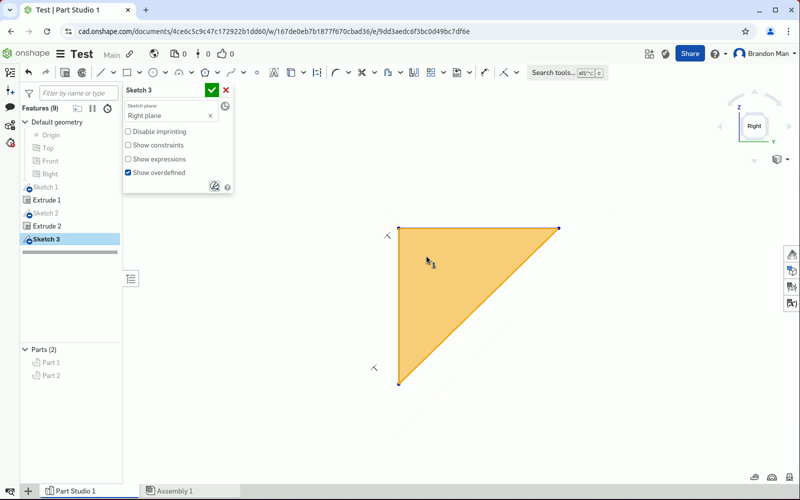
scroll(-6)
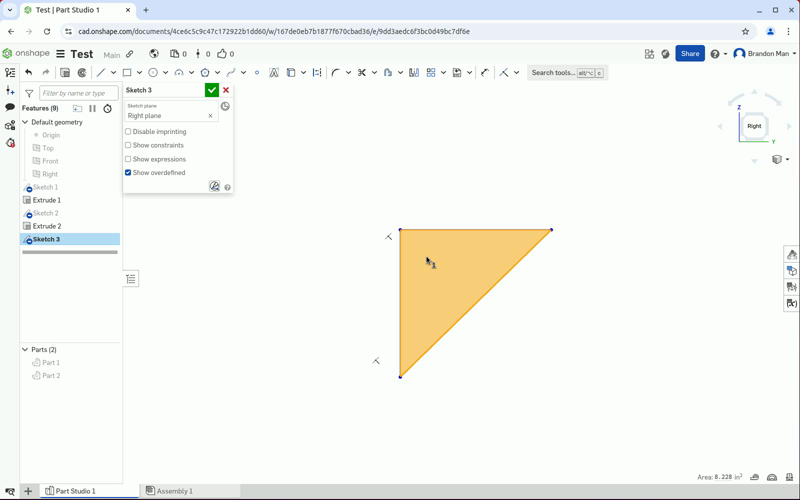
scroll(-6)
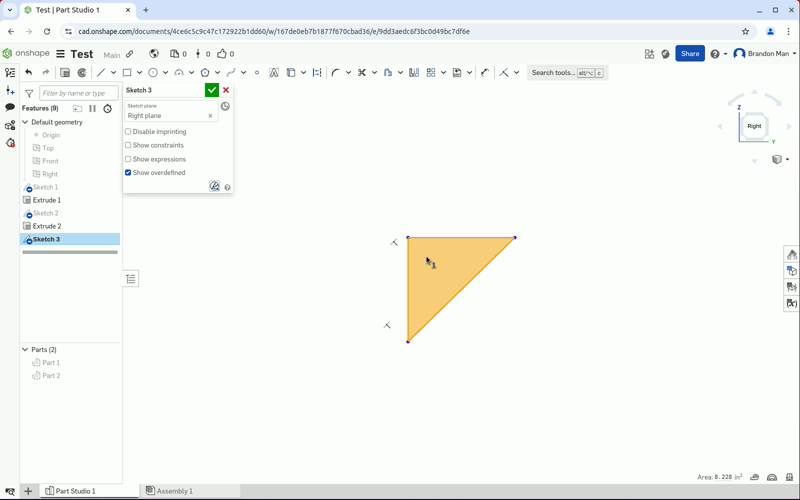
scroll(-6)
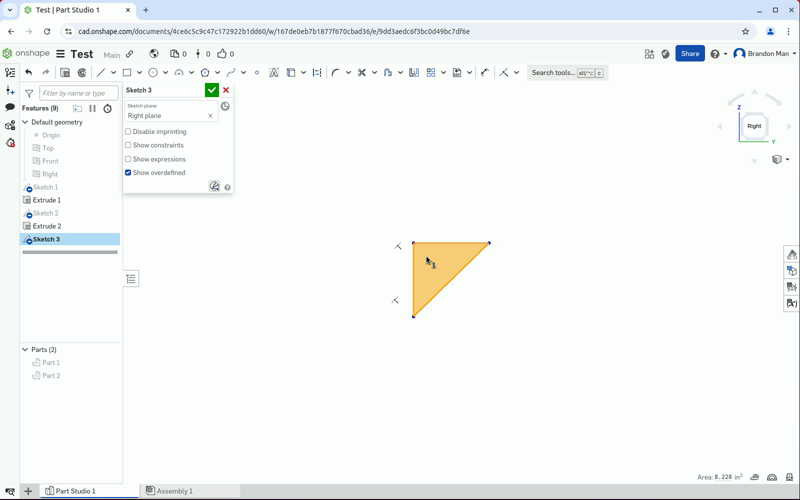
scroll(-6)
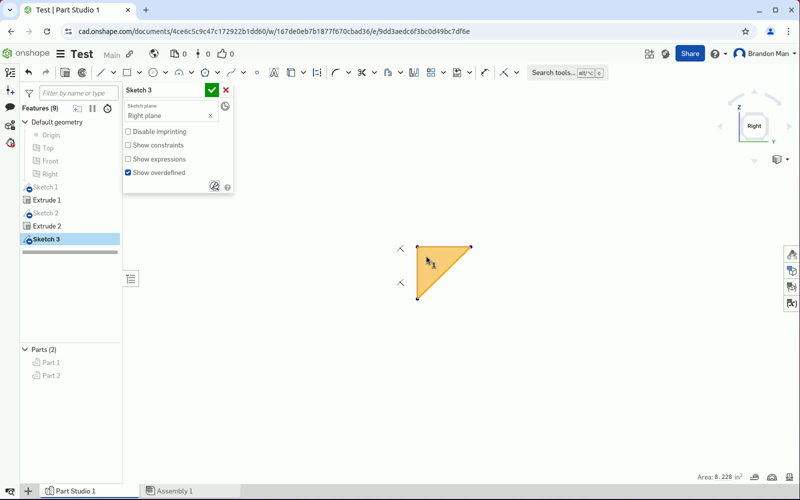
scroll(-6)
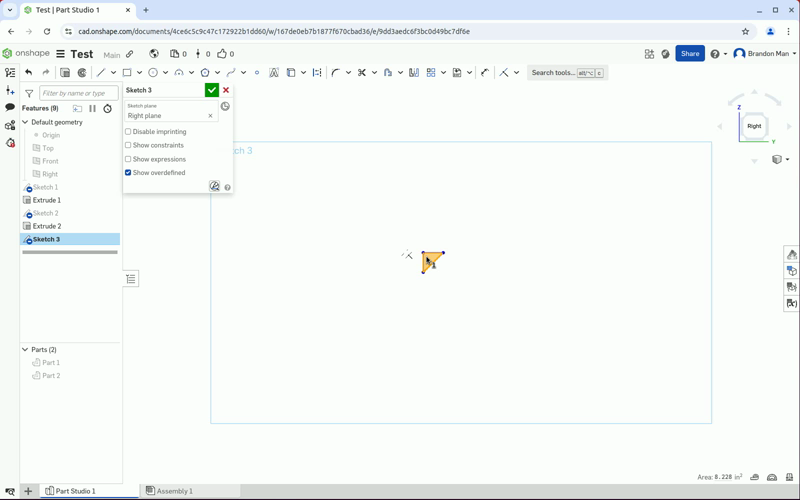
mouse_move(73, 352)
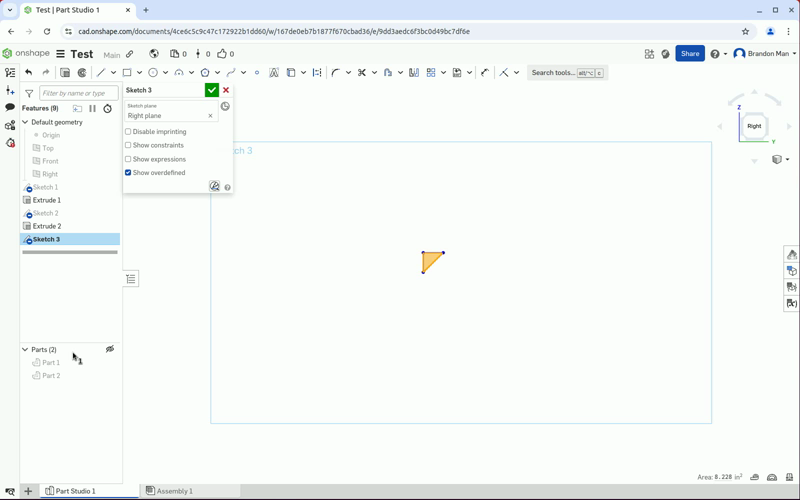
key(shift+y)
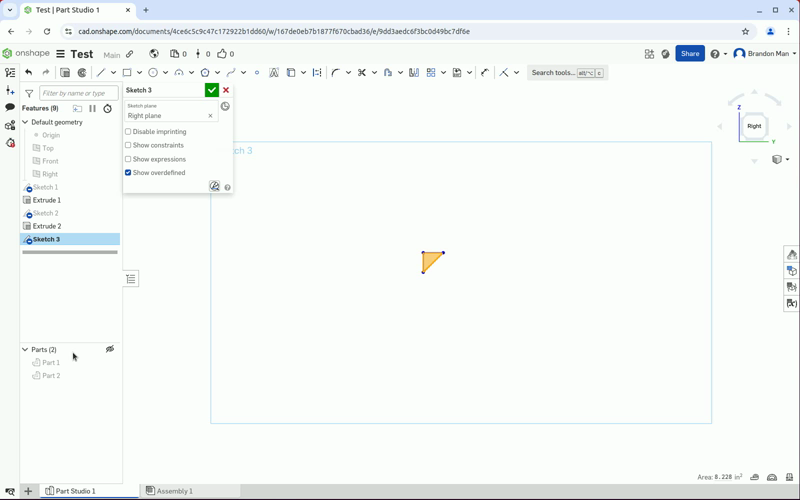
key(shift+e)
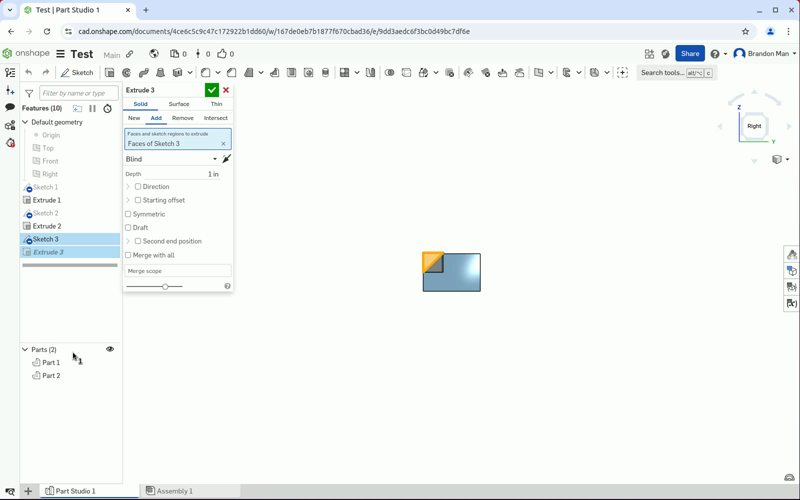
mouse_move(143, 106)
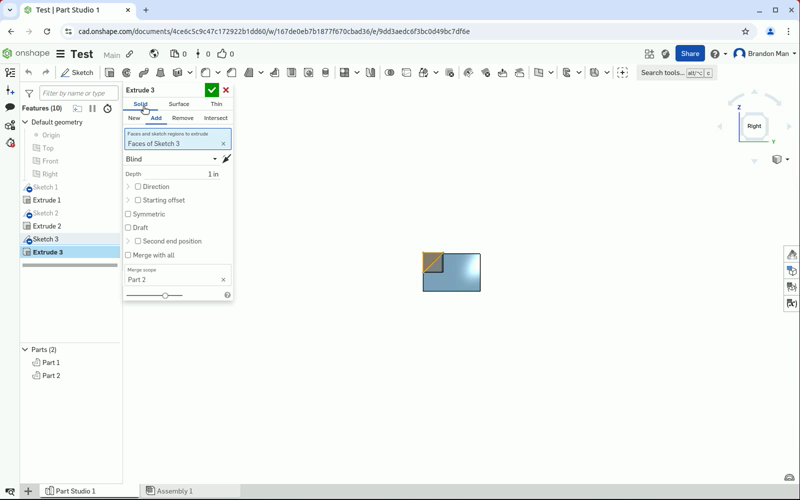
click(143, 106)
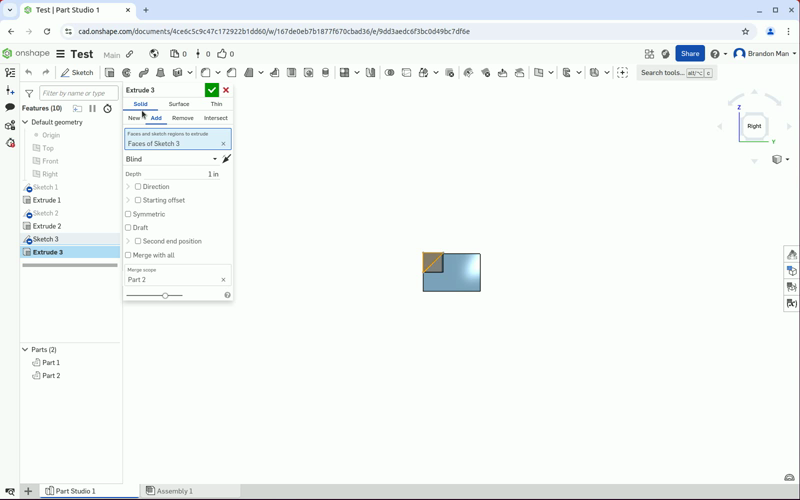
mouse_move(137, 120)
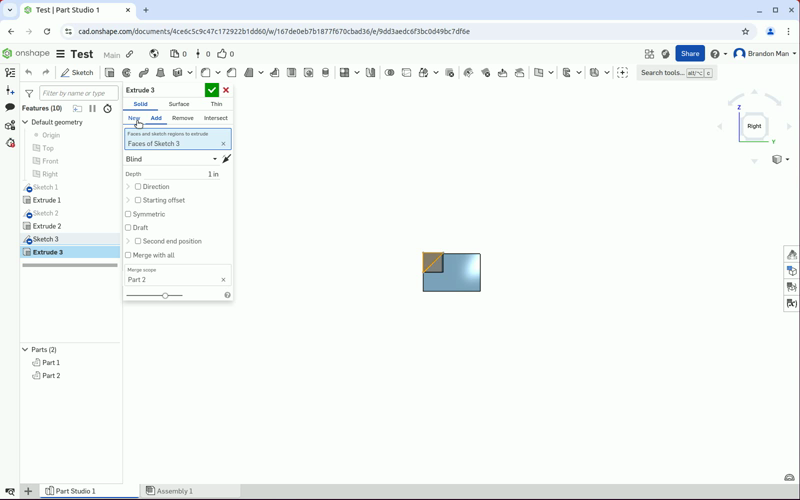
click(137, 120)
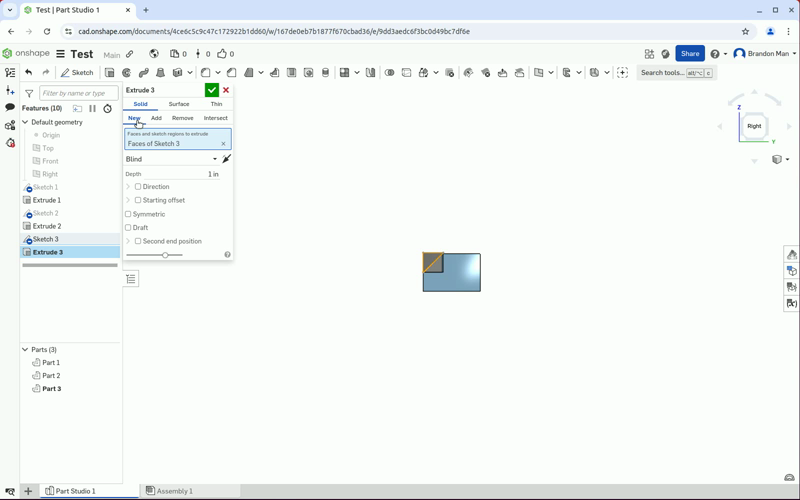
key(tab, 4)
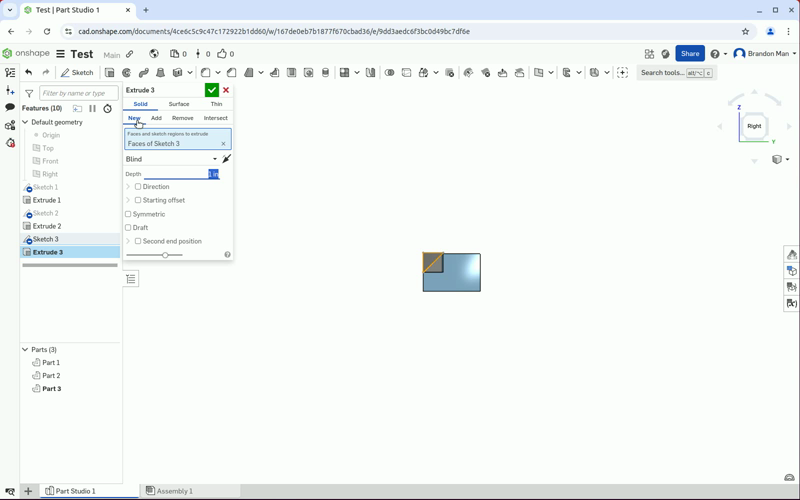
text(7.703)
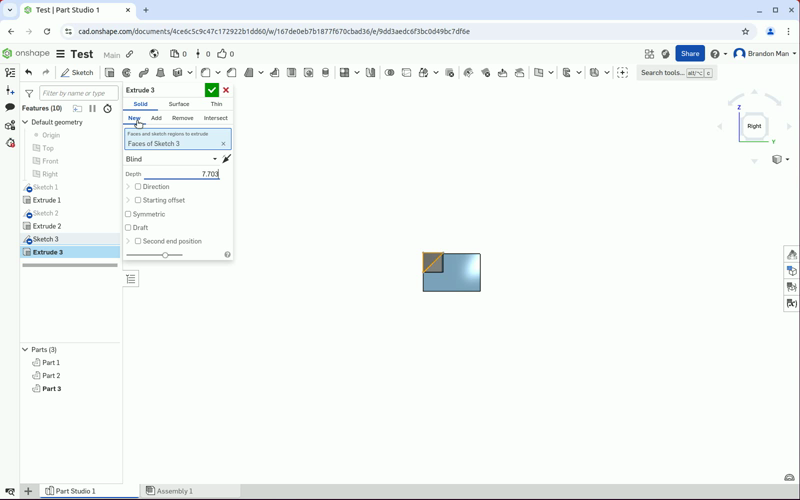
key(enter)
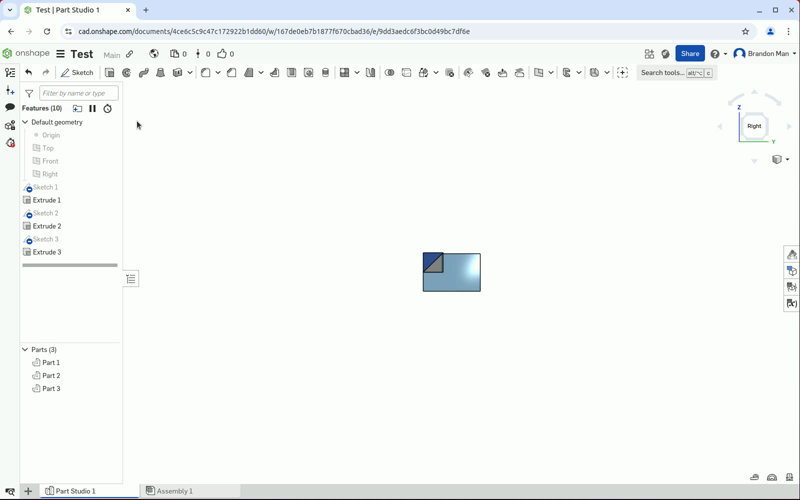
key(shift+h)
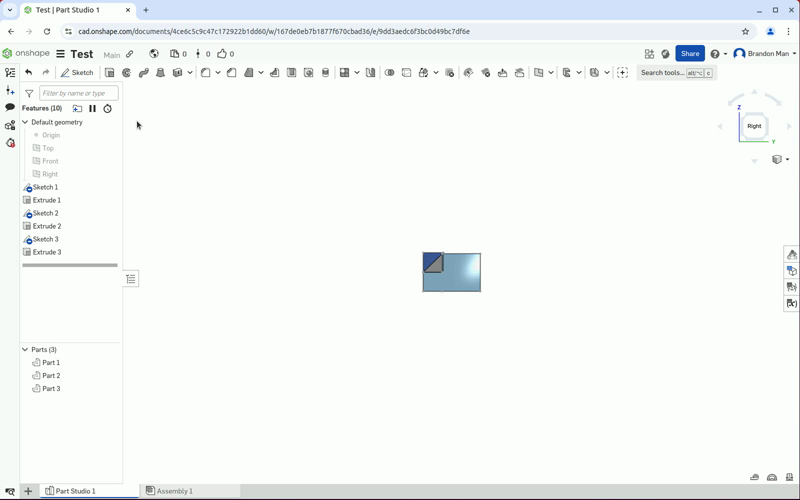
key(shift+h)
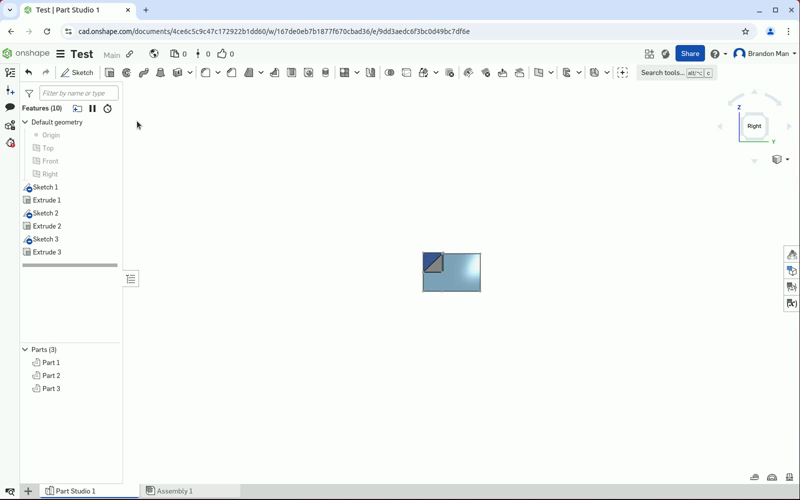
key(shift+7)
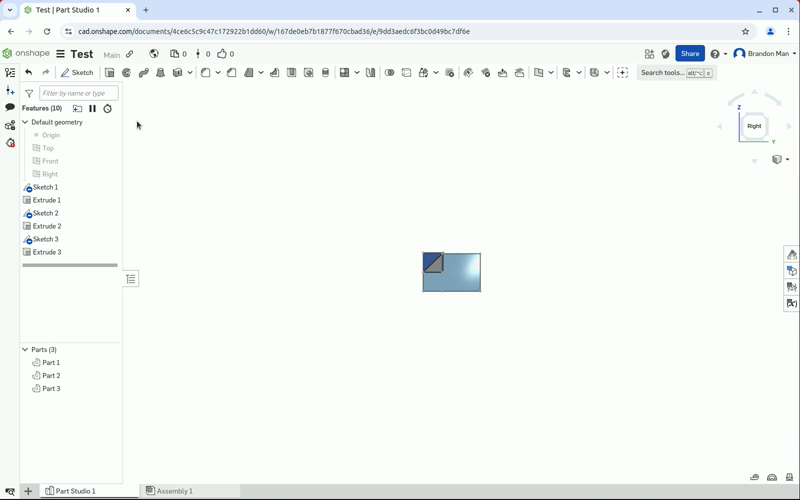
key(right, 2)
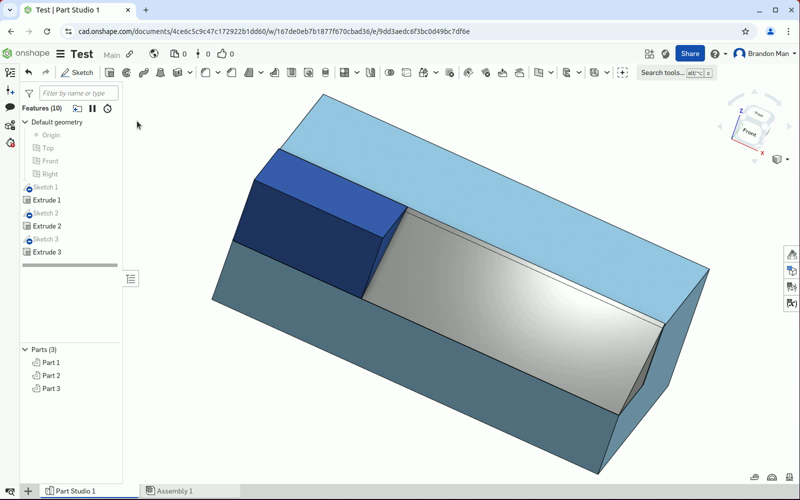
key(down, 2)
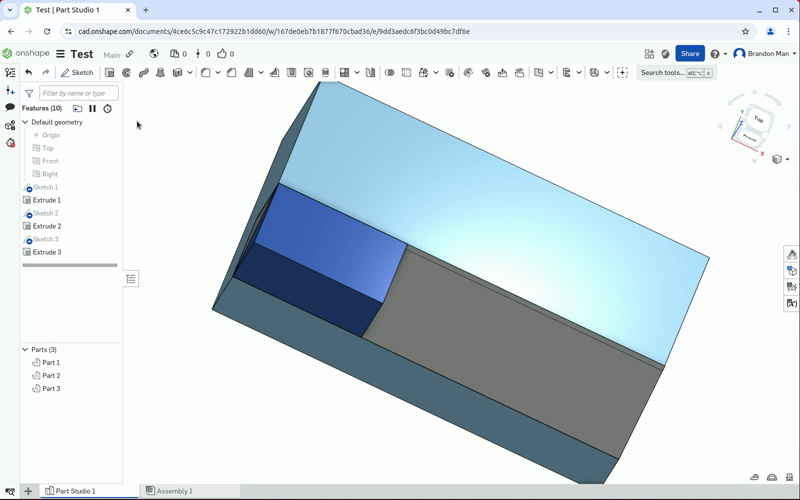
key(up, 2)
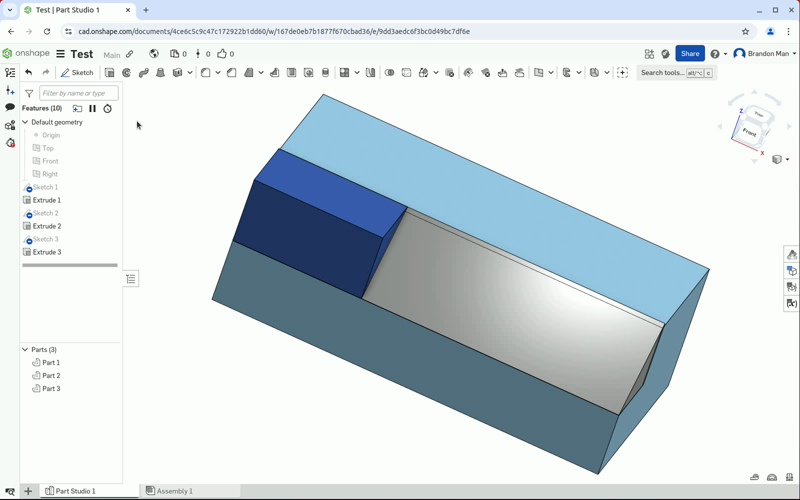
key(left, 2)
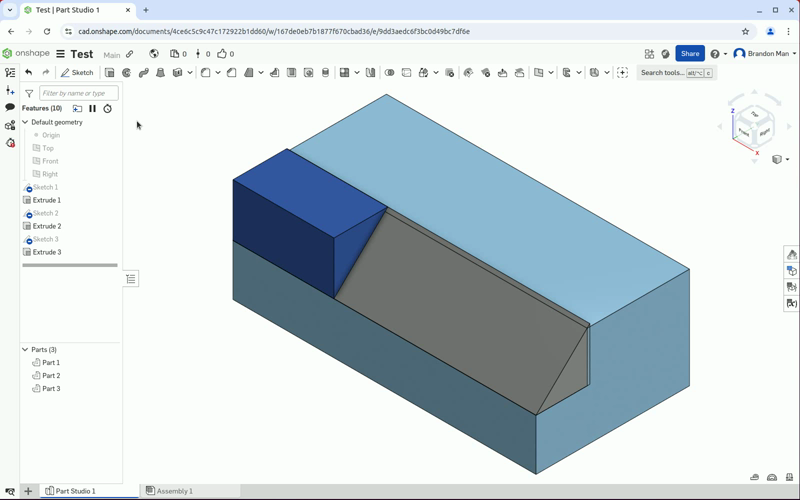
mouse_move(73, 189)
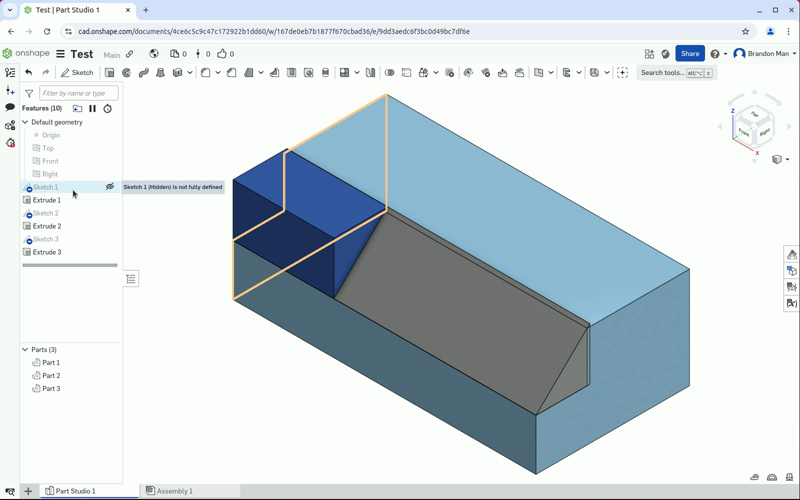
click(73, 189)